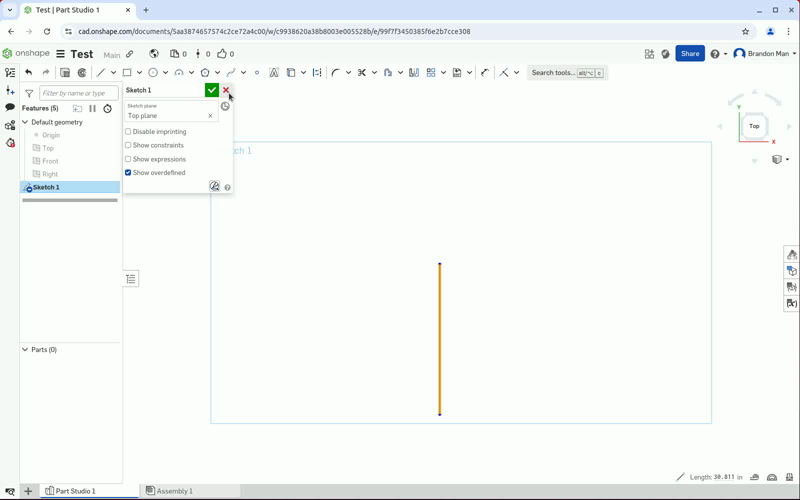
key(shift+h)
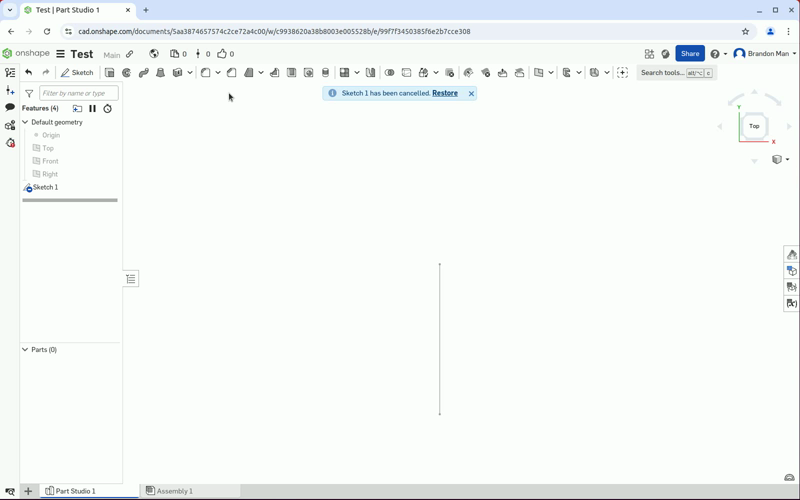
mouse_move(73, 352)
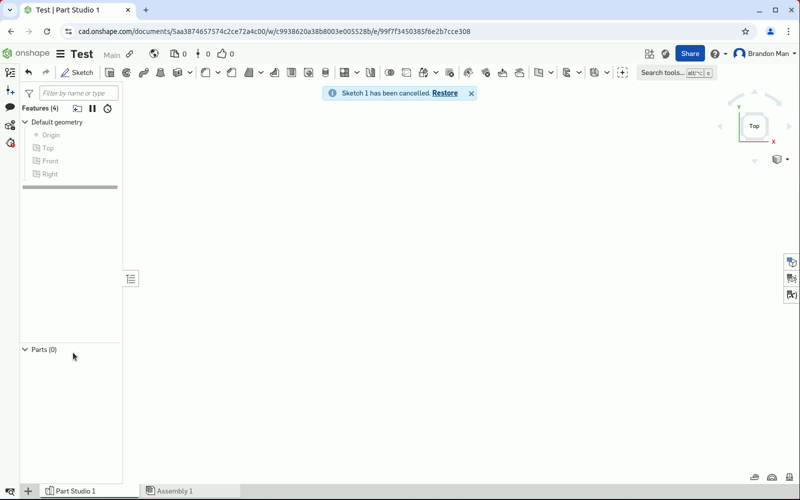
key(y)
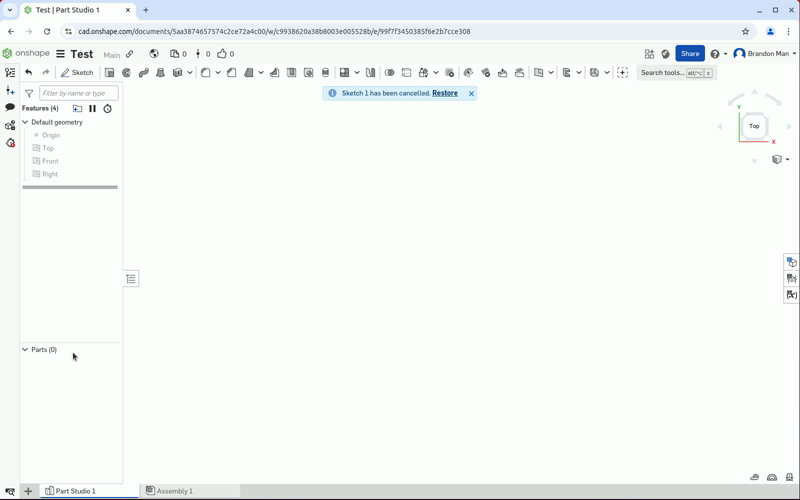
key(shift+p)
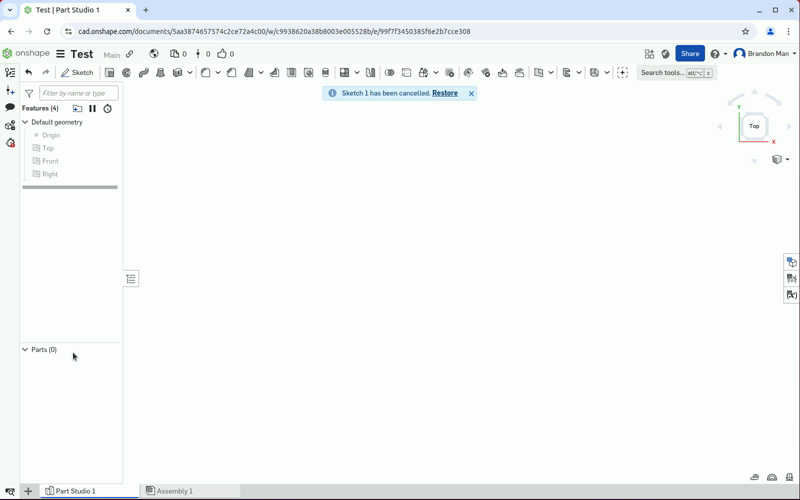
key(space)
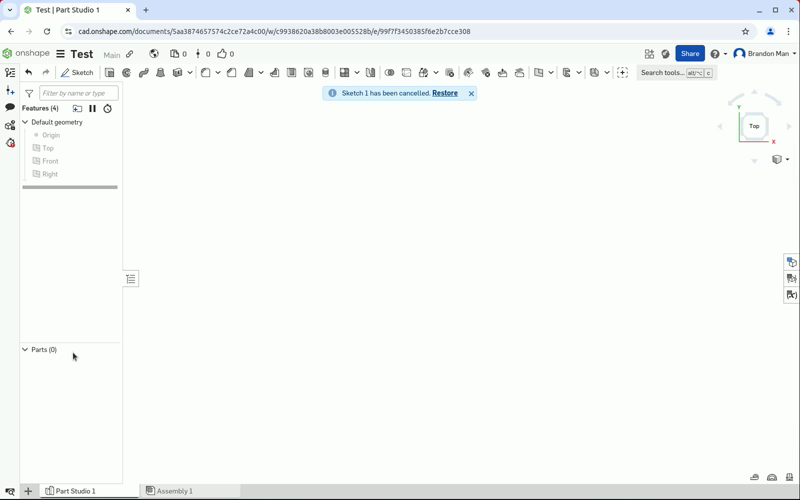
key_down(shift)
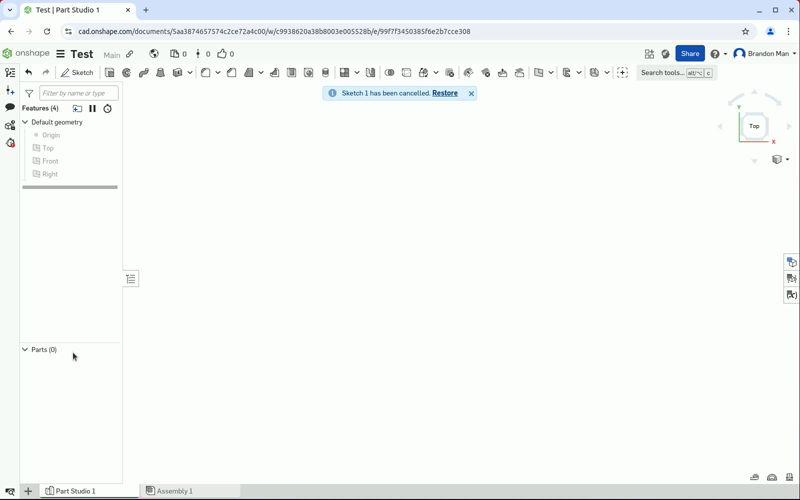
key(up)
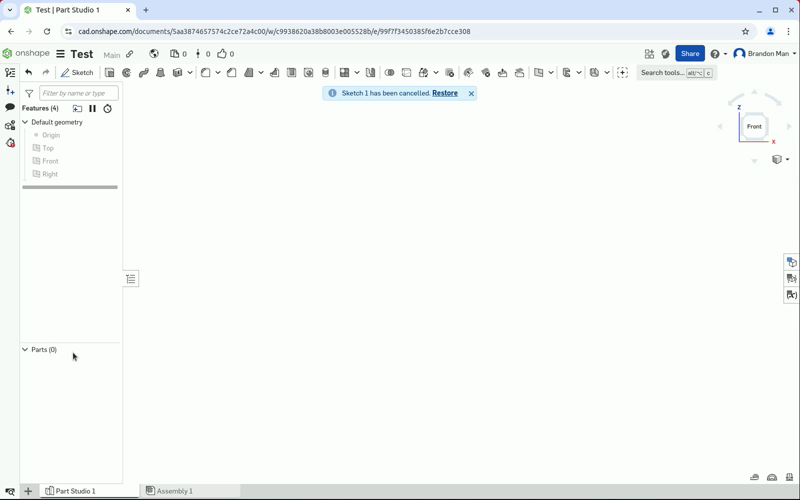
key_up(shift)
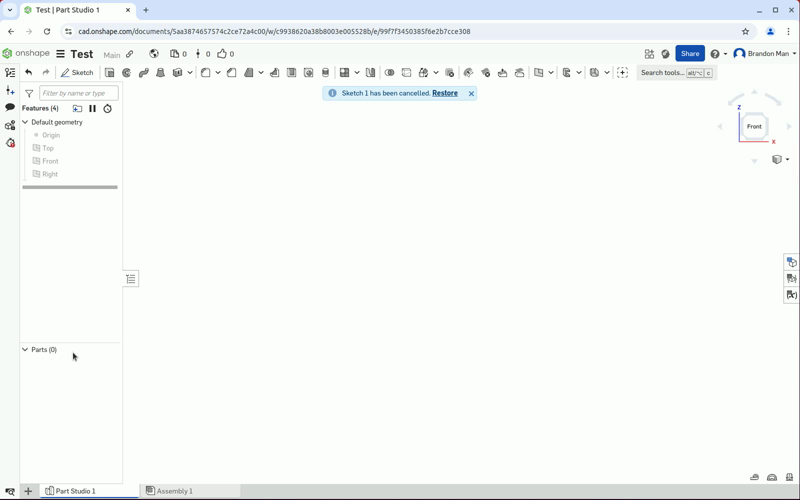
mouse_move(73, 352)
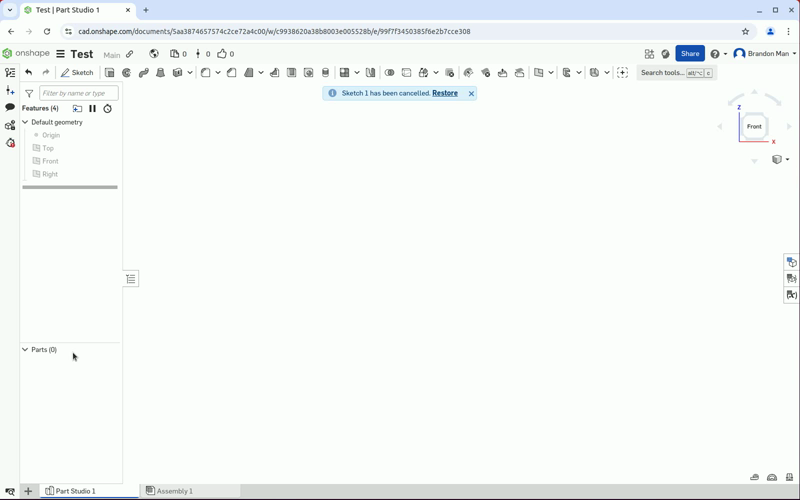
key(shift+y)
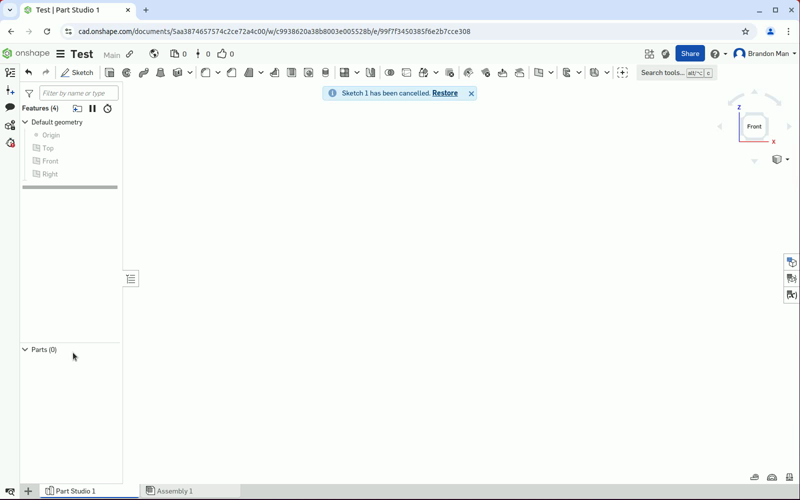
key(shift+s)
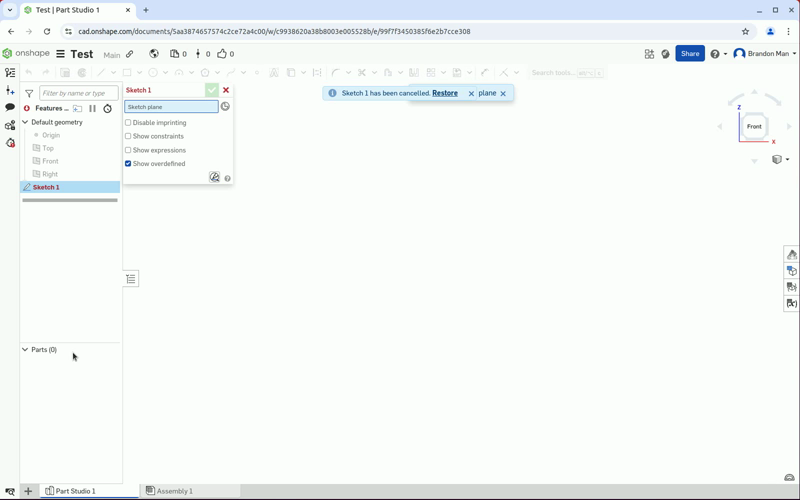
mouse_move(73, 163)
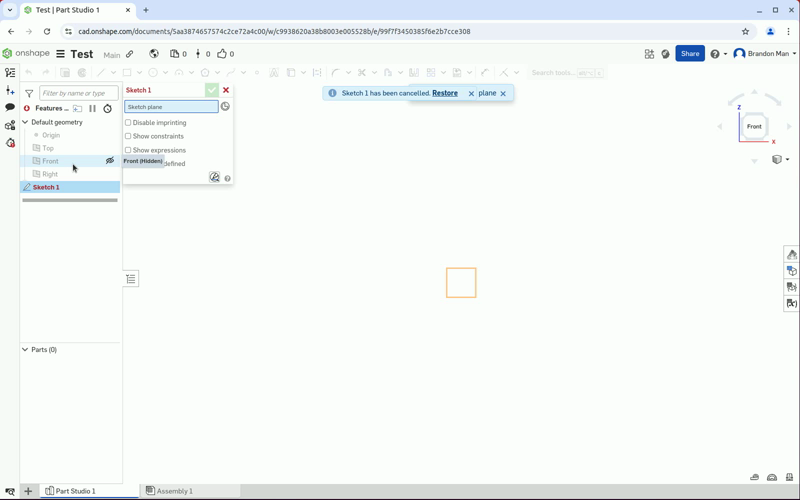
click(73, 163)
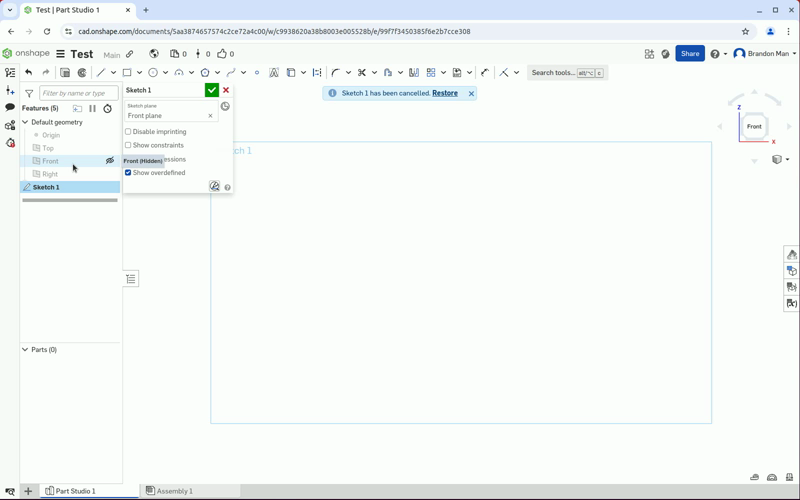
mouse_move(73, 352)
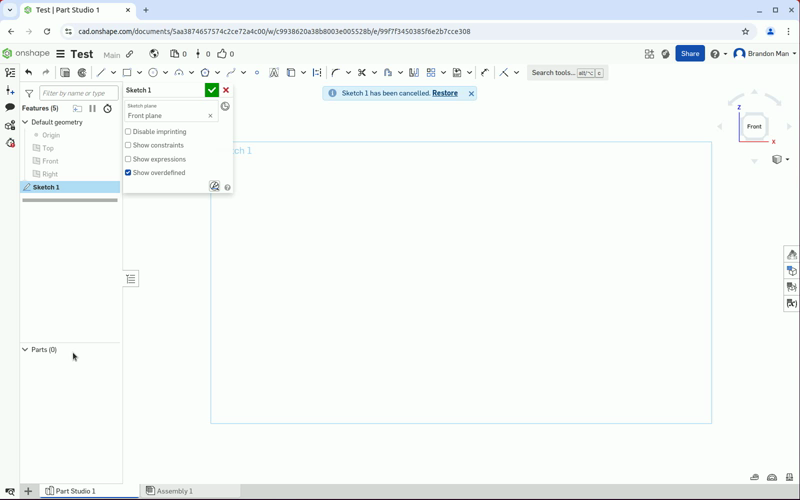
key(y)
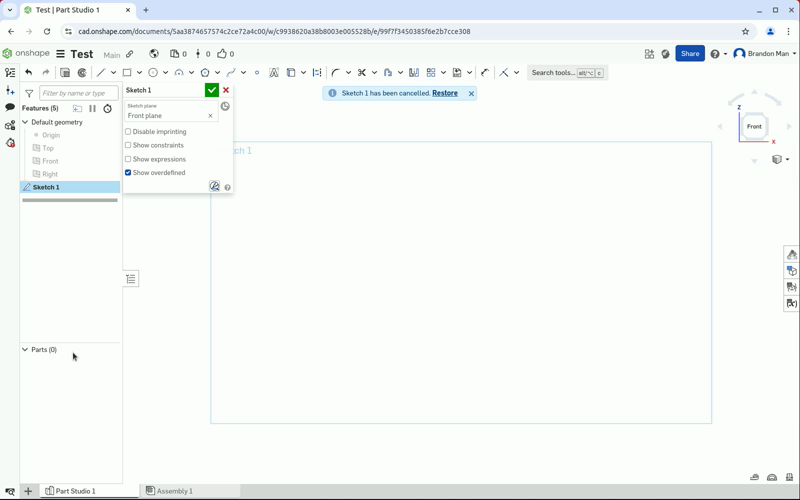
key(l)
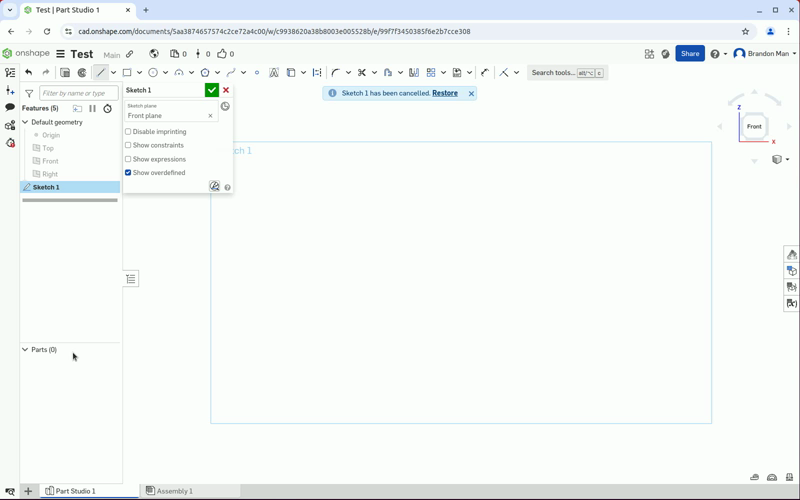
key_down(shift)
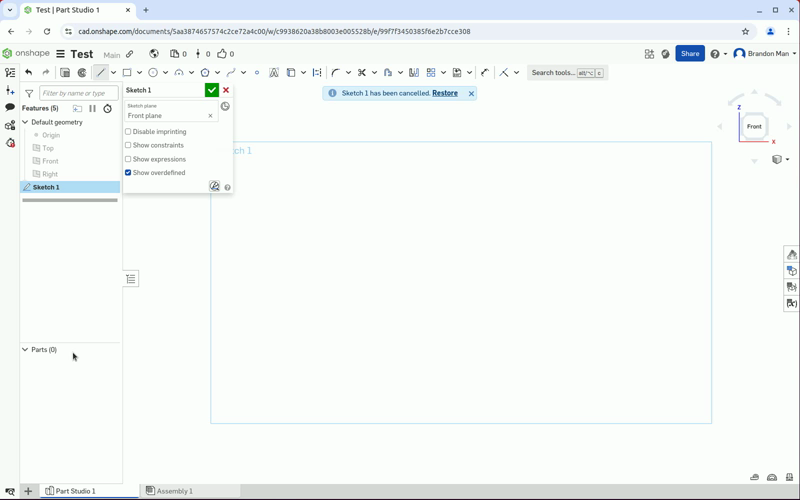
mouse_move(460, 282)
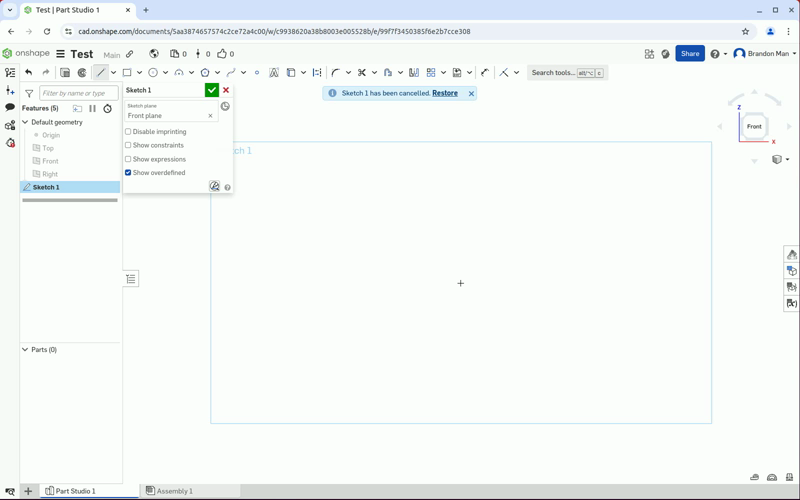
click(460, 282)
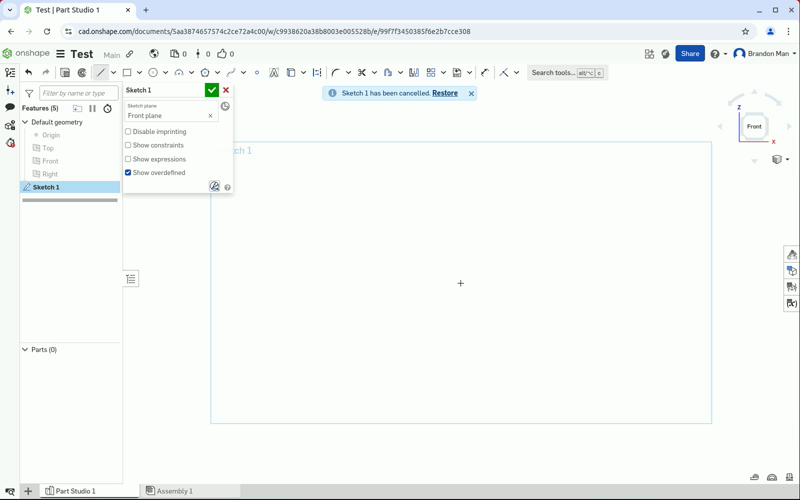
key_up(shift)
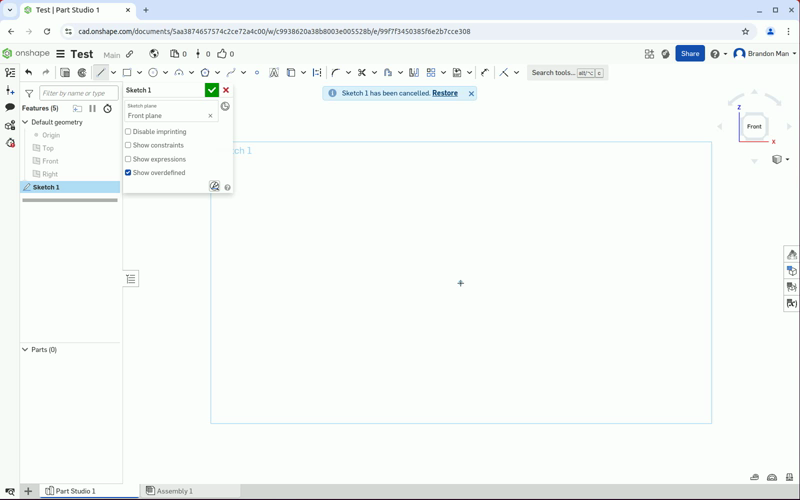
key_down(shift)
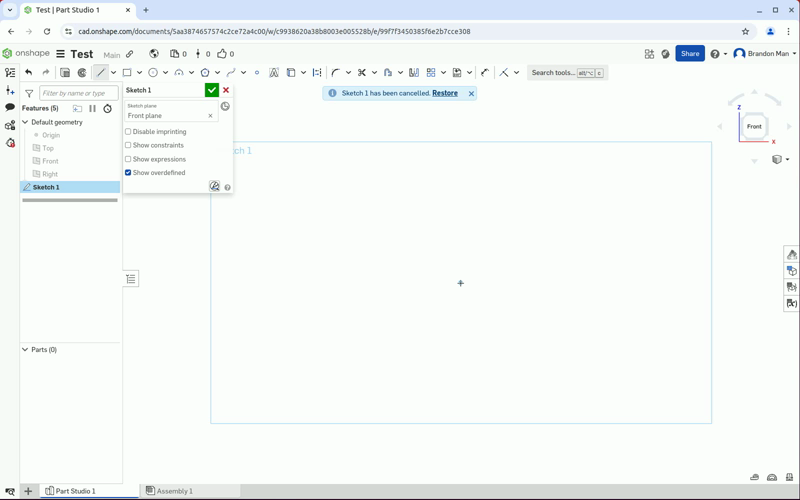
mouse_move(490, 282)
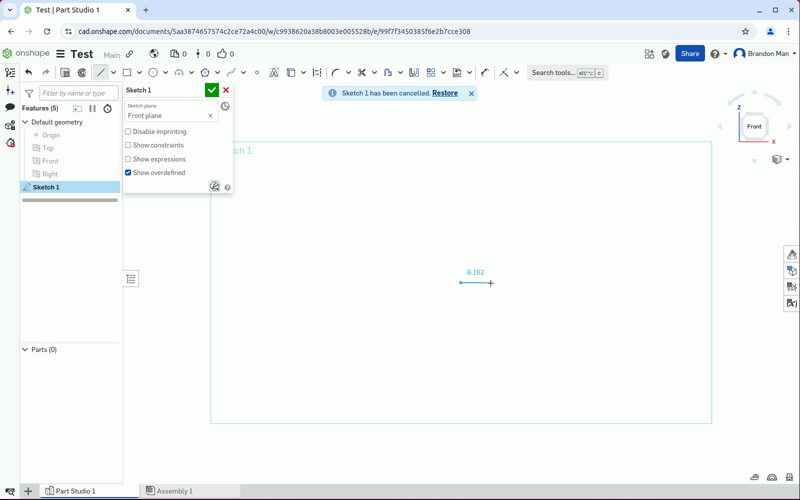
mouse_move(507, 282)
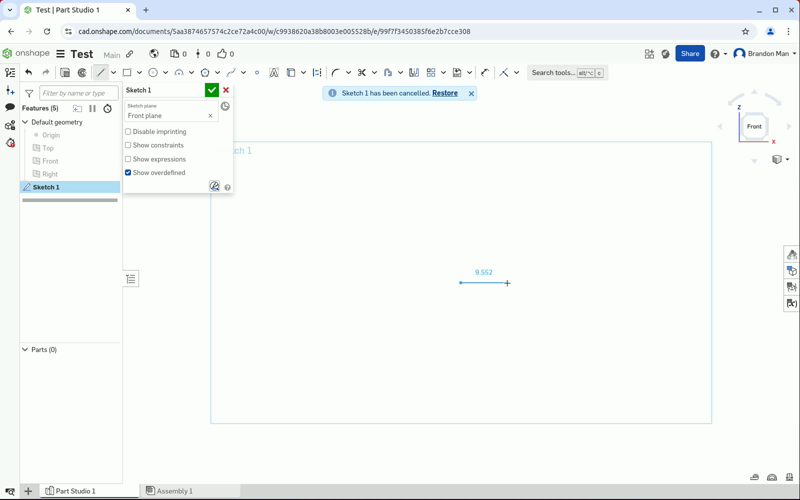
click(507, 282)
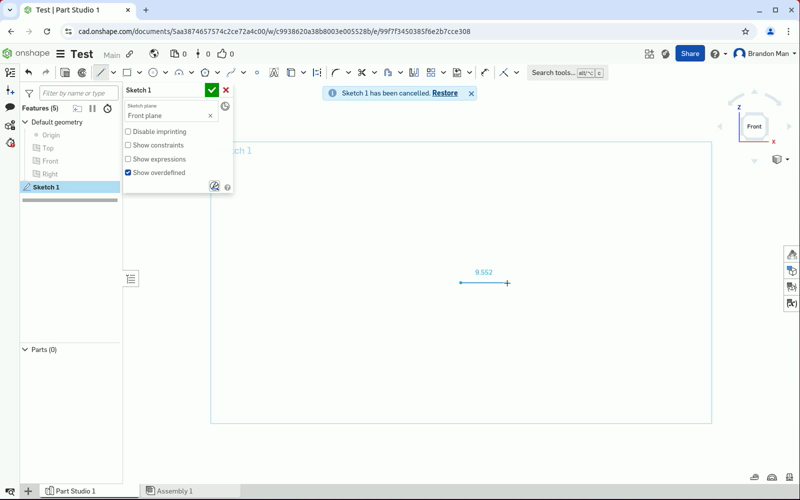
key_up(shift)
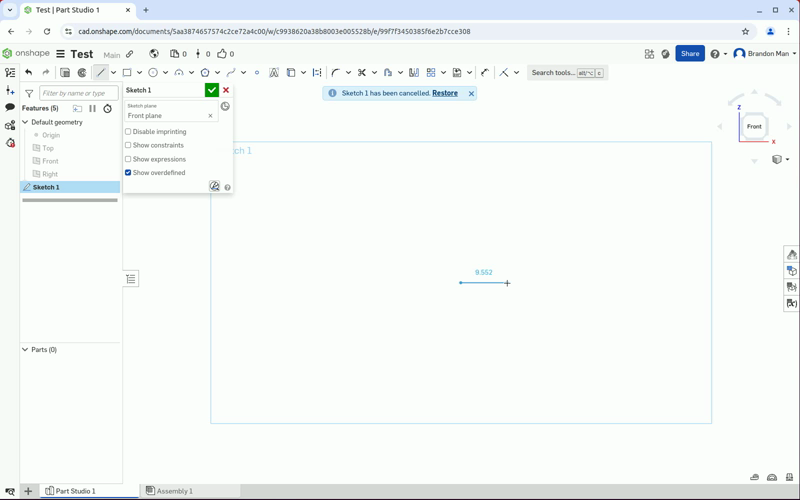
key_down(shift)
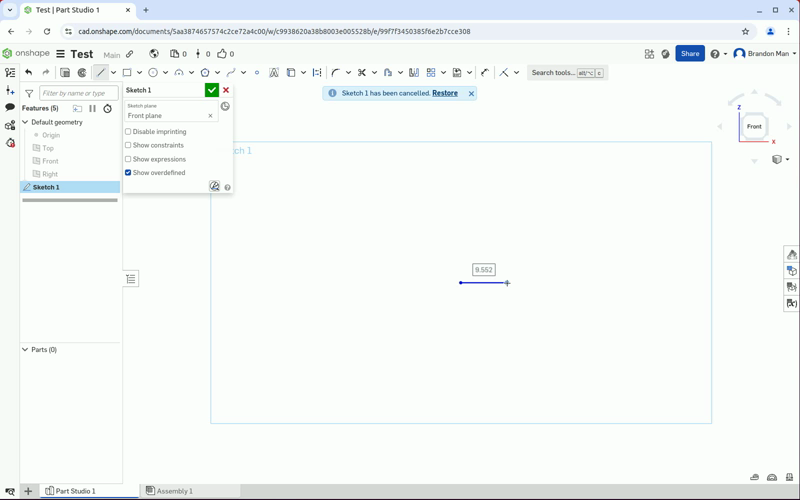
mouse_move(537, 282)
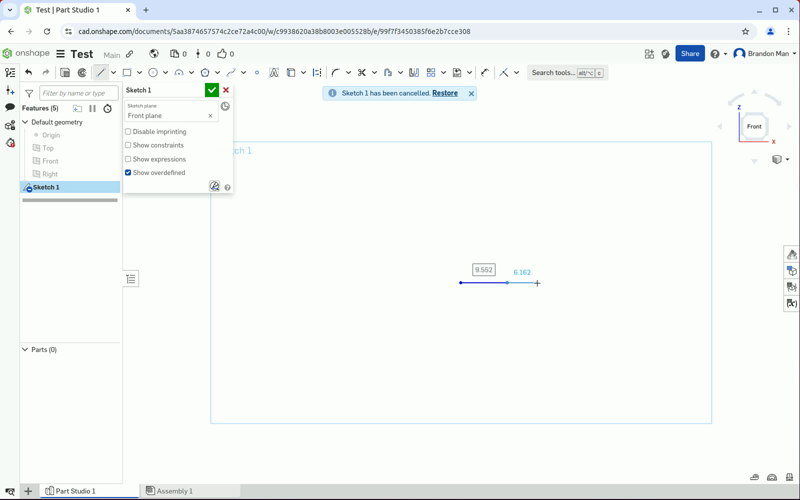
mouse_move(507, 252)
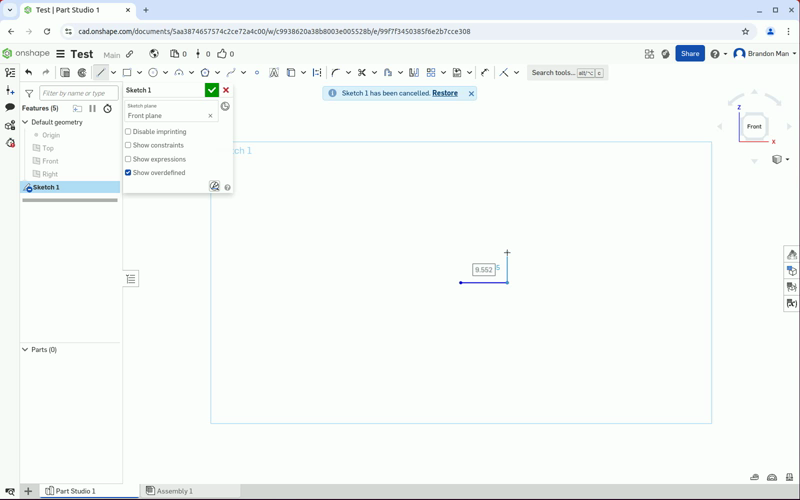
click(507, 252)
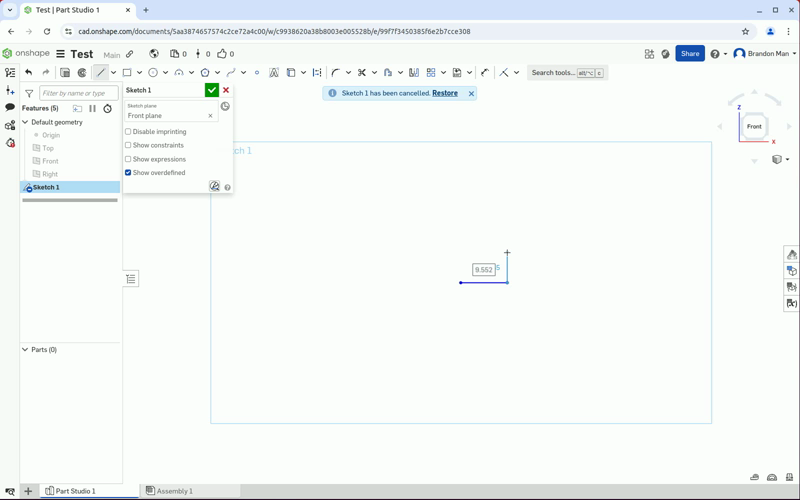
key_up(shift)
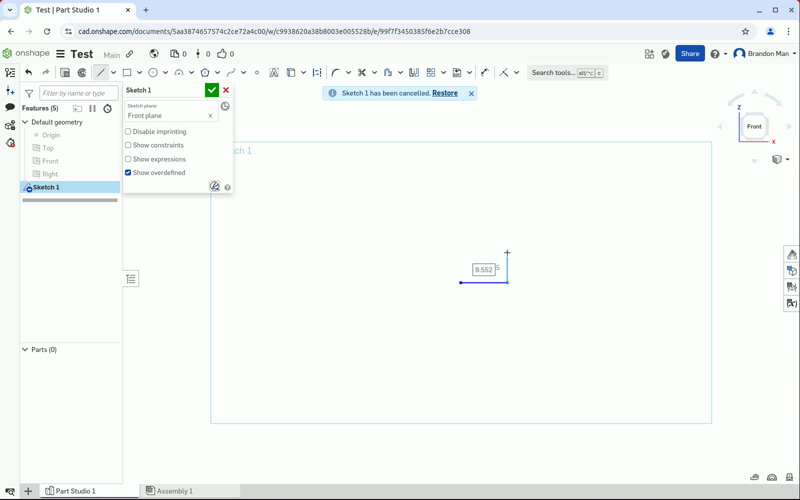
key_down(shift)
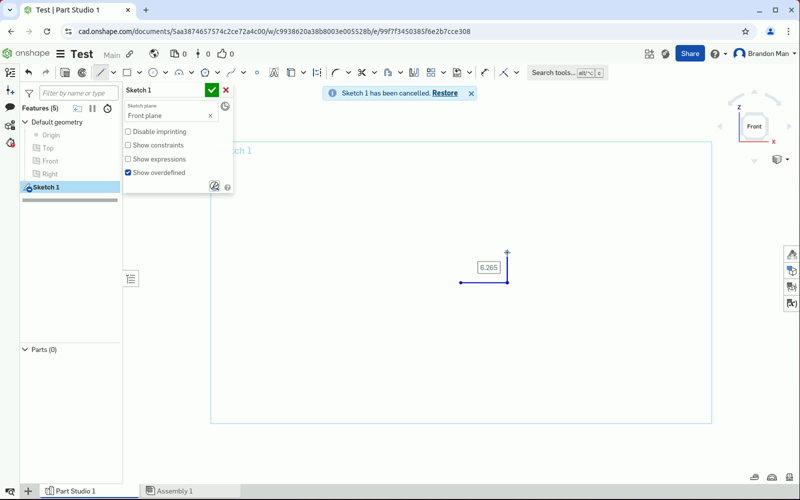
mouse_move(537, 252)
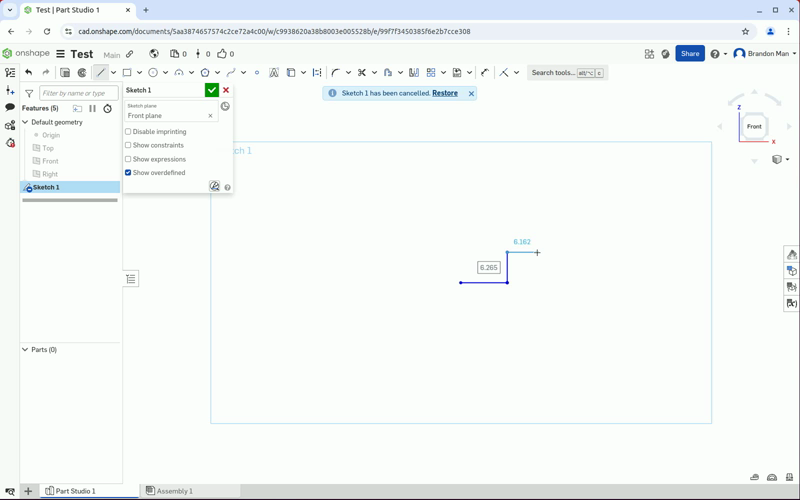
mouse_move(460, 252)
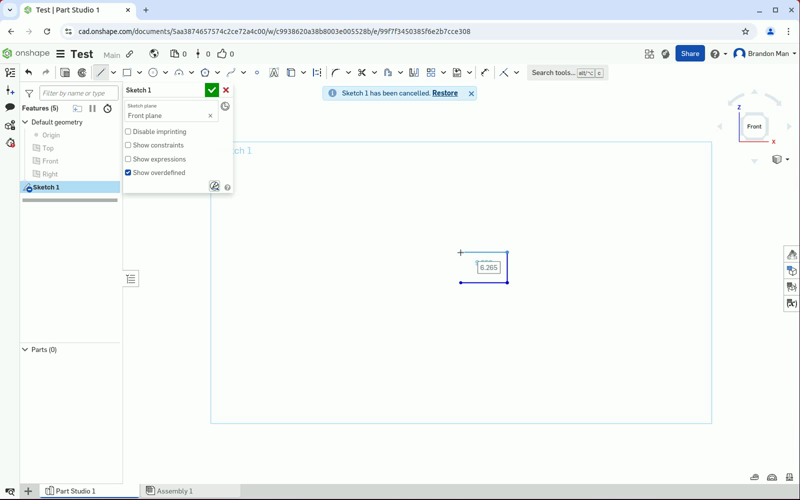
click(460, 252)
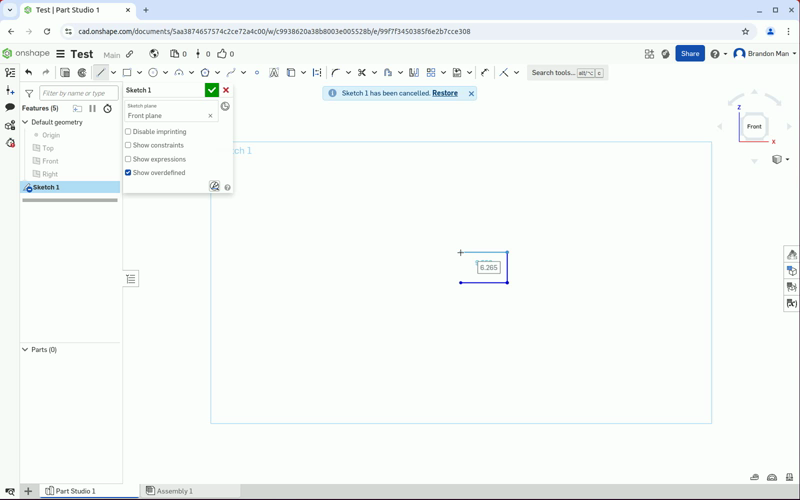
key_up(shift)
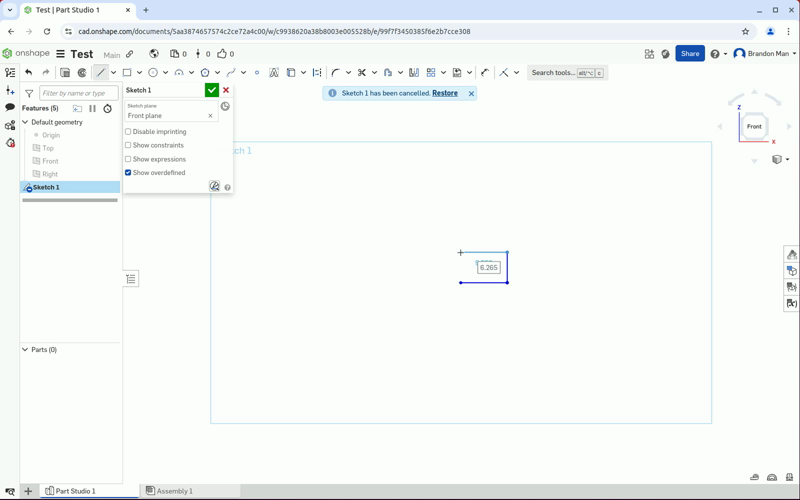
mouse_move(490, 252)
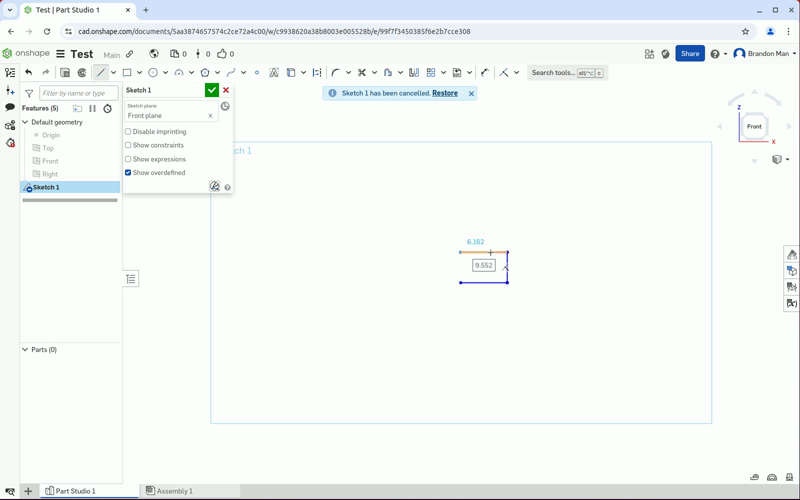
key_down(shift)
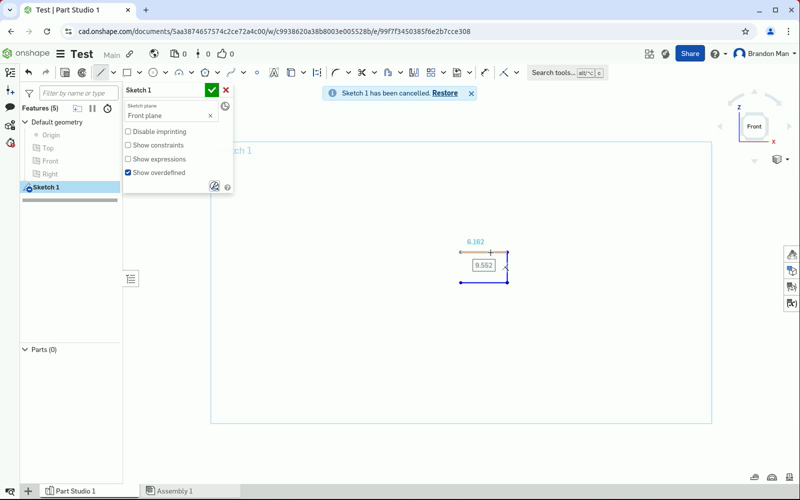
mouse_move(460, 282)
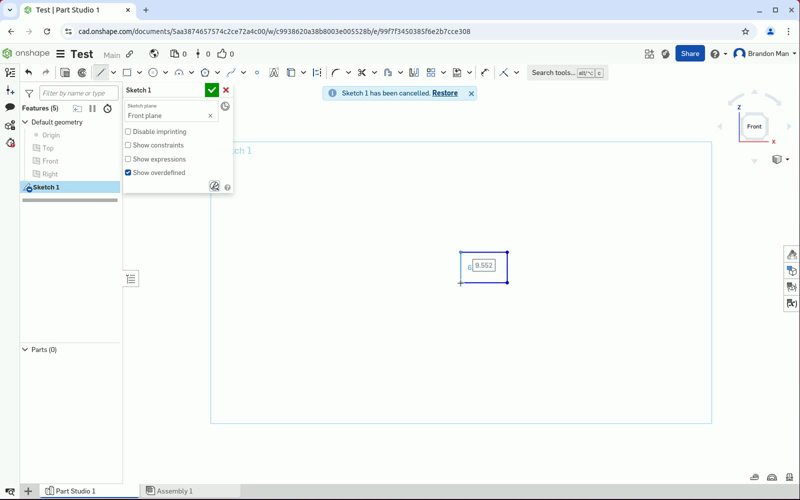
key_up(shift)
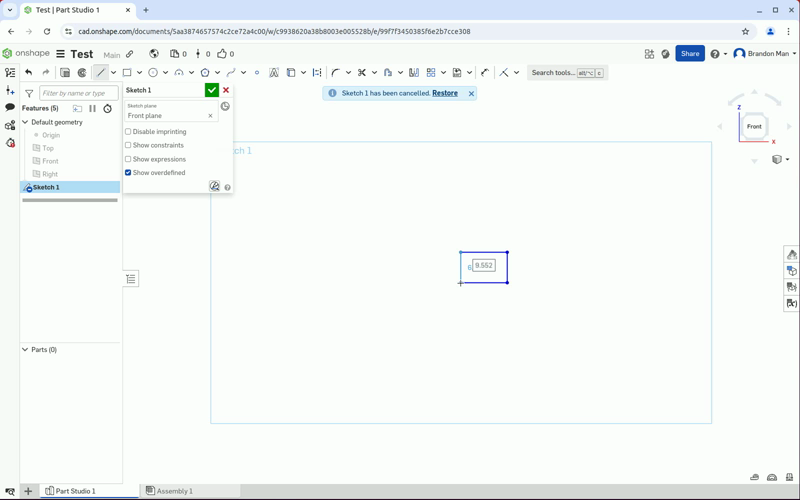
click(460, 282)
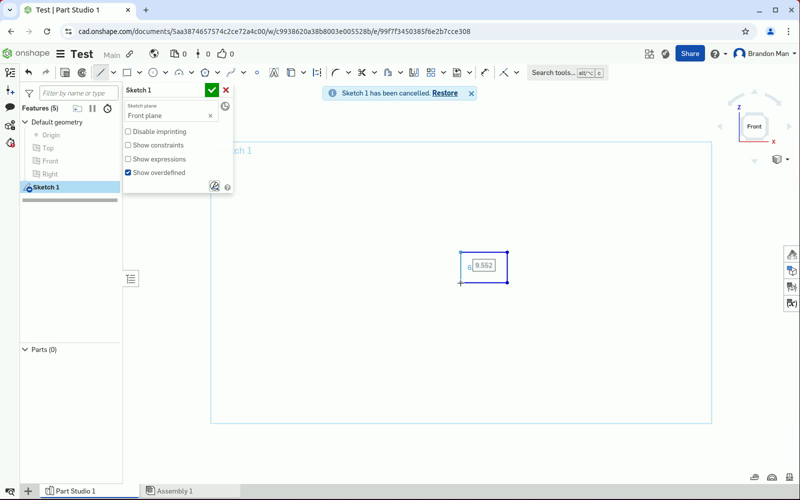
key(esc)
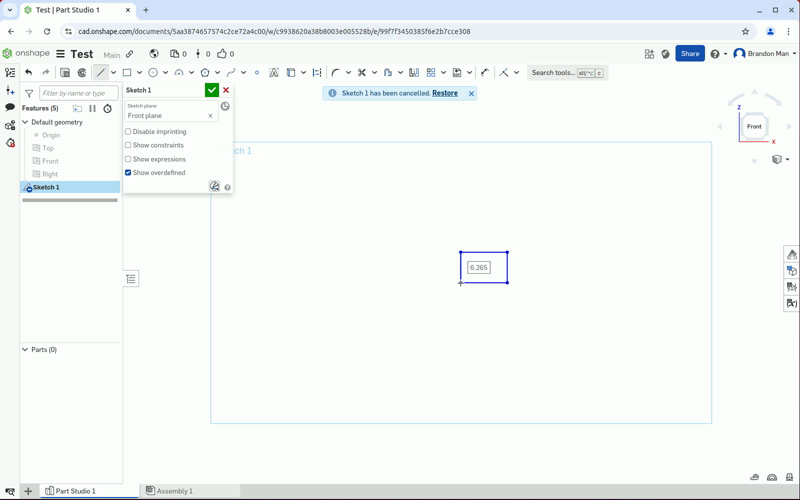
mouse_move(494, 254)
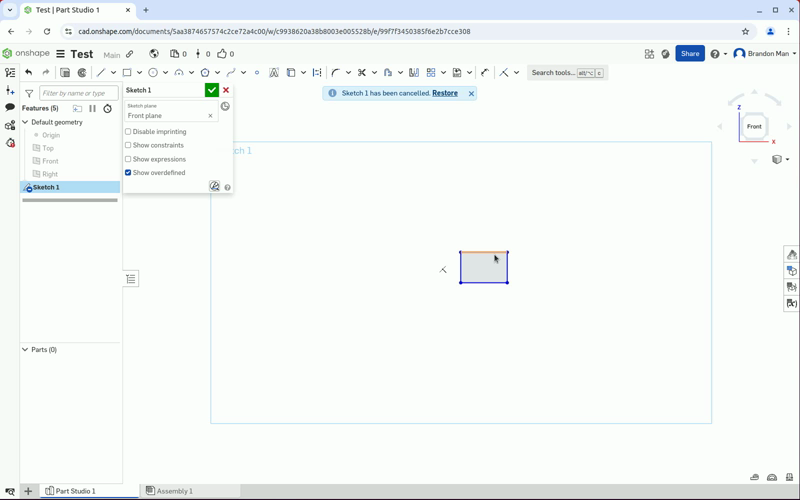
scroll(6)
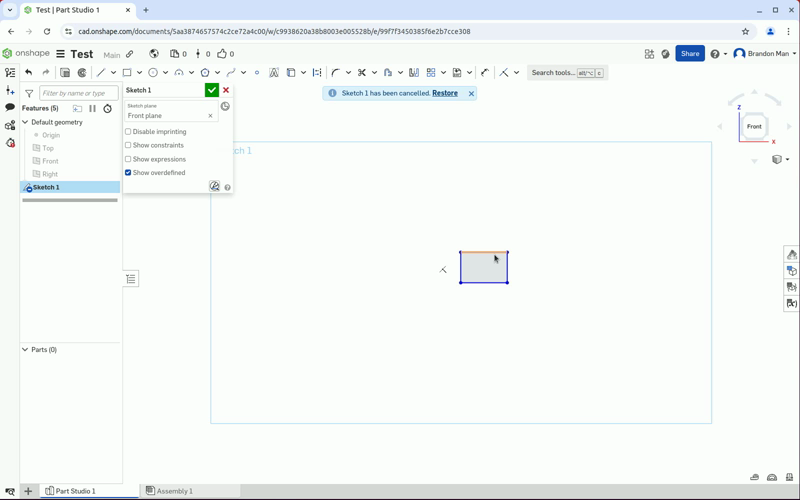
scroll(6)
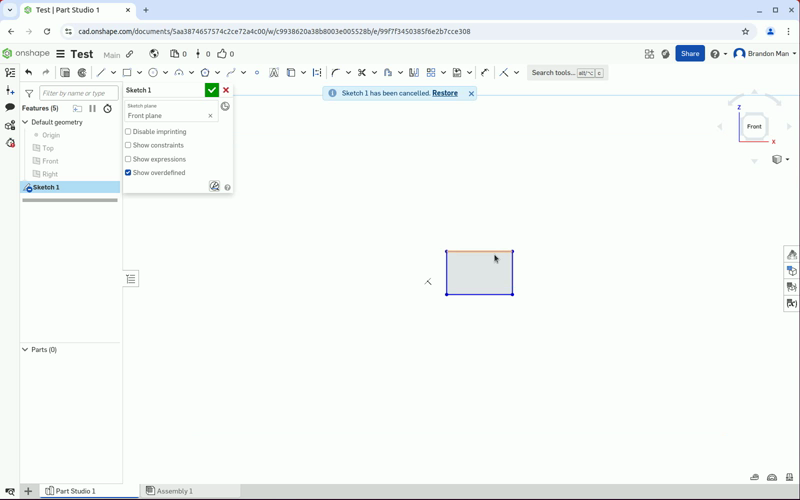
scroll(6)
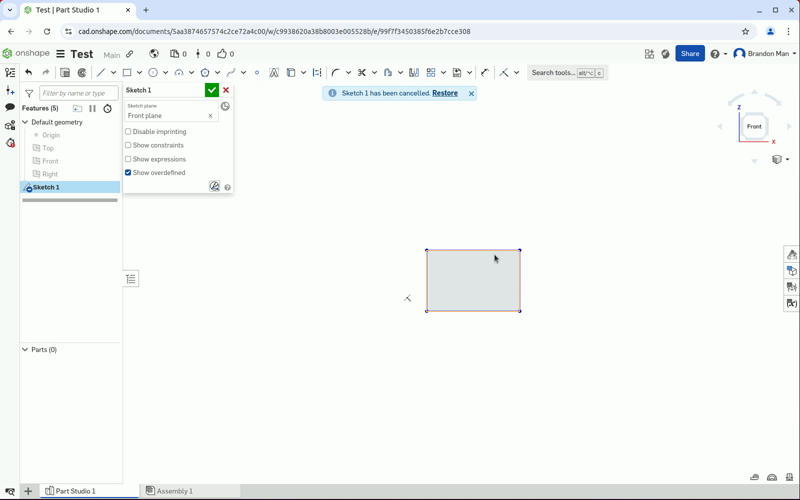
scroll(6)
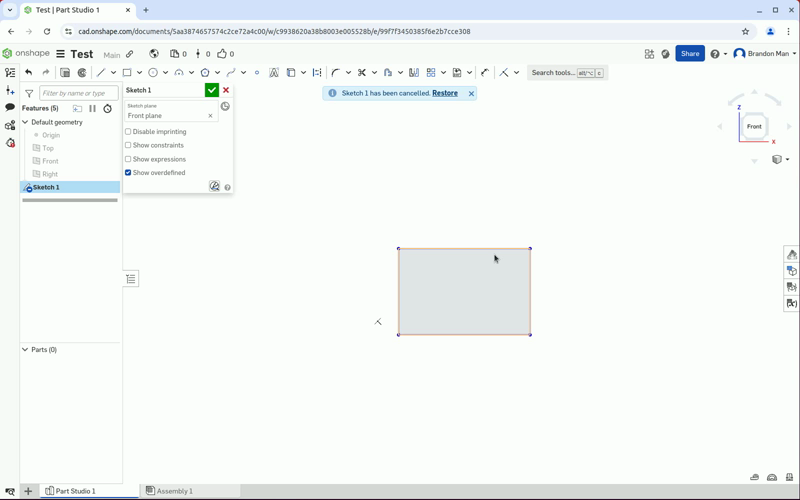
scroll(6)
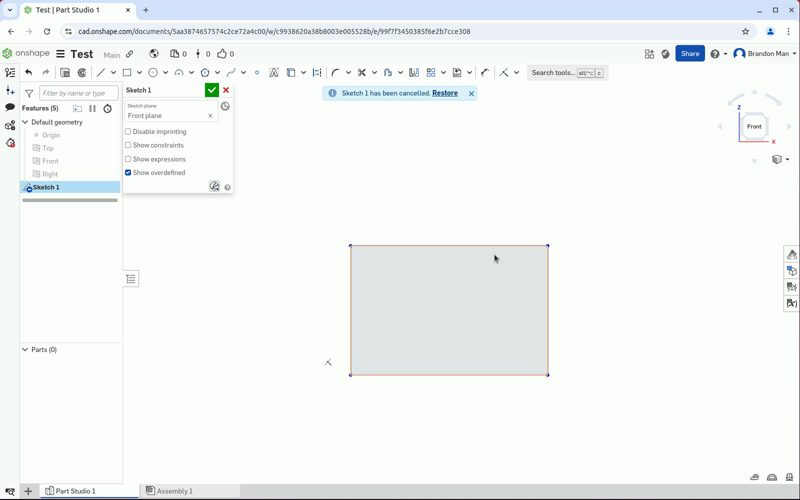
scroll(6)
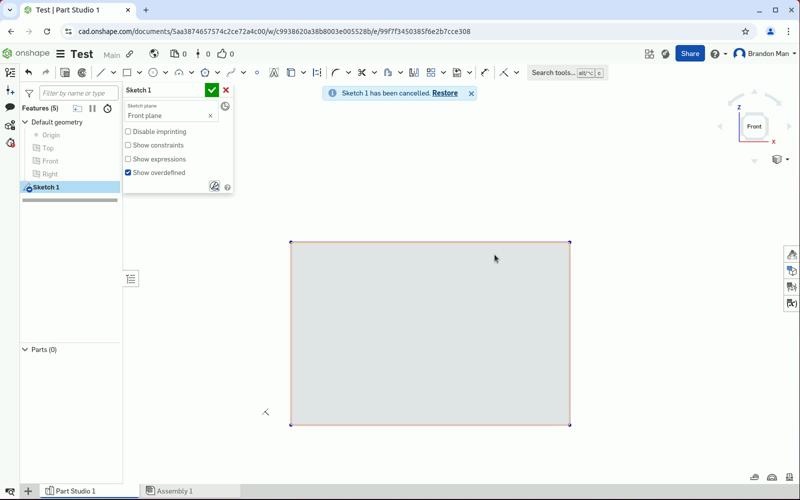
scroll(6)
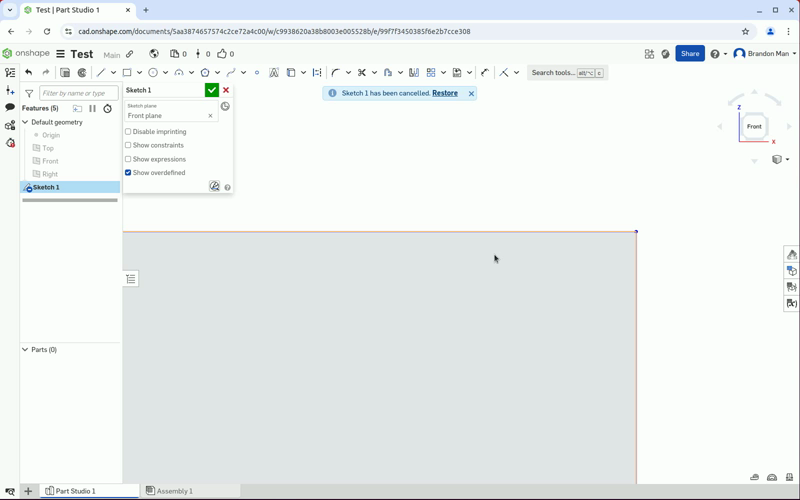
click(494, 254)
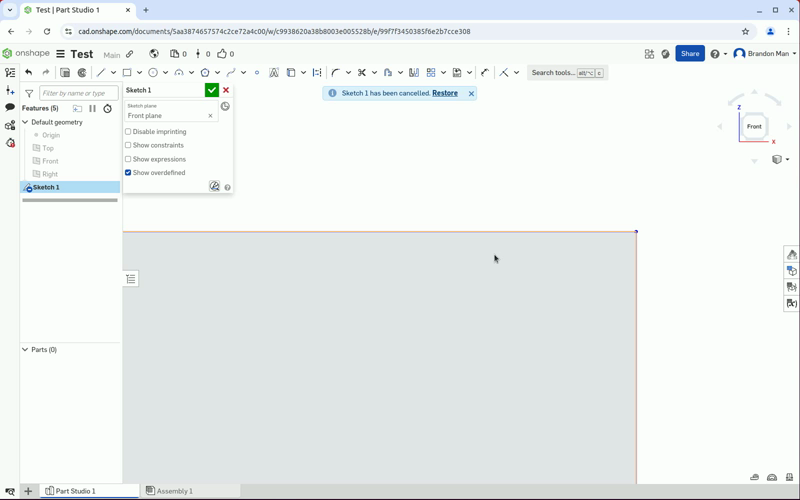
scroll(-6)
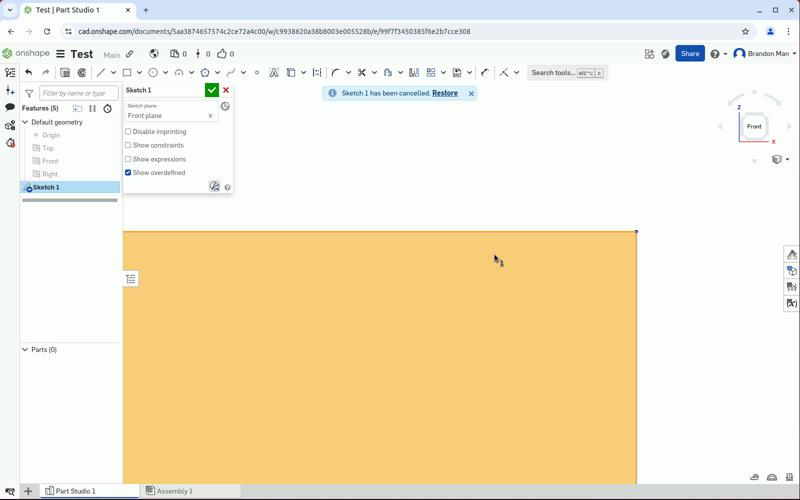
scroll(-6)
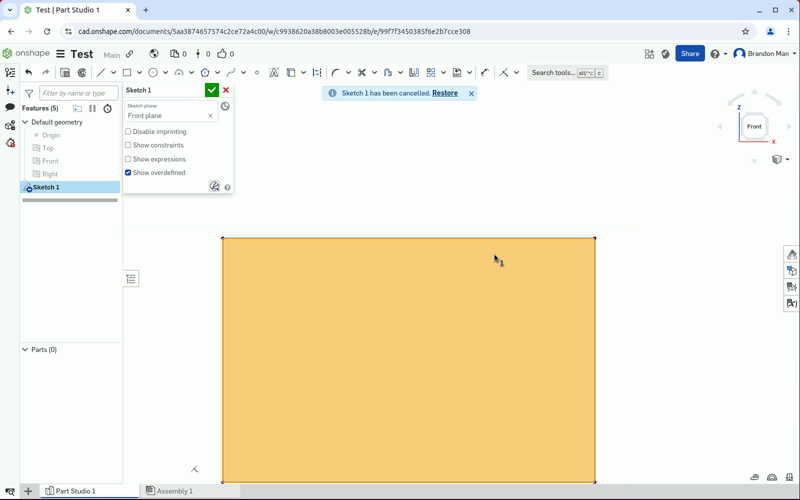
scroll(-6)
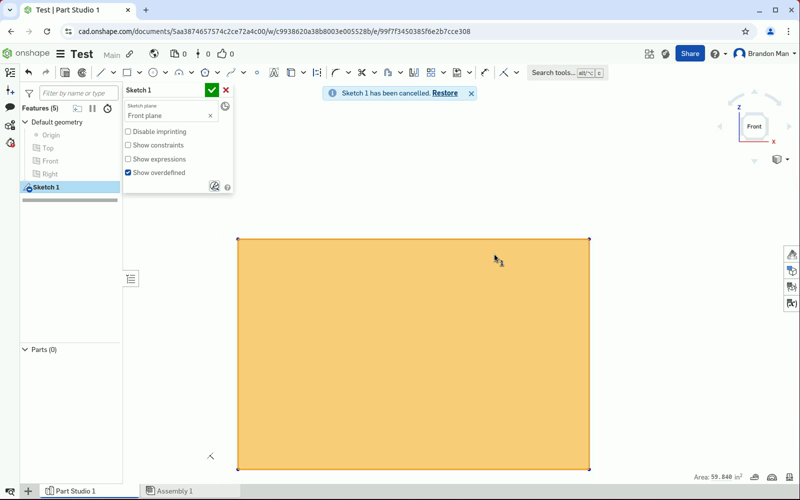
scroll(-6)
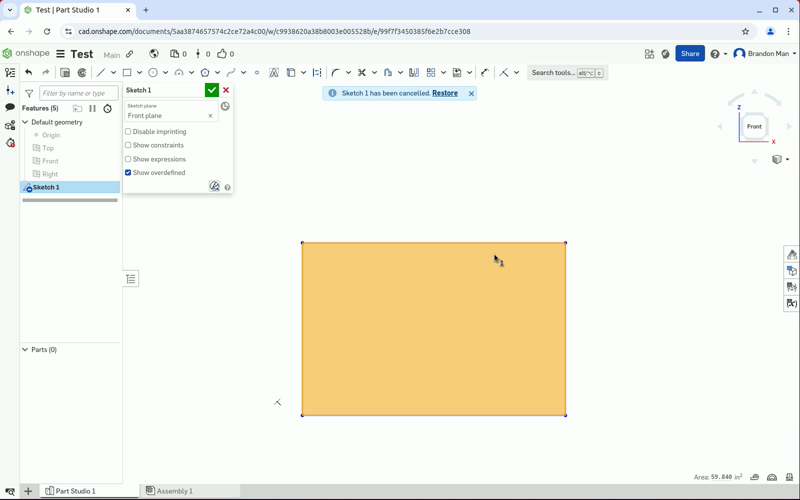
scroll(-6)
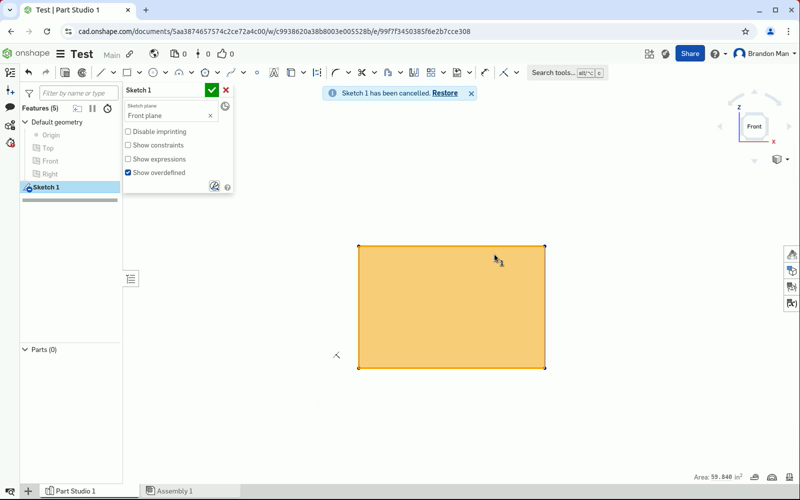
scroll(-6)
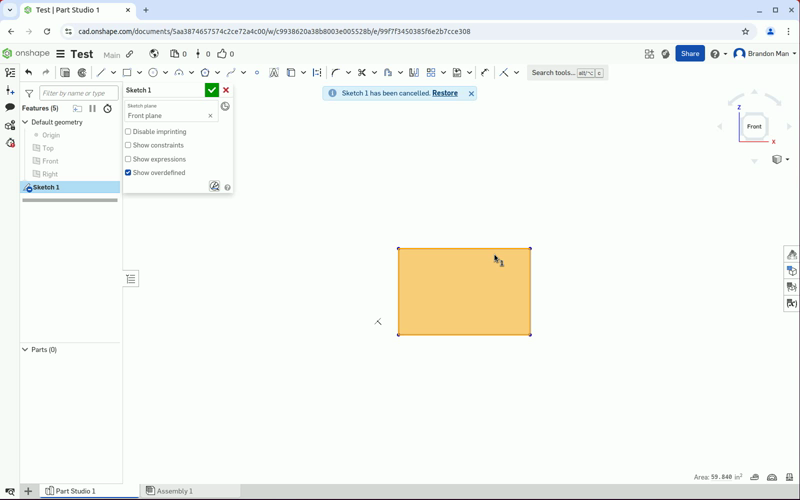
scroll(-6)
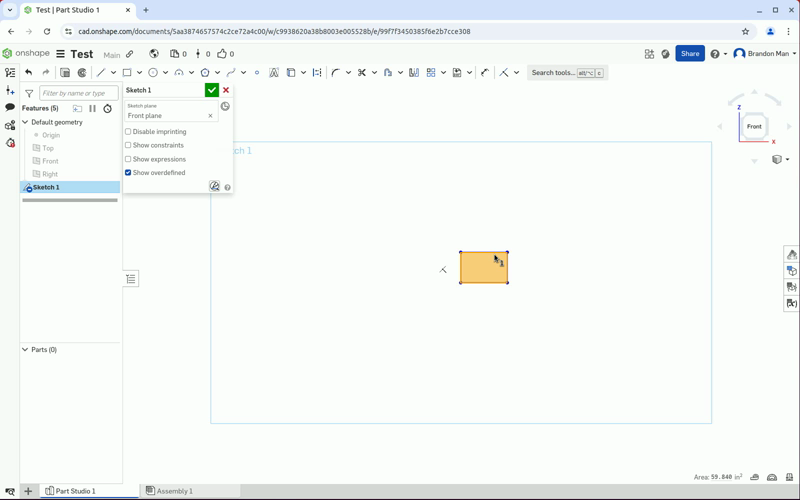
mouse_move(73, 352)
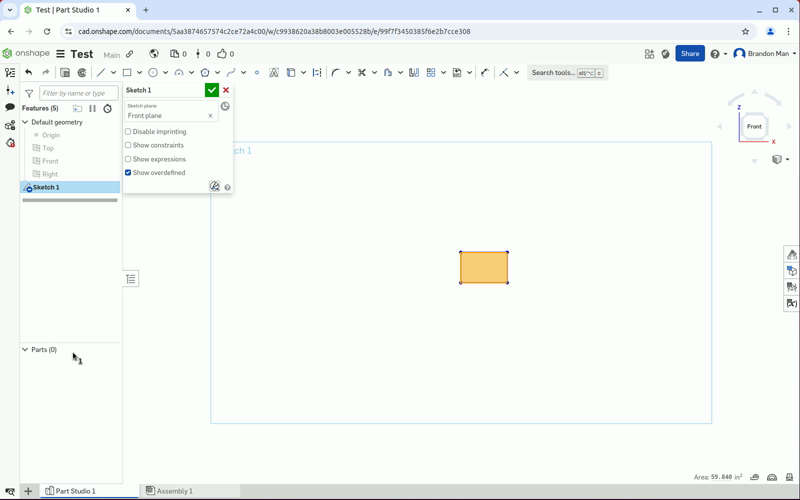
key(shift+y)
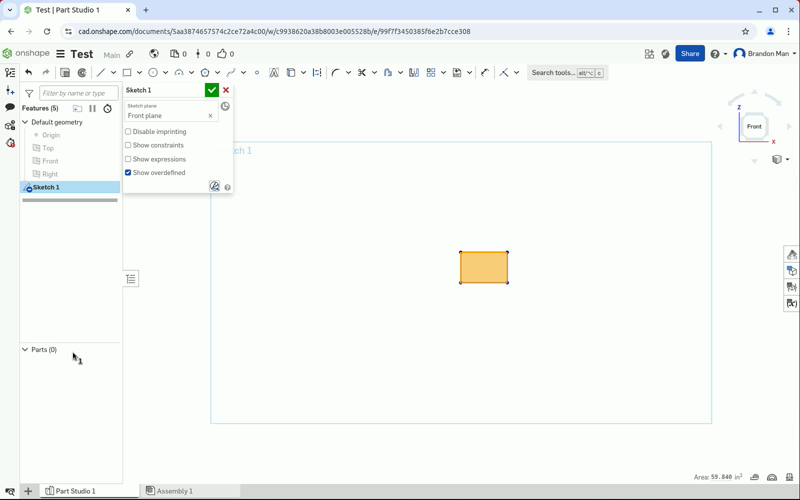
key(shift+e)
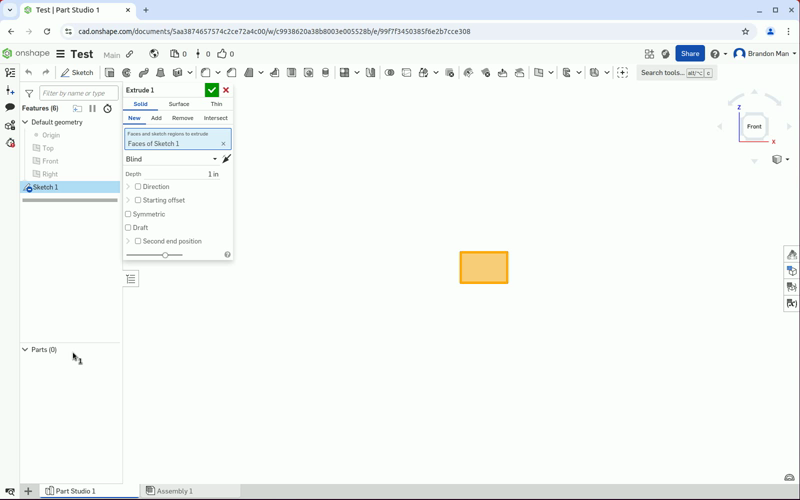
mouse_move(143, 106)
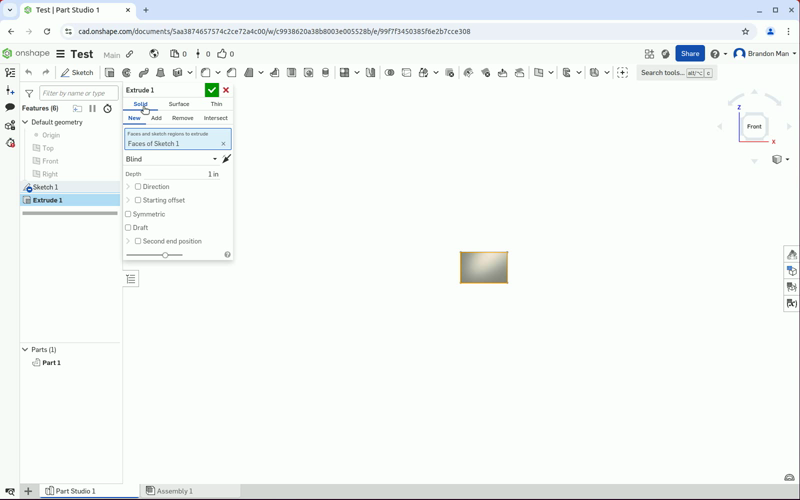
click(143, 106)
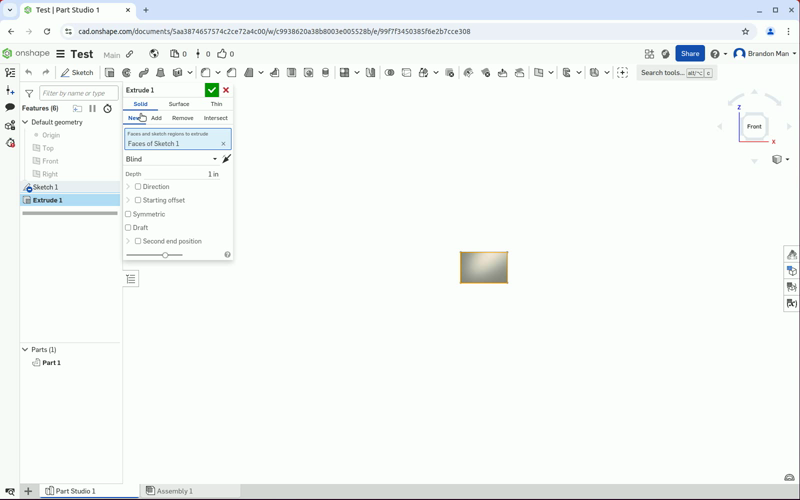
mouse_move(137, 120)
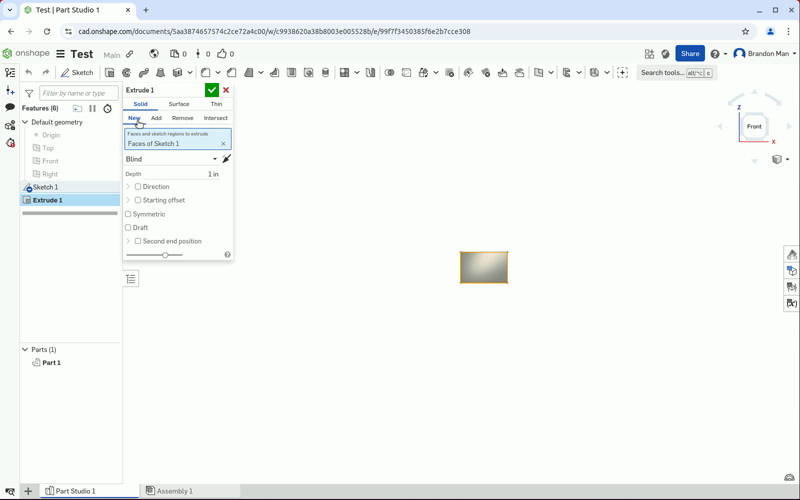
click(137, 120)
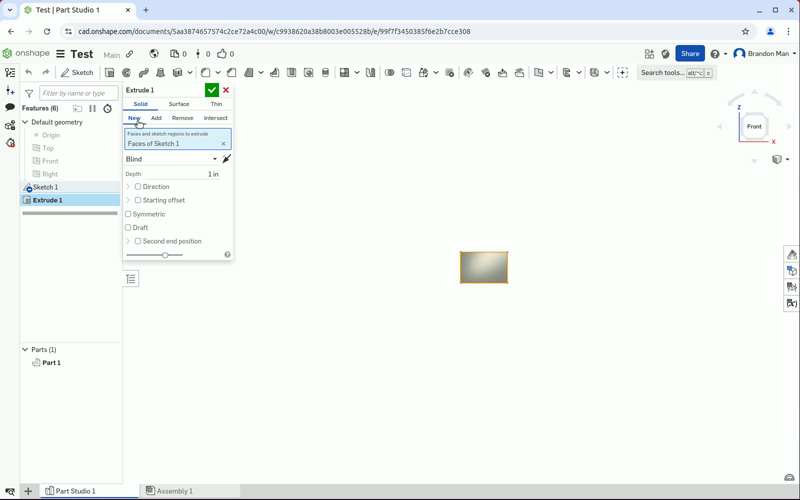
key(tab, 4)
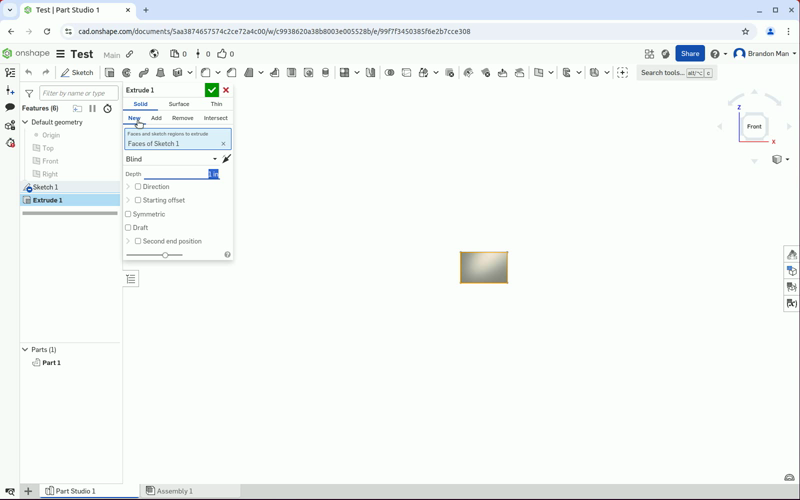
text(7.943)
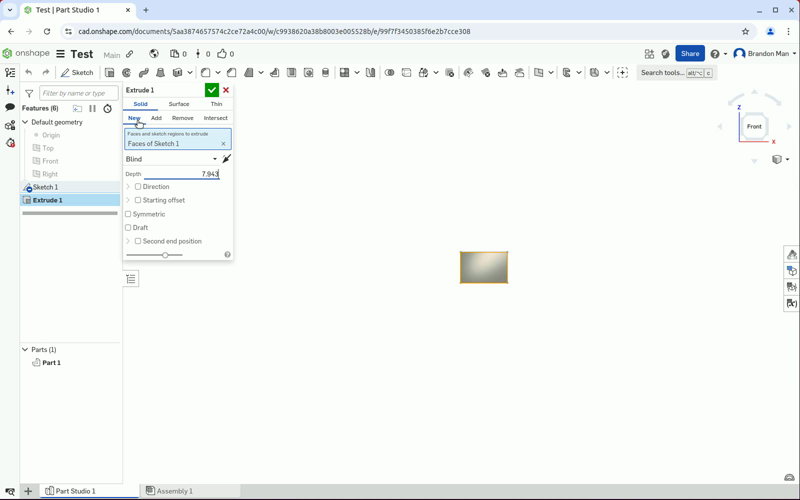
key(enter)
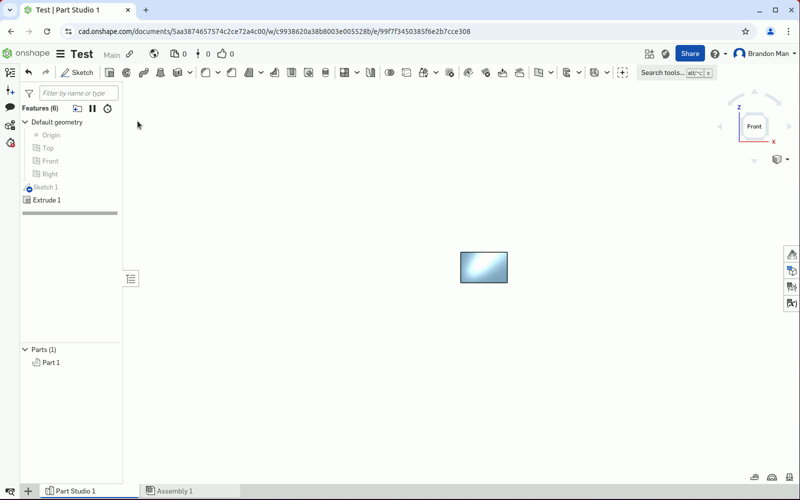
key(shift+h)
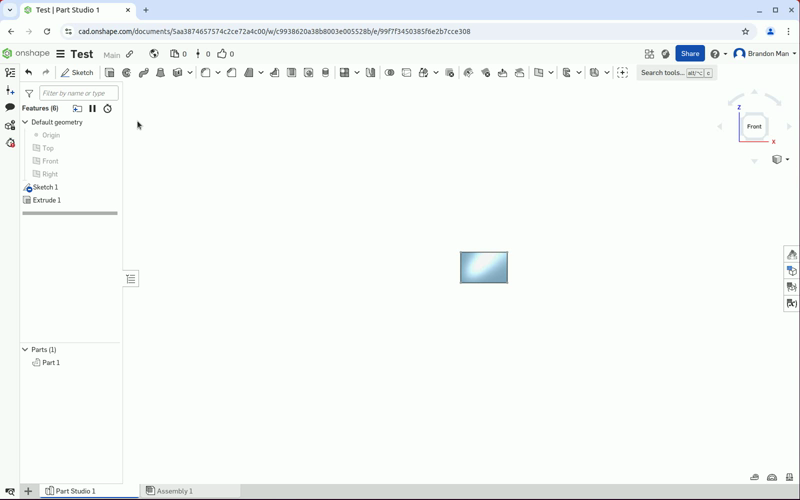
key(shift+h)
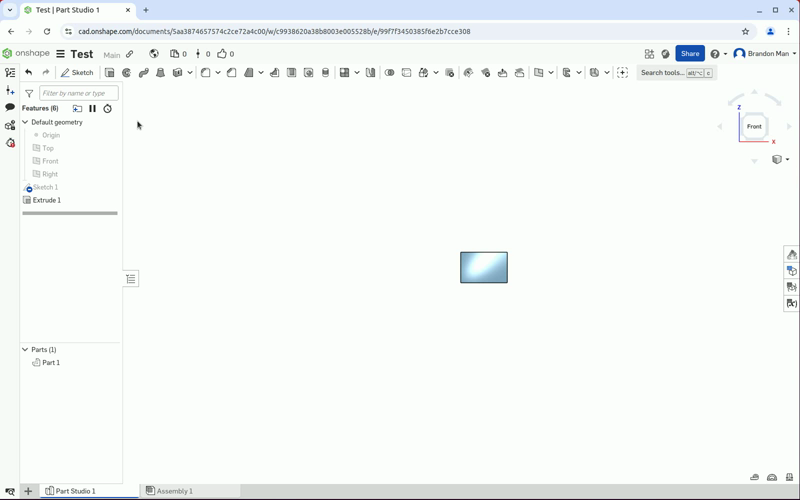
mouse_move(73, 189)
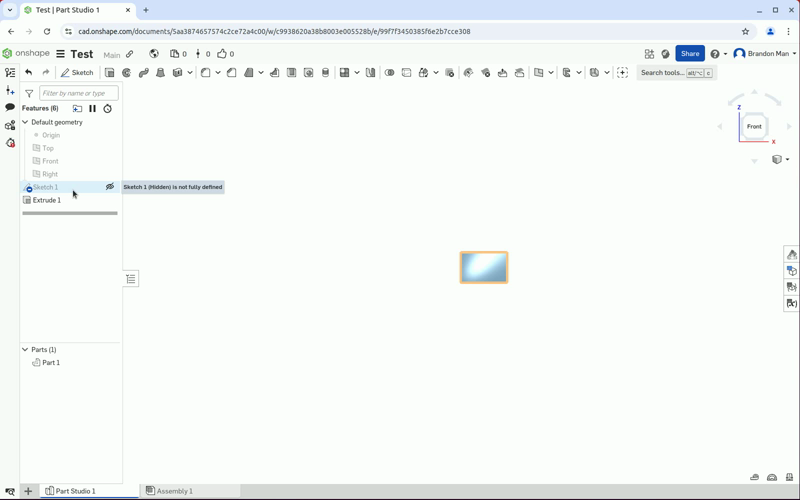
click(73, 189)
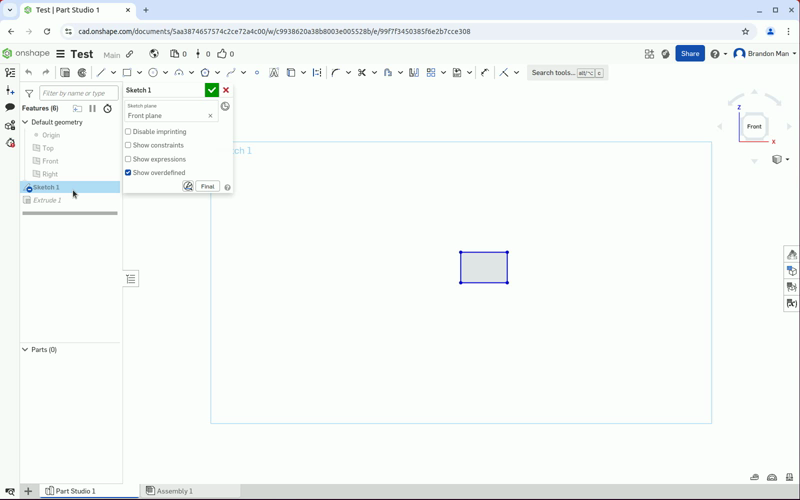
mouse_move(229, 92)
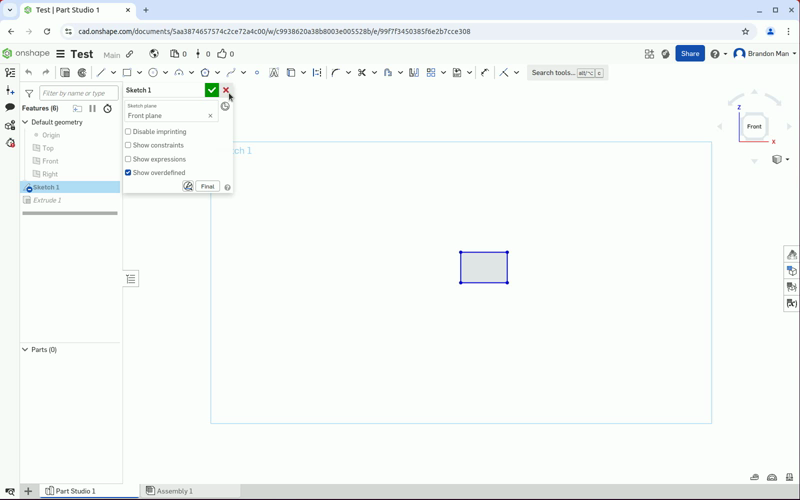
click(229, 92)
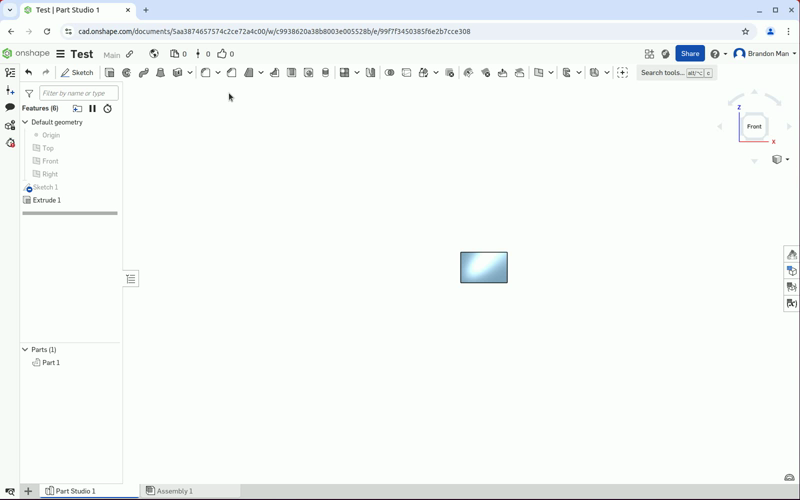
mouse_move(73, 352)
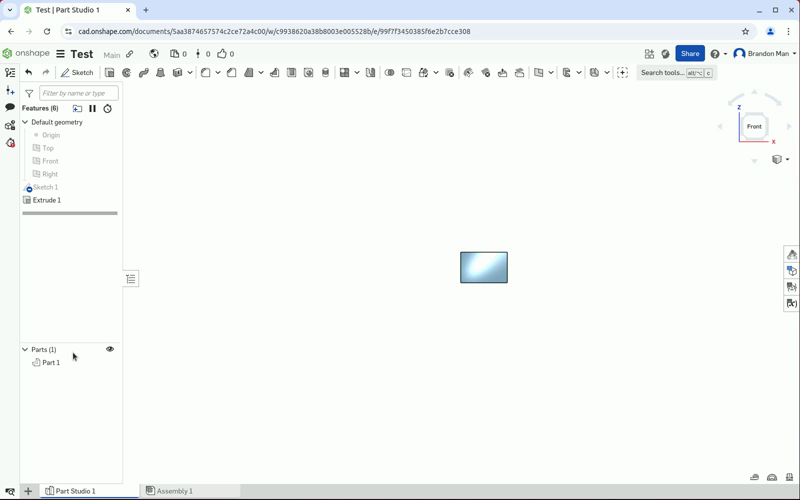
key(y)
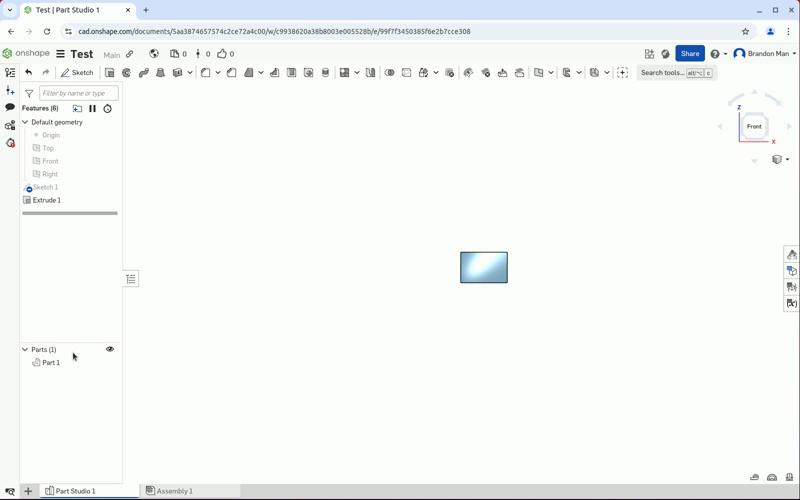
key(shift+p)
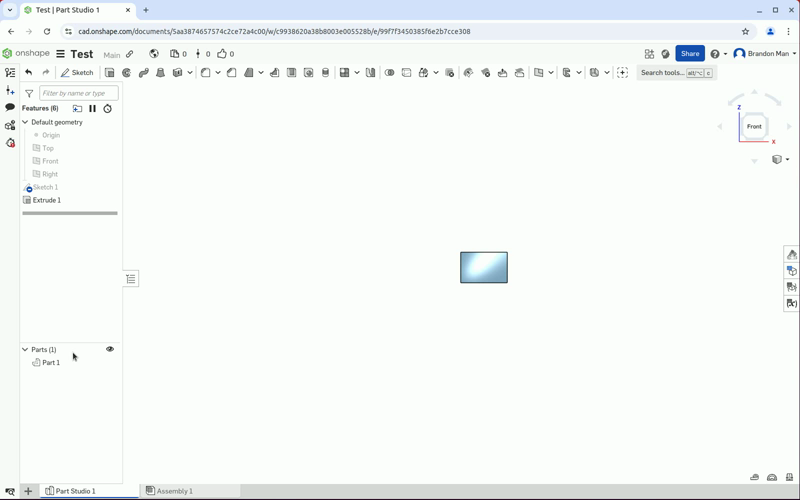
key(space)
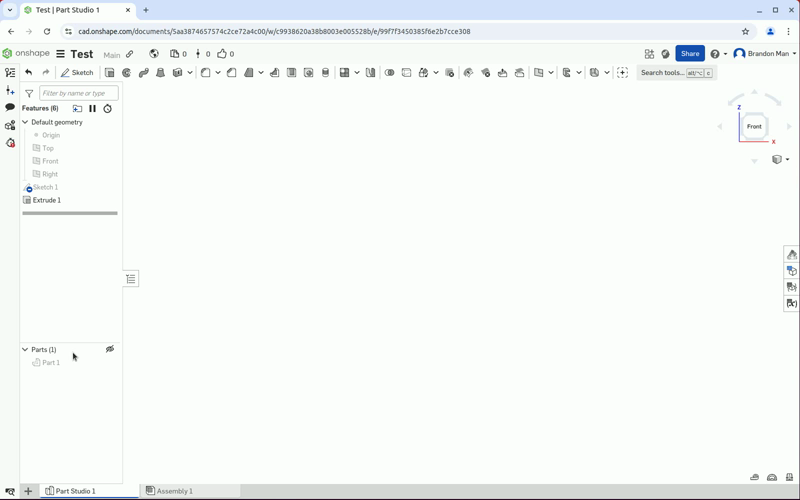
key_down(shift)
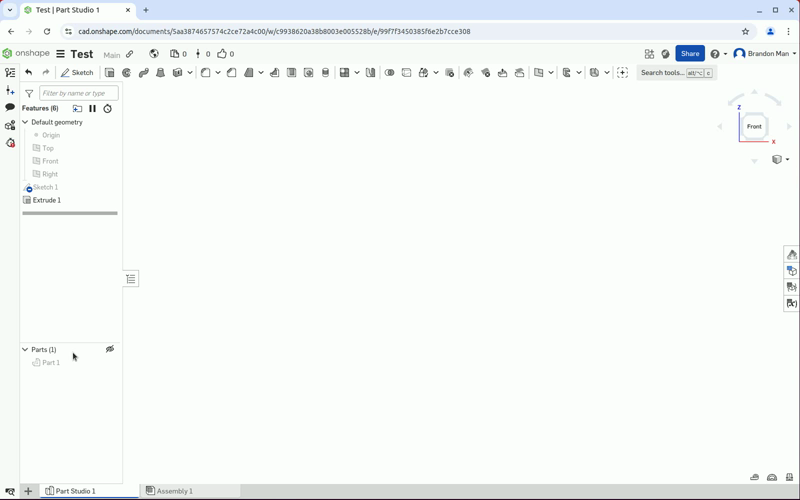
key(down)
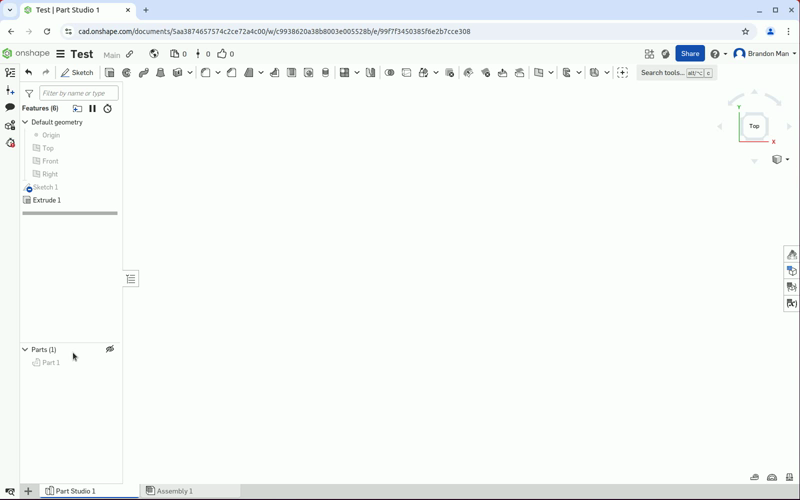
key_up(shift)
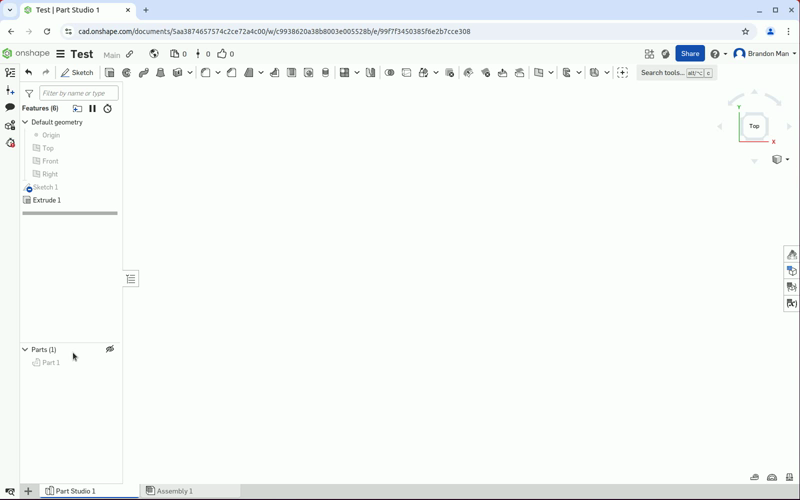
mouse_move(73, 352)
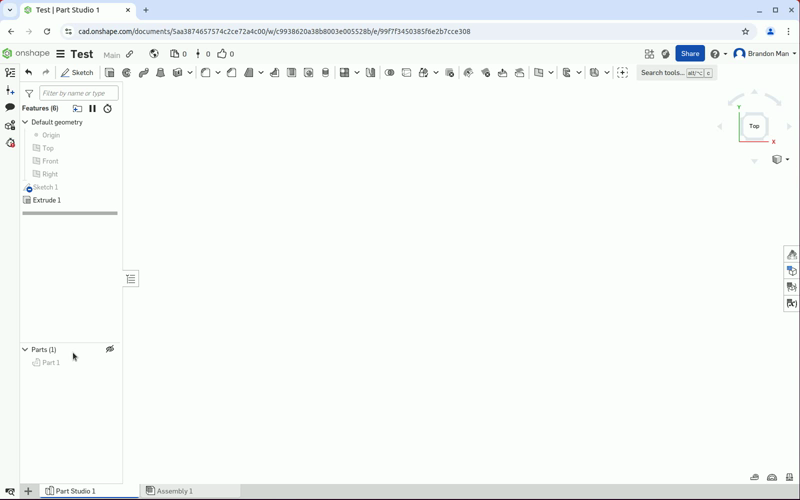
key(shift+y)
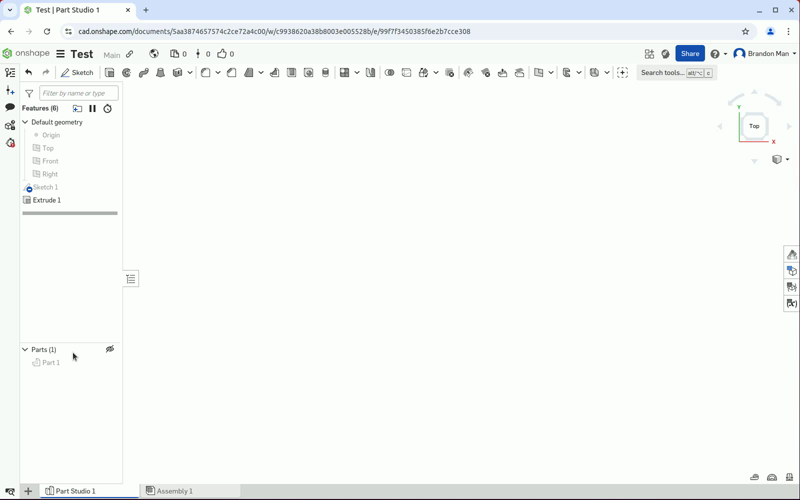
key(shift+s)
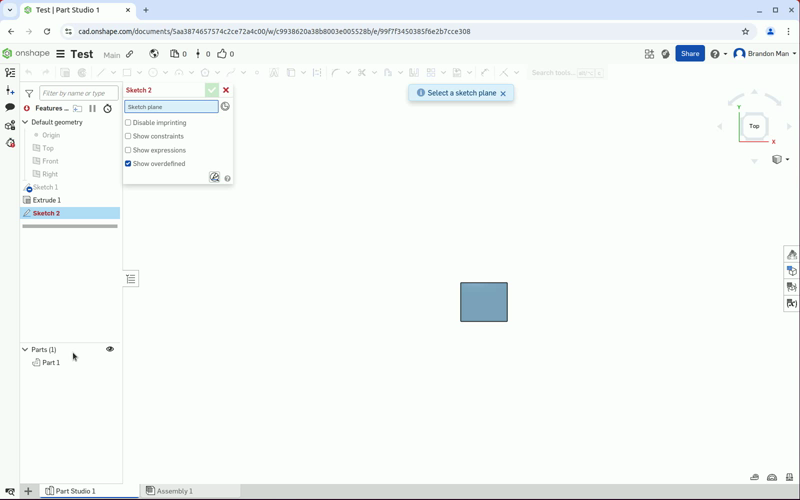
mouse_move(73, 150)
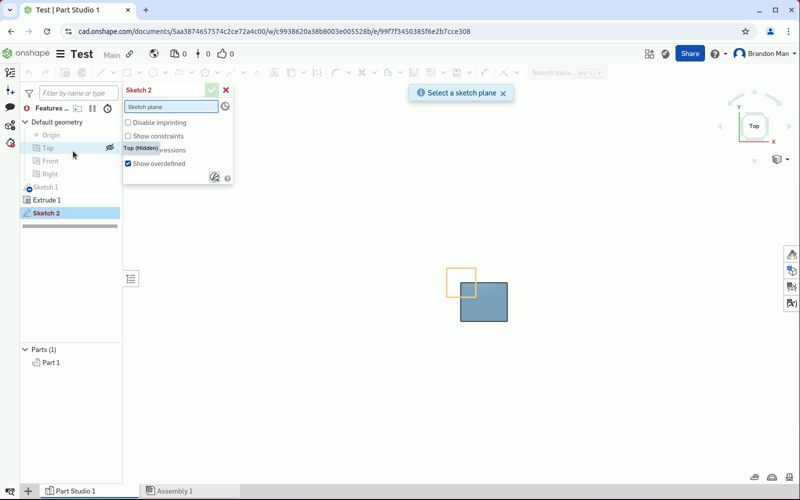
click(73, 150)
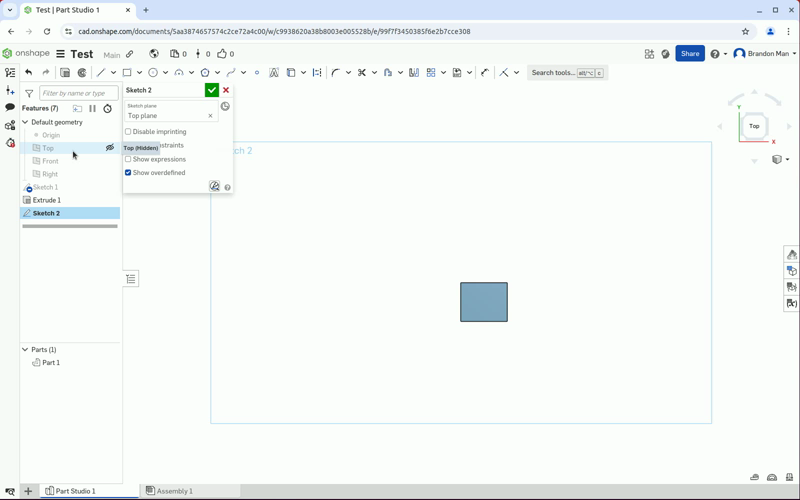
mouse_move(73, 352)
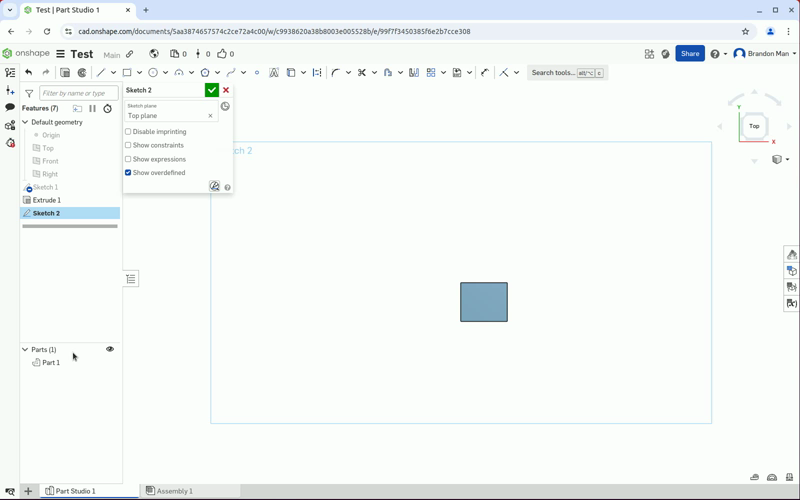
key(y)
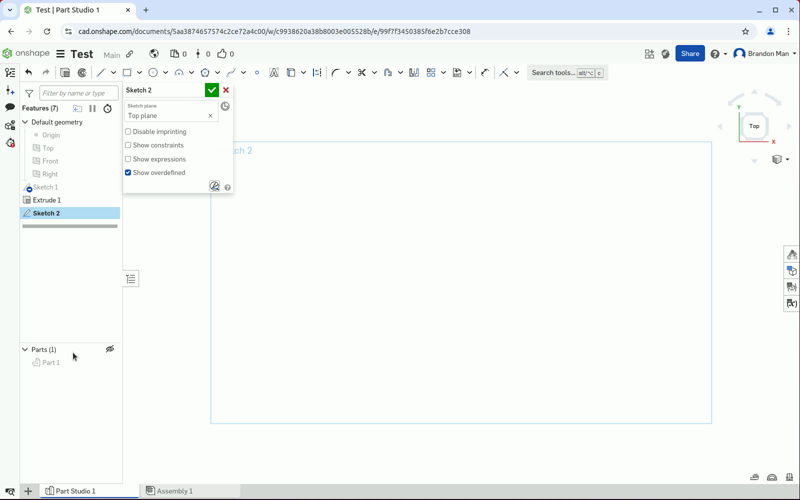
key(c)
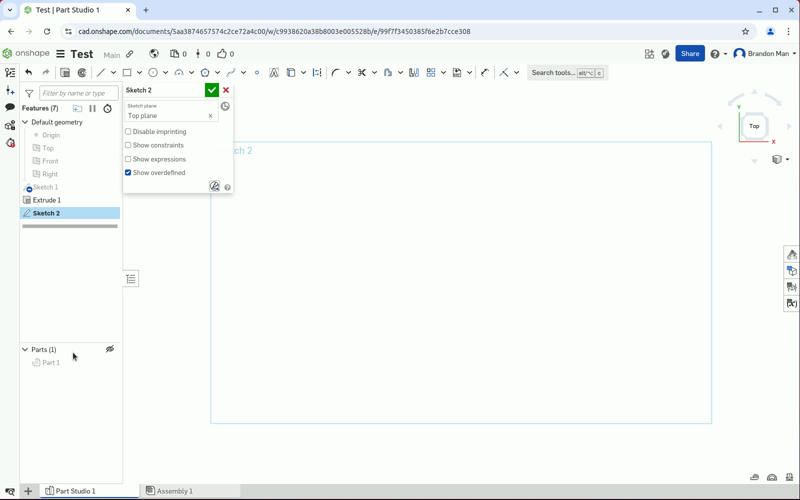
key_down(shift)
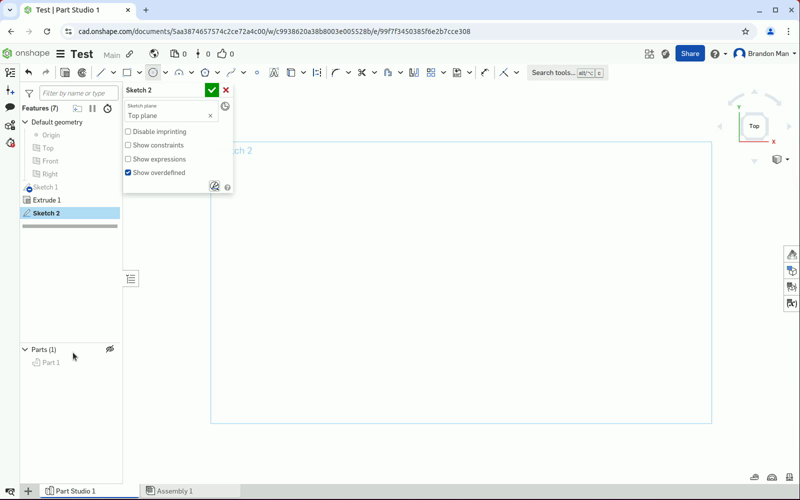
mouse_move(484, 301)
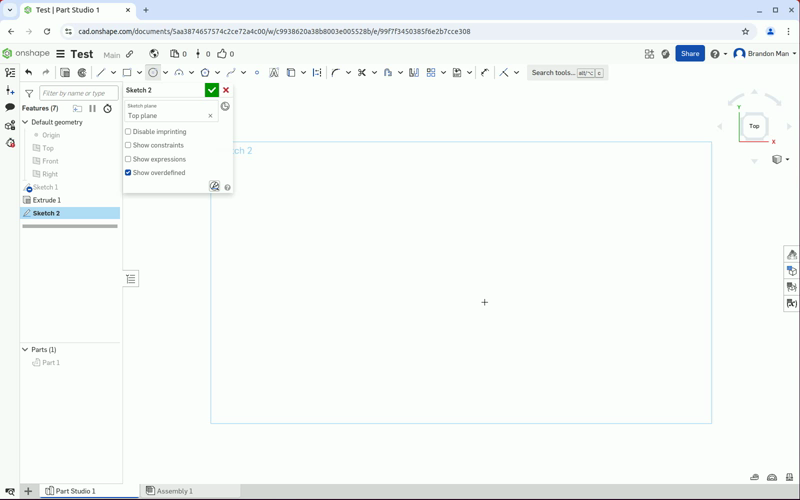
click(484, 301)
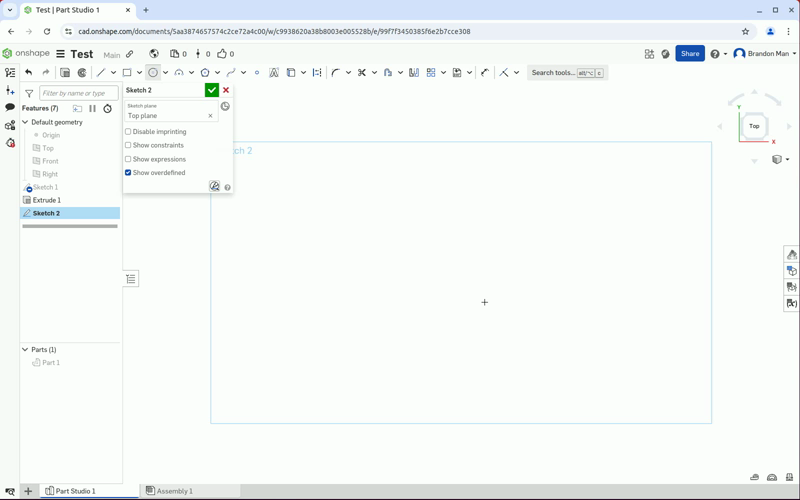
key_up(shift)
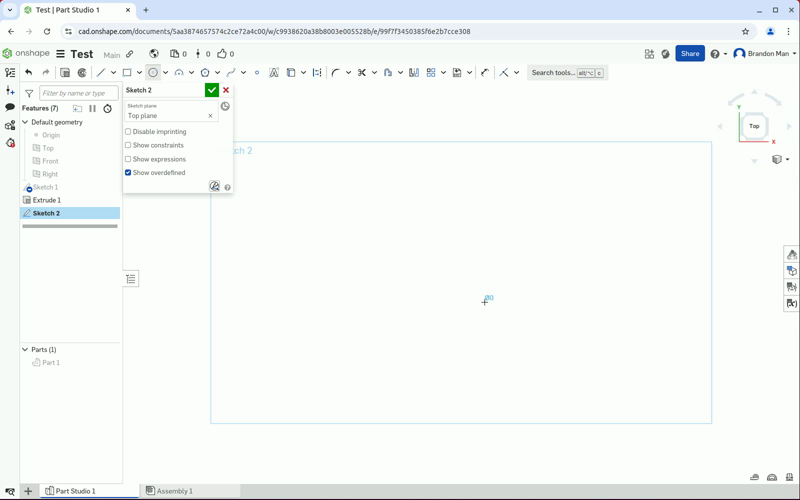
mouse_move(496, 301)
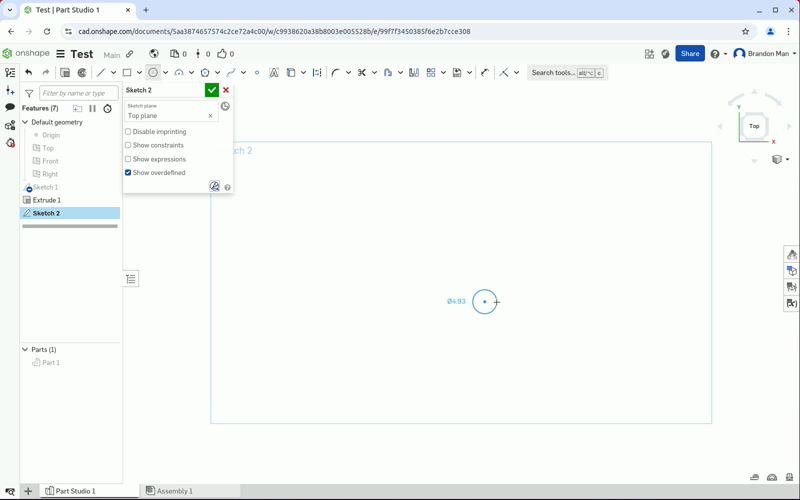
click(496, 301)
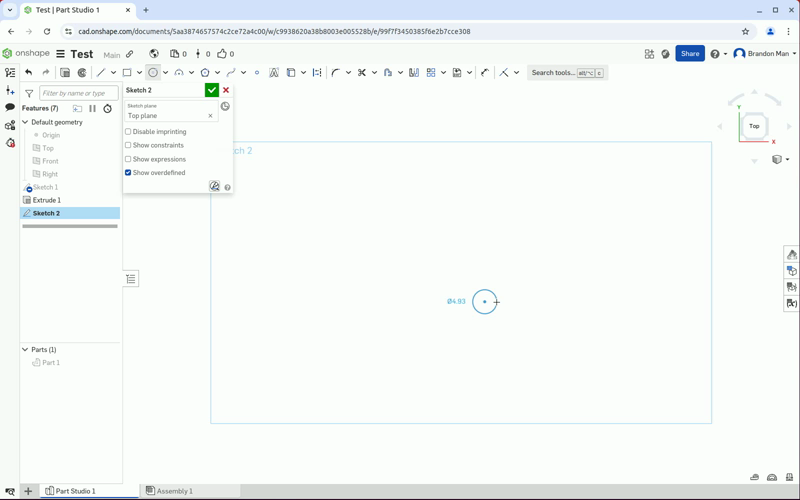
key(esc)
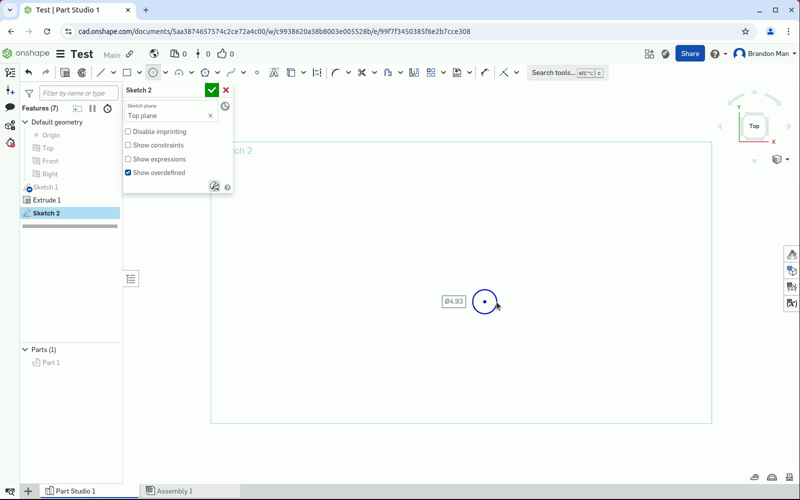
mouse_move(481, 300)
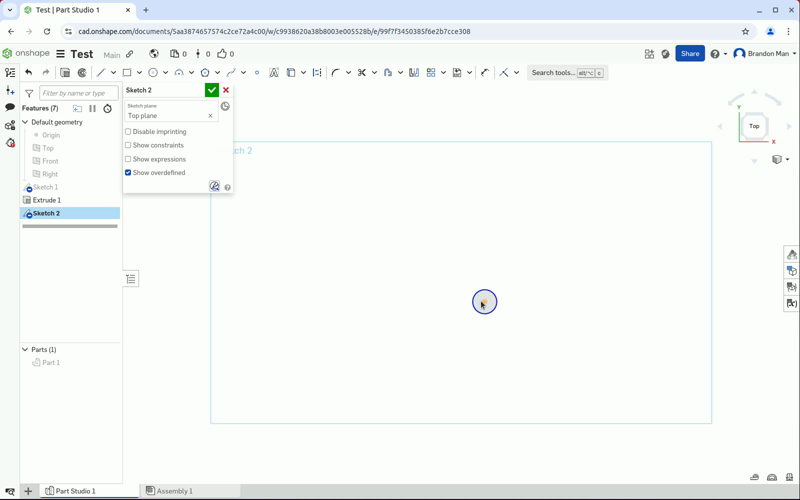
scroll(6)
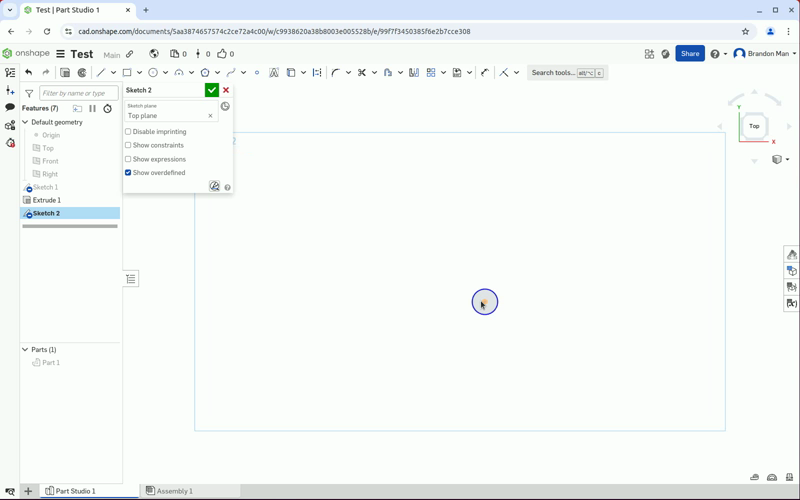
scroll(6)
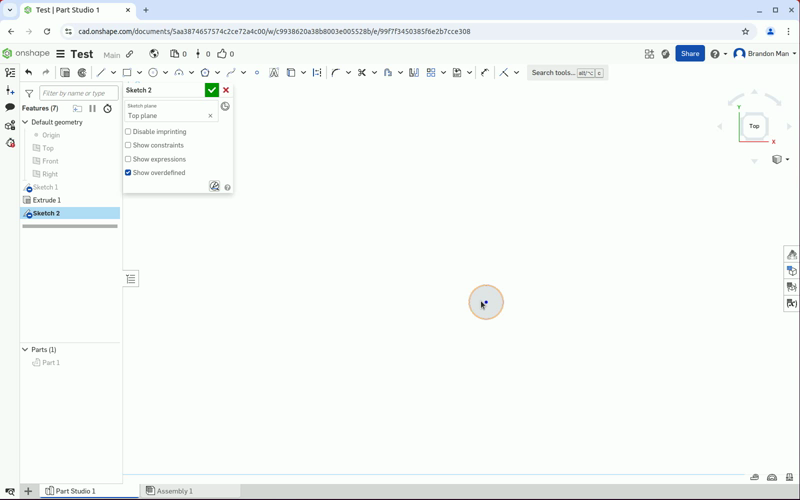
scroll(6)
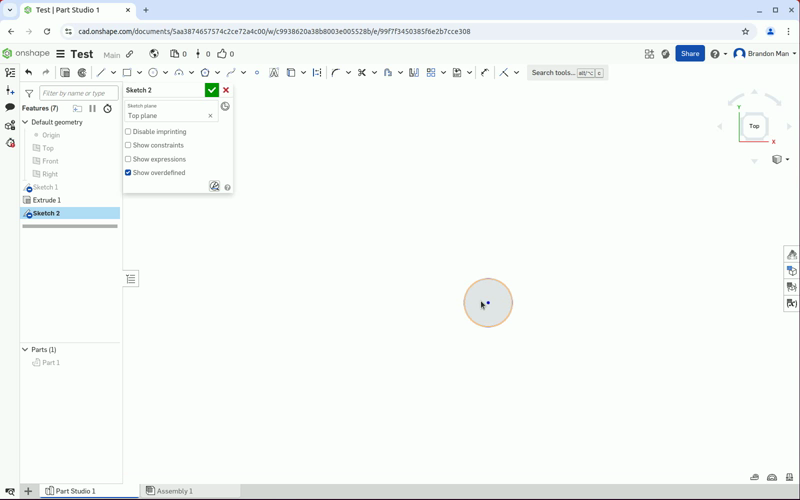
scroll(6)
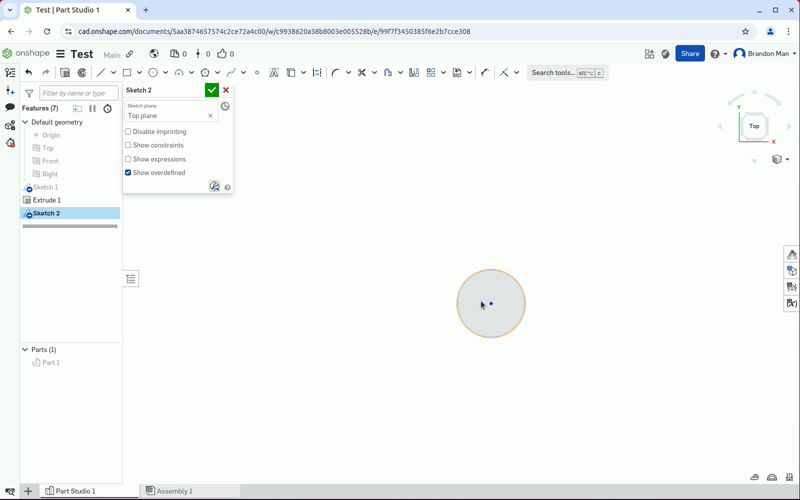
scroll(6)
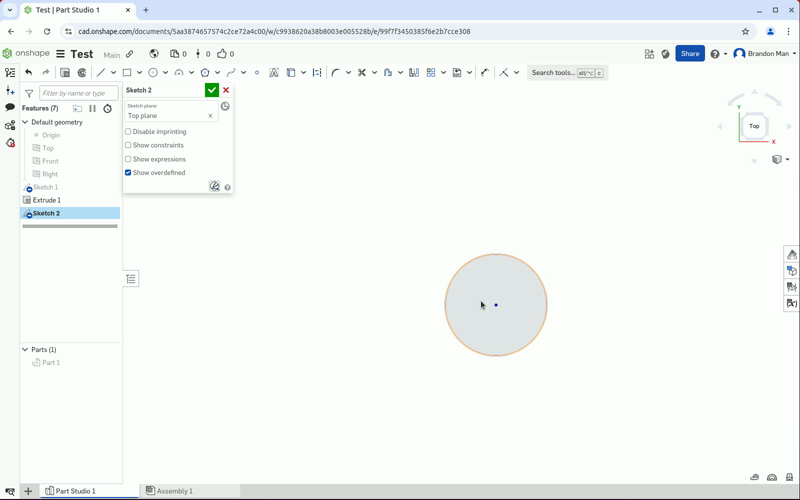
scroll(6)
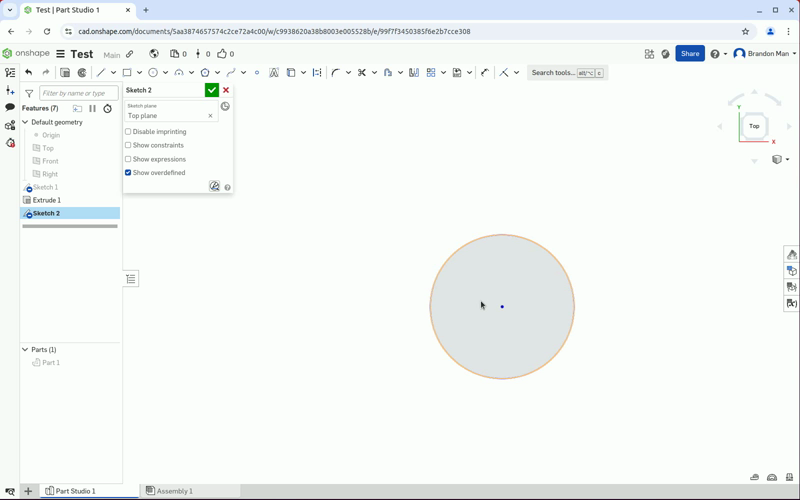
scroll(6)
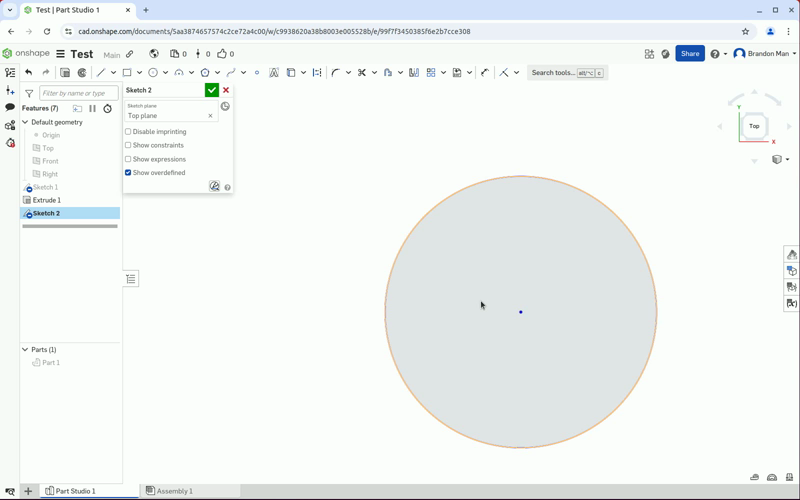
click(481, 300)
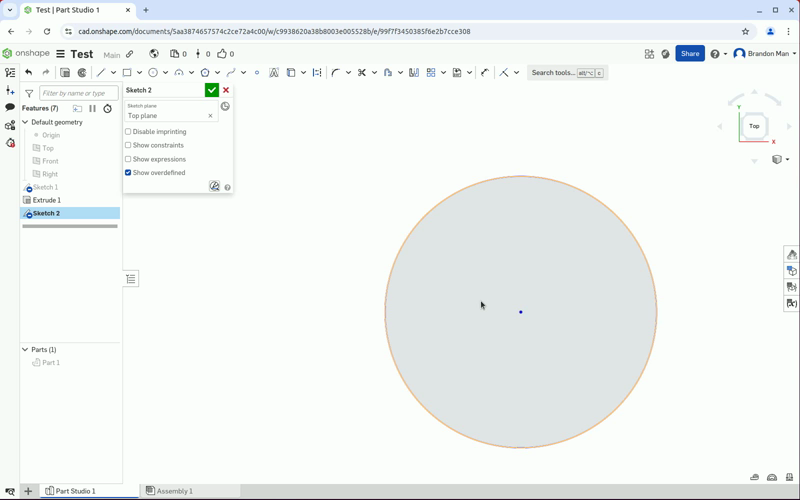
scroll(-6)
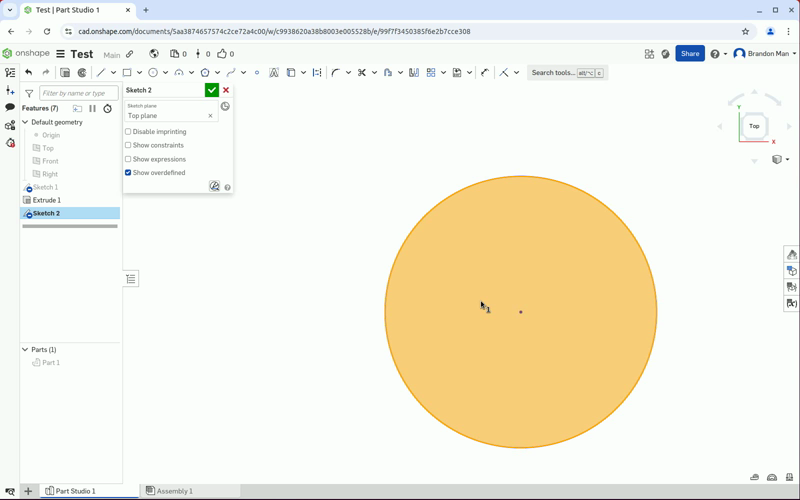
scroll(-6)
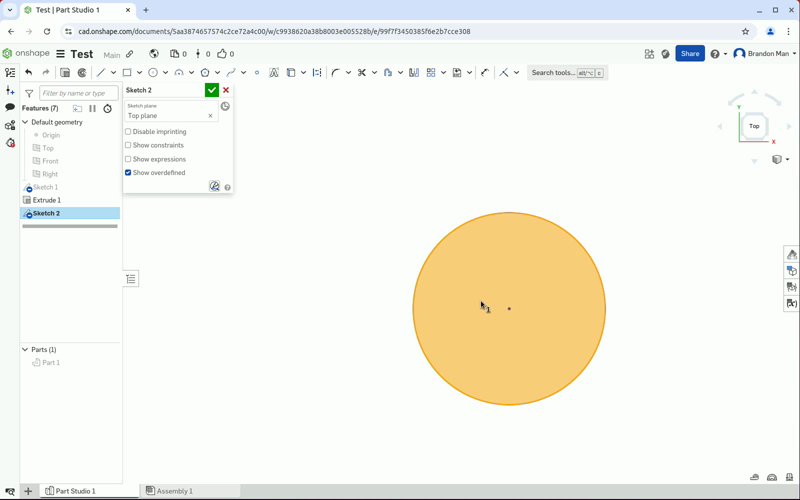
scroll(-6)
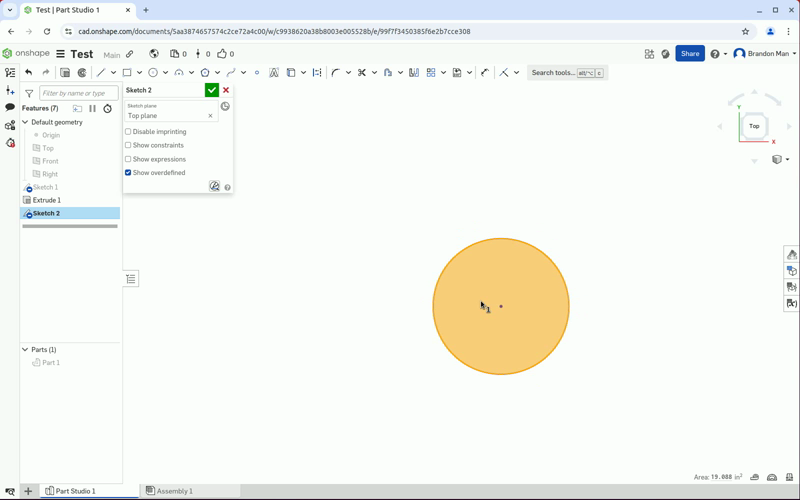
scroll(-6)
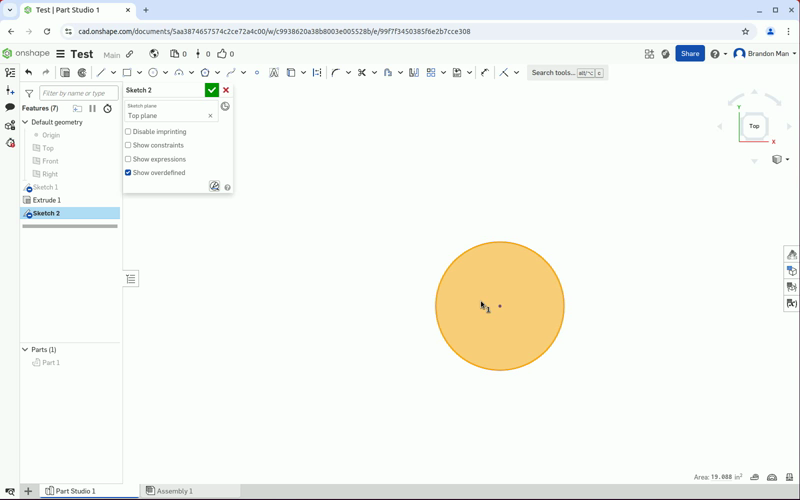
scroll(-6)
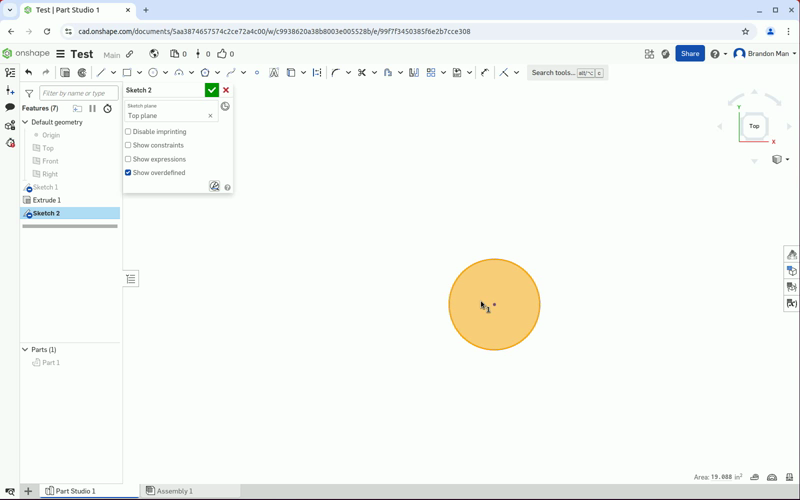
scroll(-6)
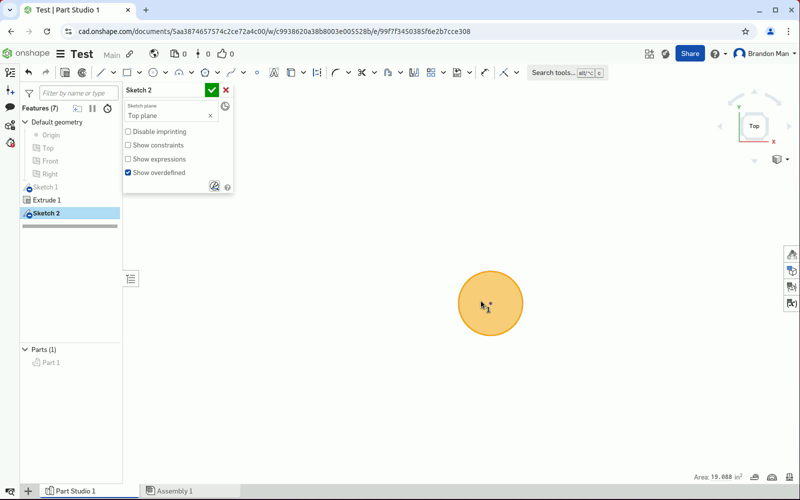
scroll(-6)
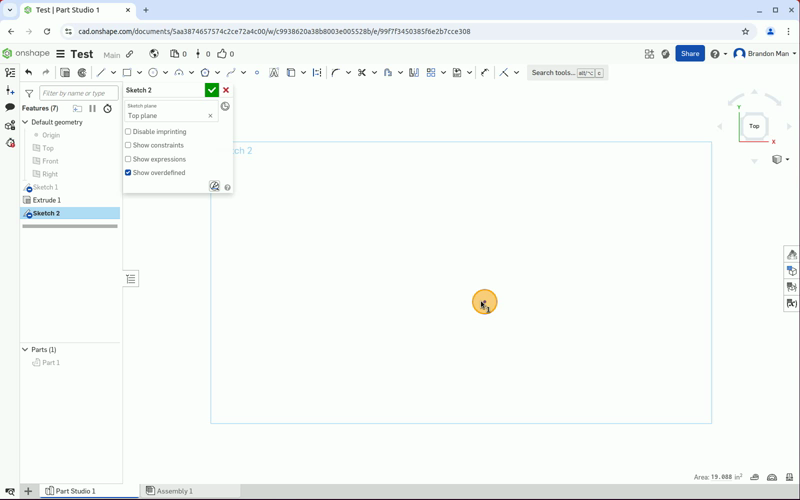
mouse_move(73, 352)
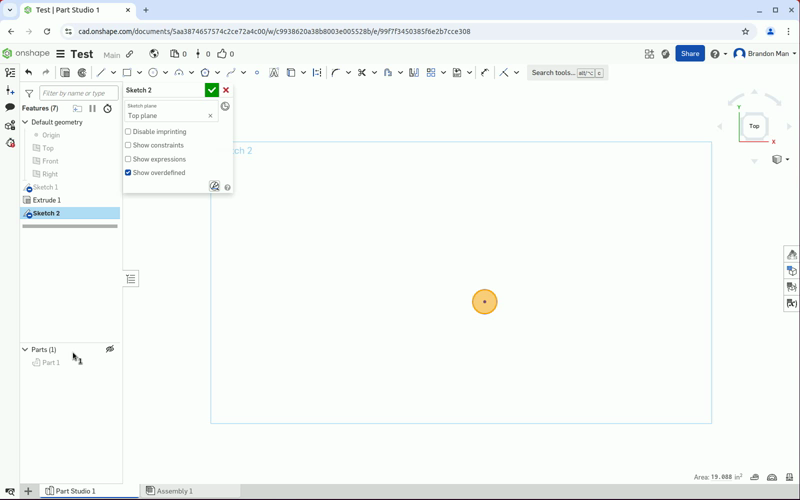
key(shift+y)
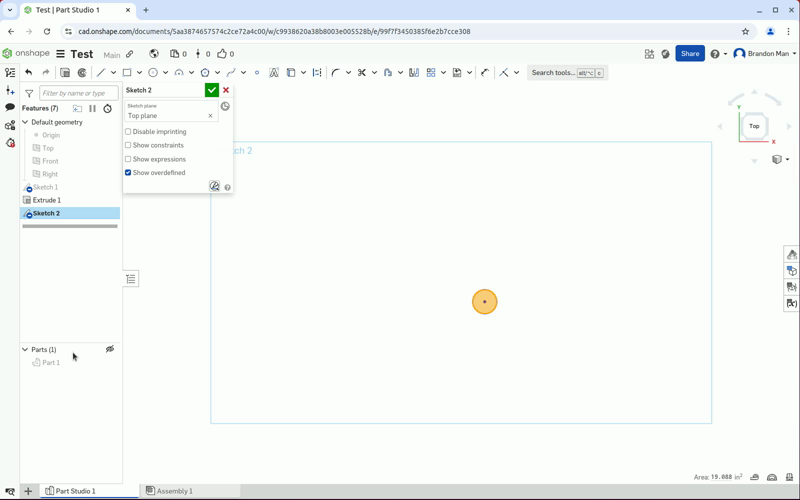
key(shift+e)
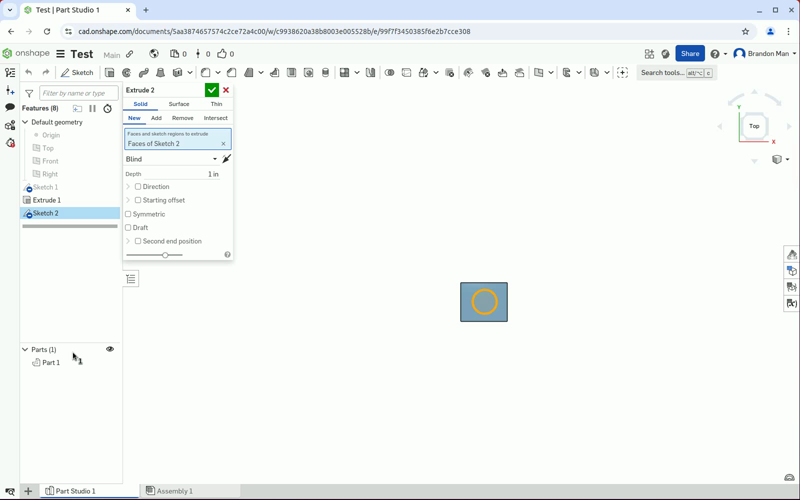
mouse_move(143, 106)
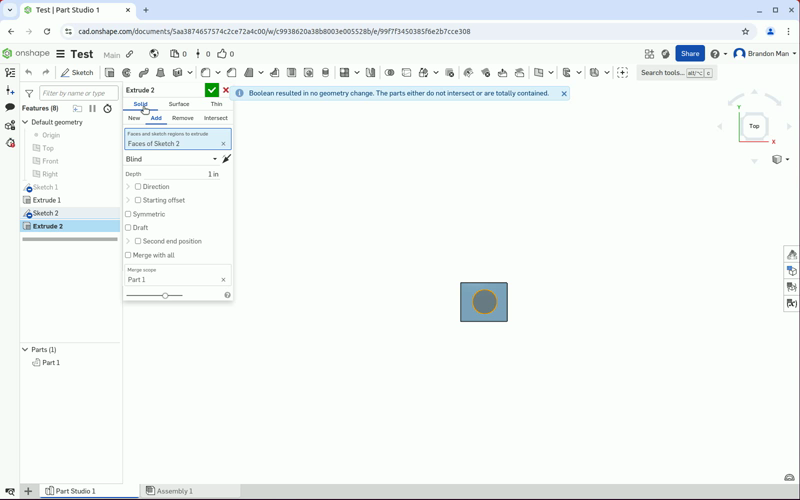
click(143, 106)
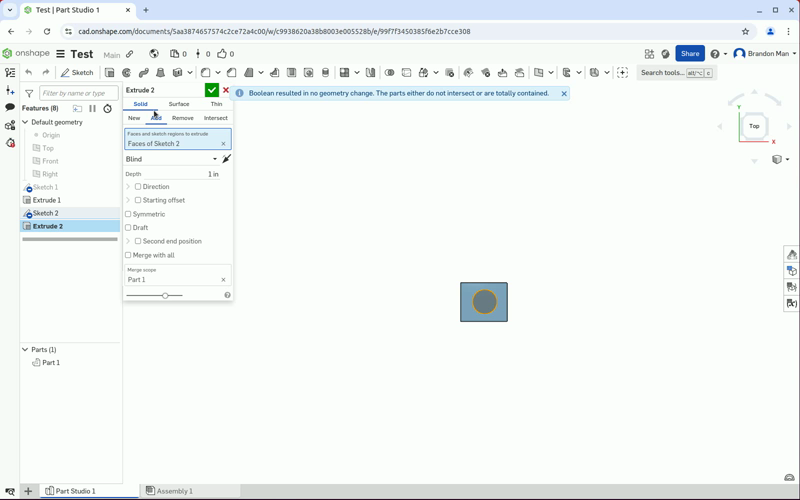
mouse_move(186, 120)
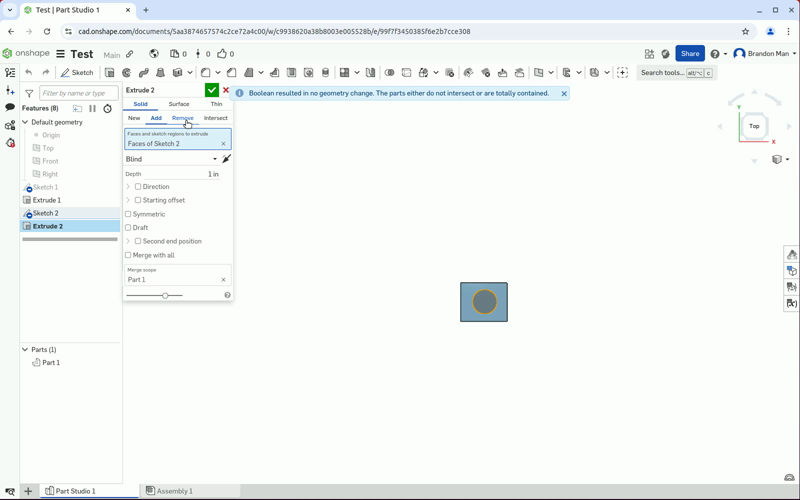
click(186, 120)
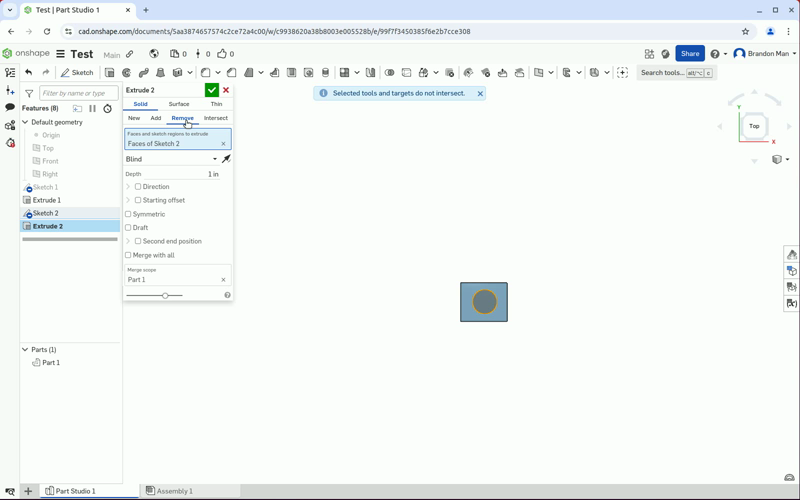
key(tab, 4)
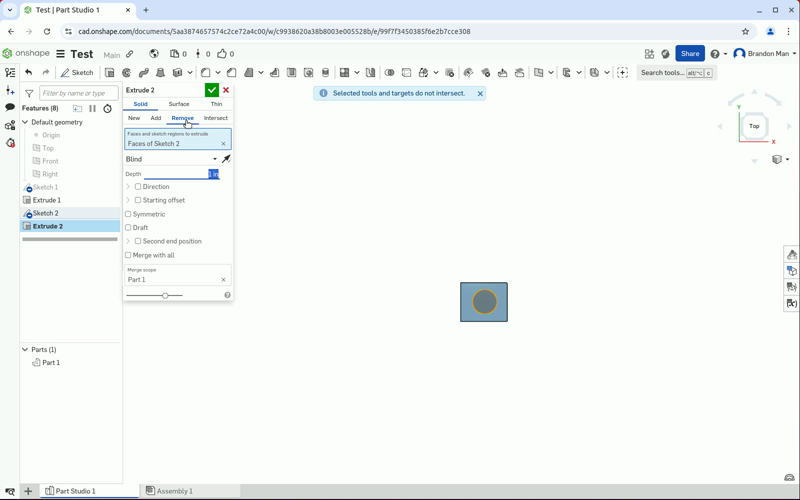
text(-8.184)
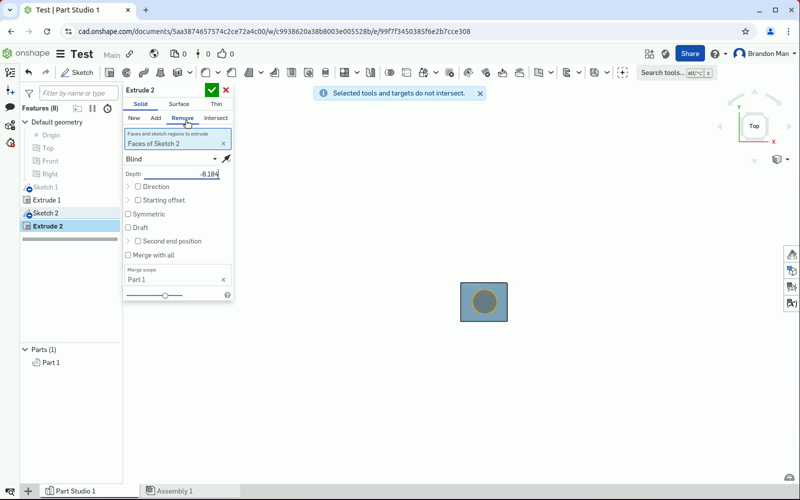
key(tab, 6)
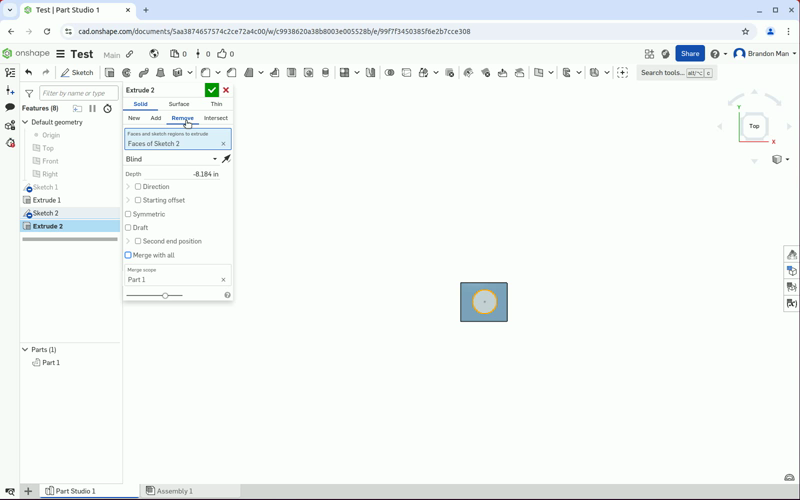
key(space)
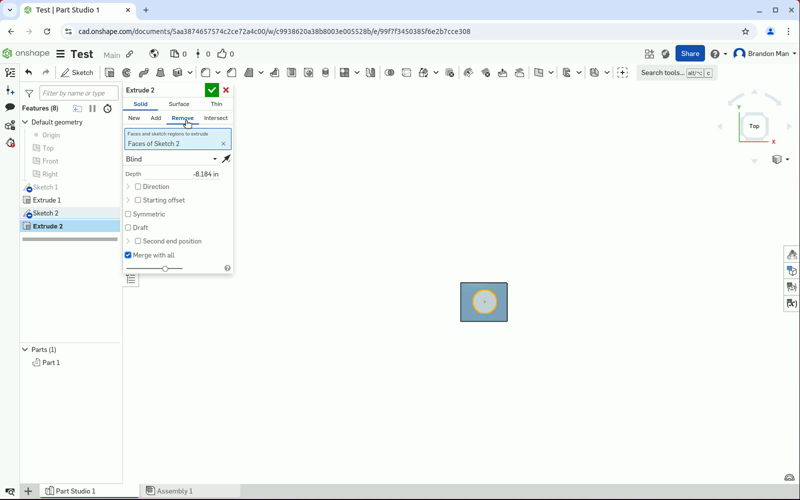
key(enter)
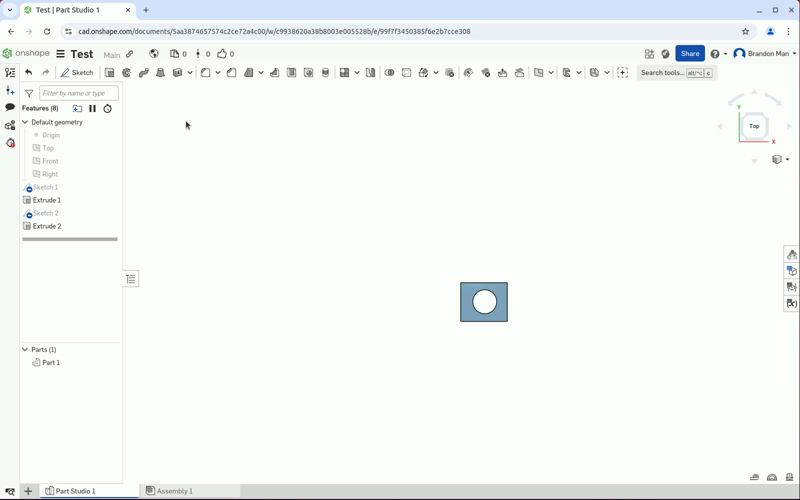
key(shift+h)
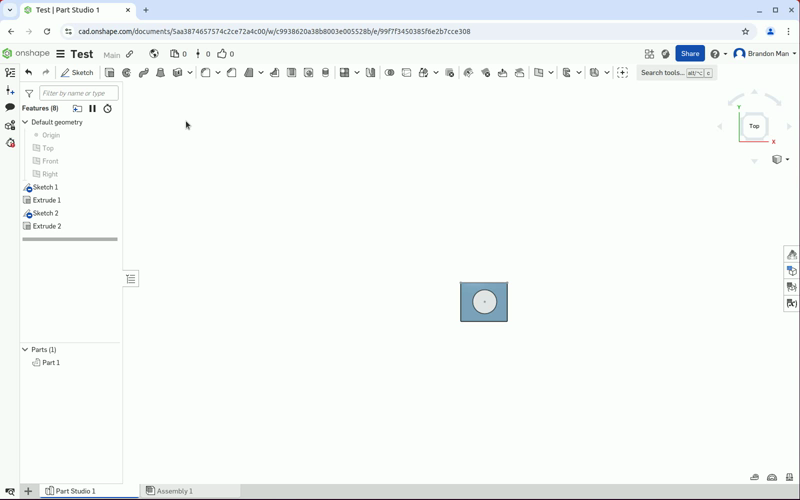
key(shift+h)
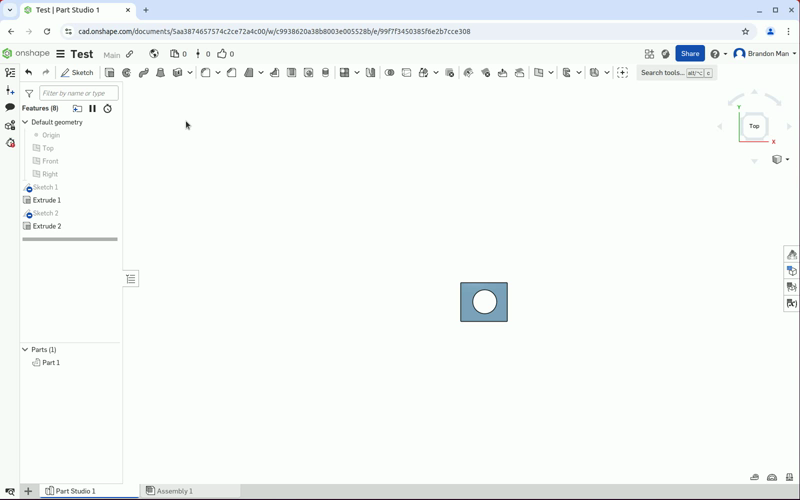
mouse_move(73, 189)
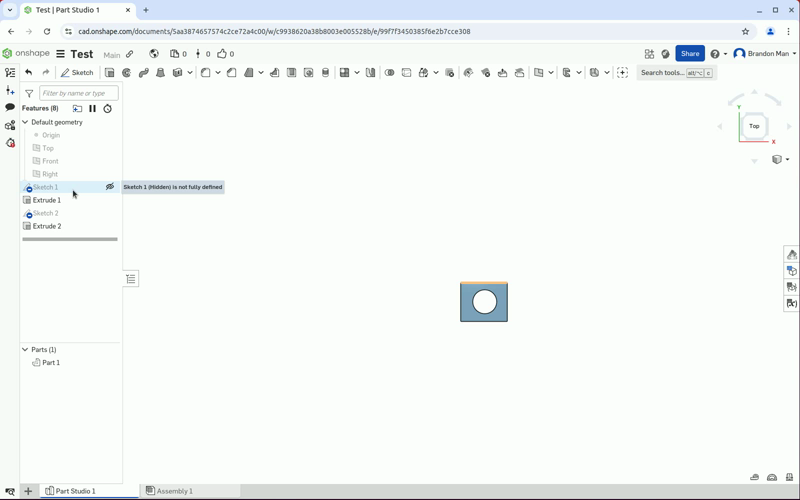
click(73, 189)
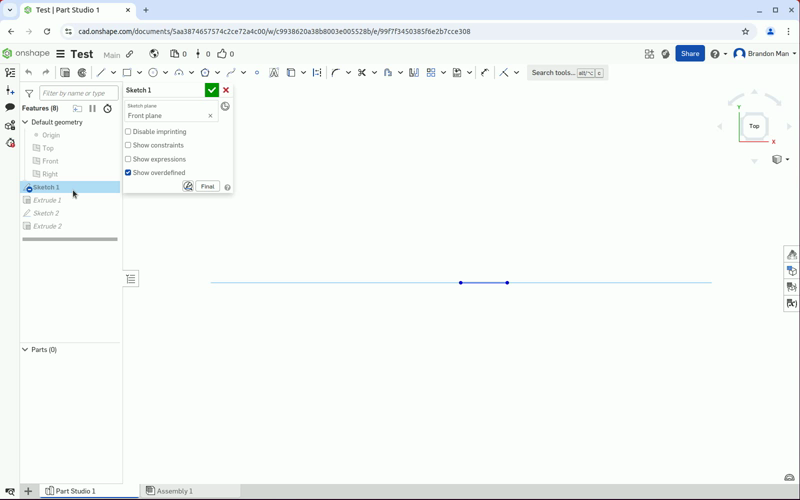
mouse_move(229, 92)
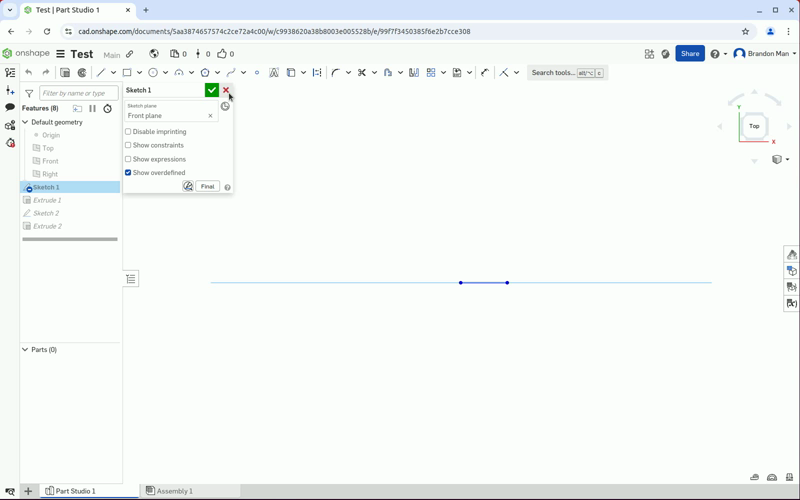
click(229, 92)
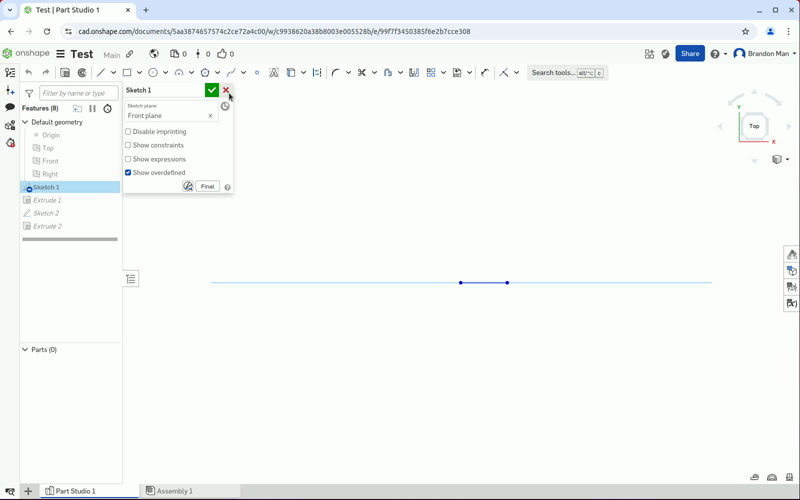
key(shift+s)
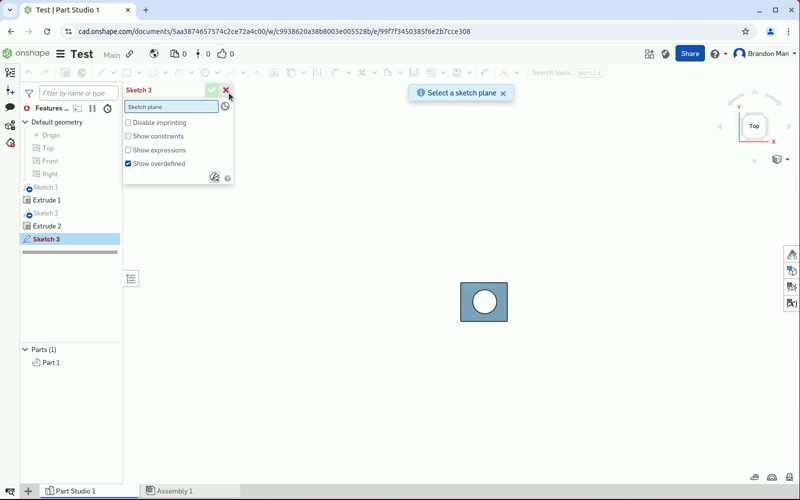
mouse_move(73, 150)
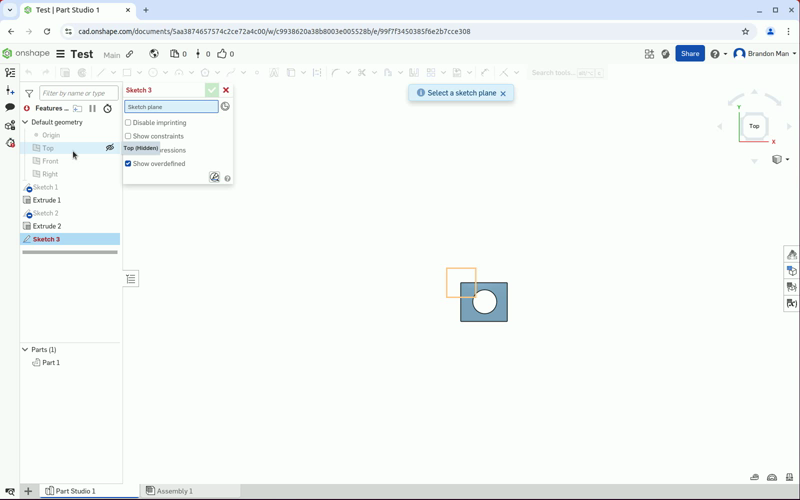
click(73, 150)
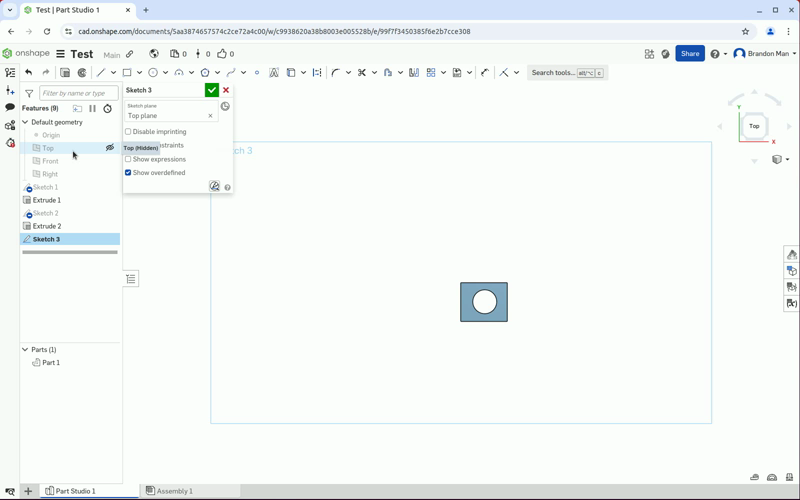
mouse_move(73, 352)
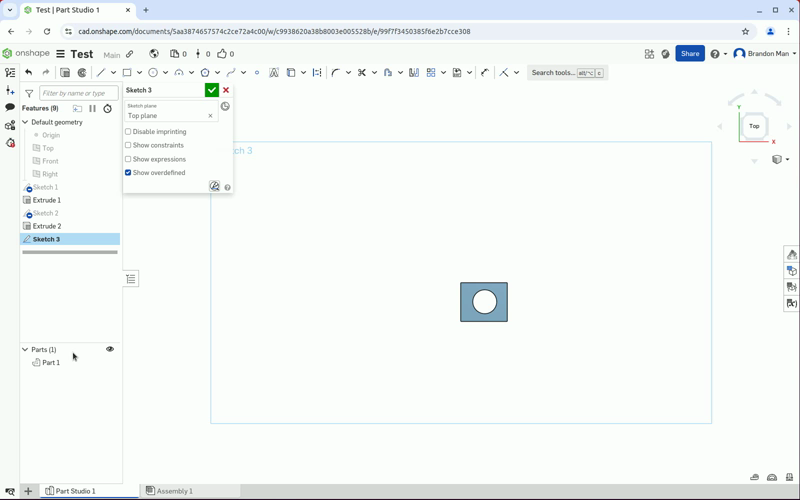
key(y)
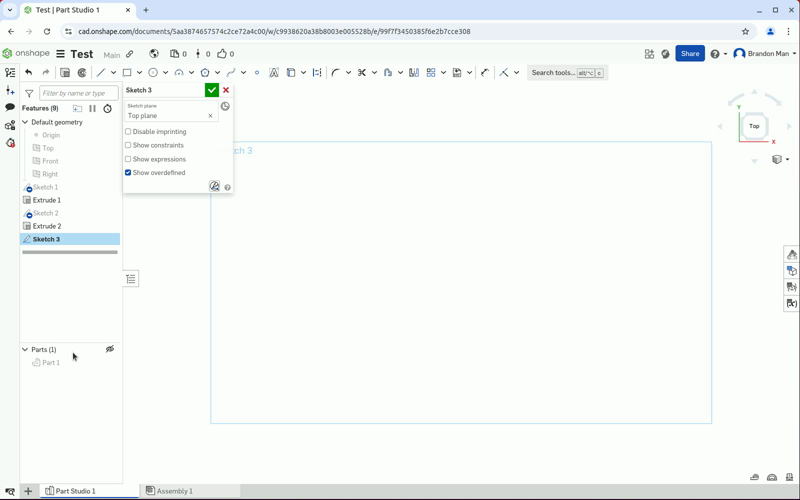
key(l)
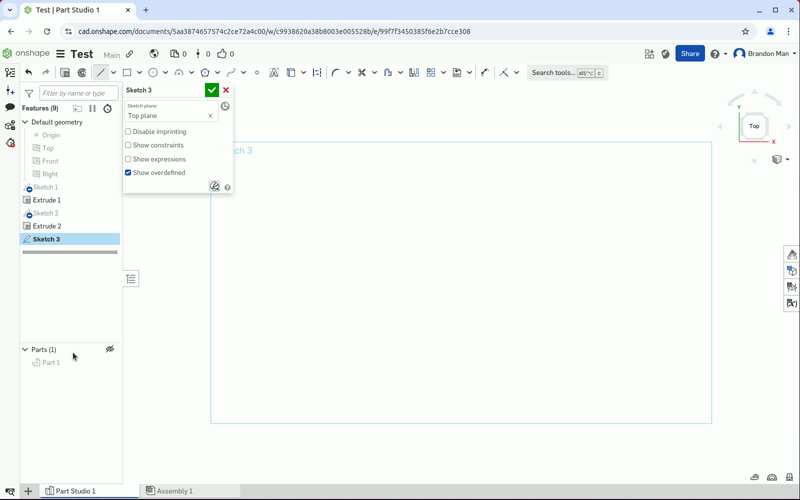
key_down(shift)
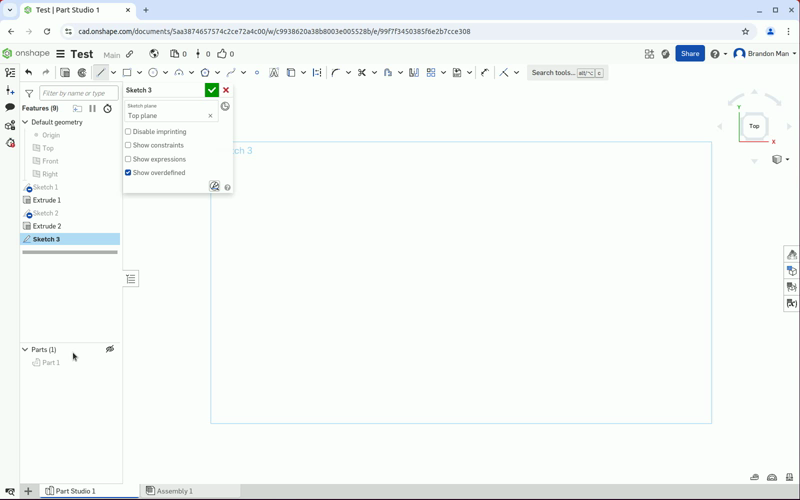
mouse_move(460, 321)
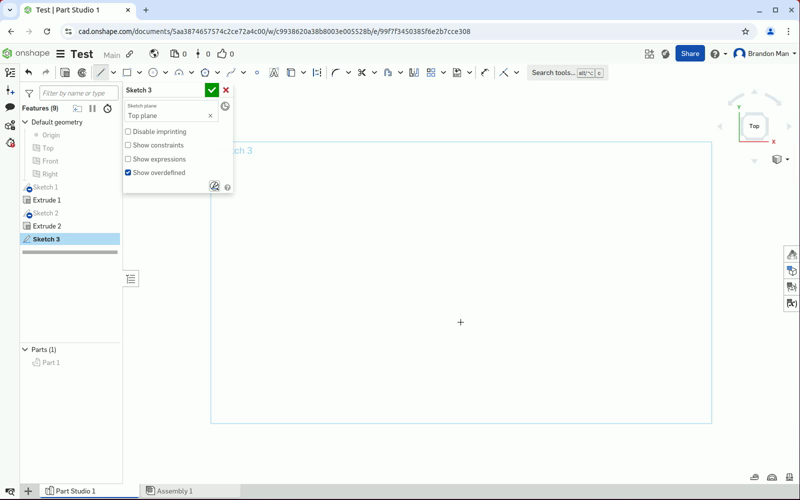
click(460, 321)
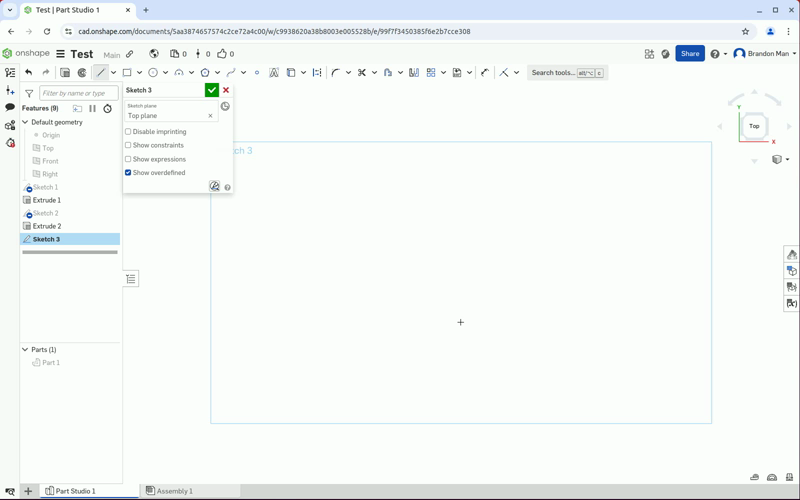
key_up(shift)
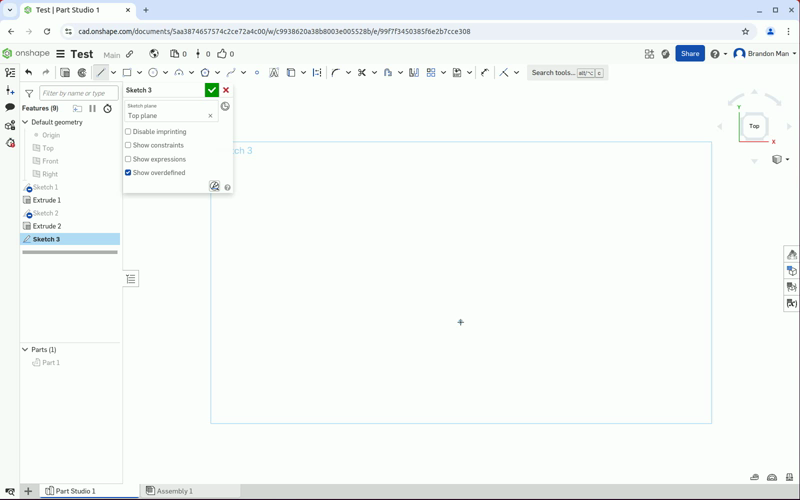
key_down(shift)
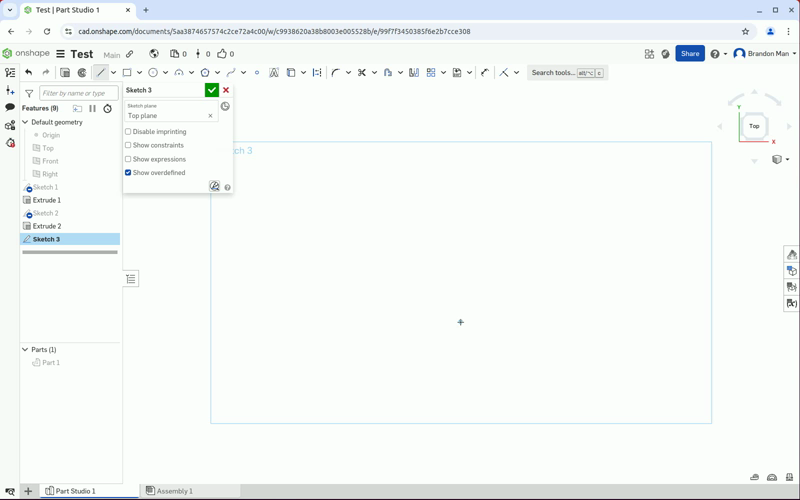
mouse_move(490, 321)
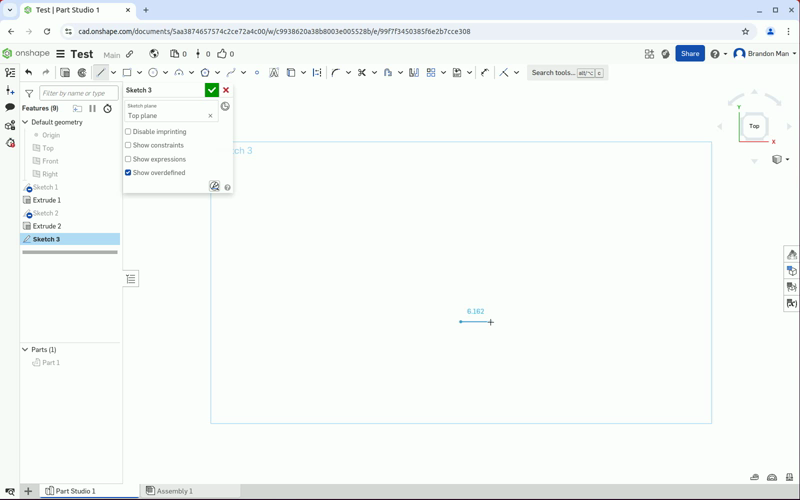
mouse_move(507, 321)
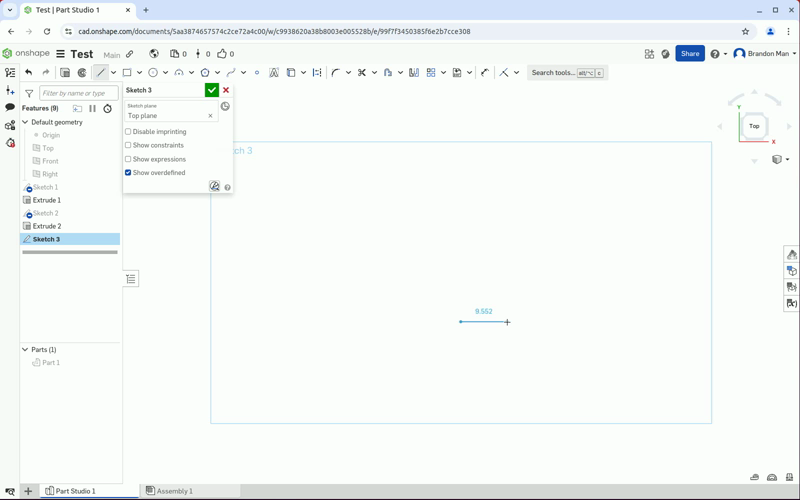
click(507, 321)
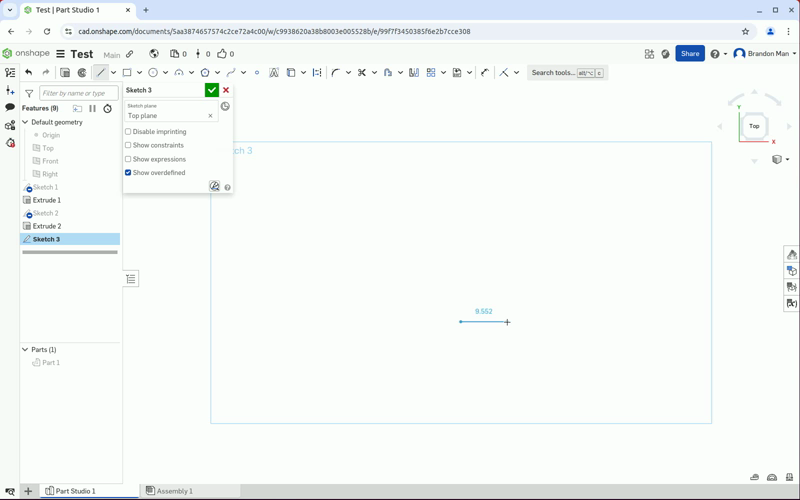
key_up(shift)
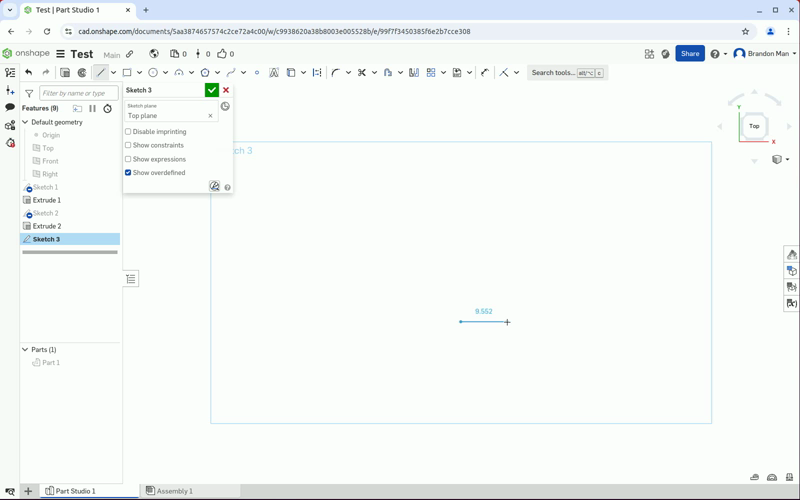
key_down(shift)
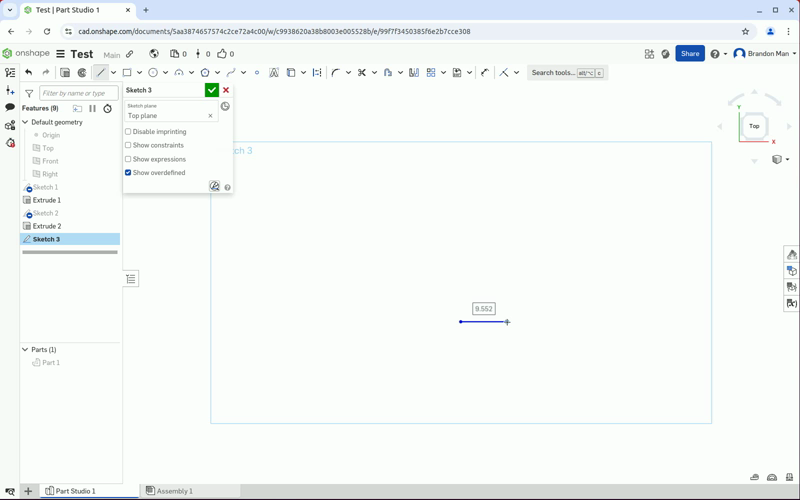
mouse_move(537, 321)
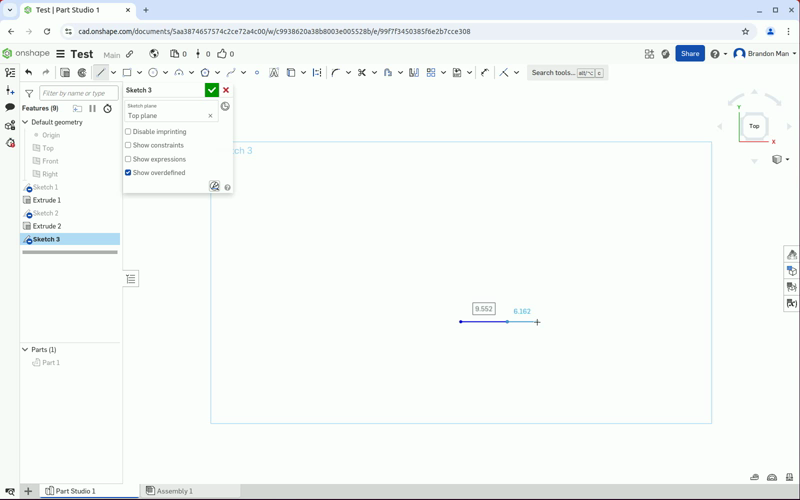
mouse_move(507, 282)
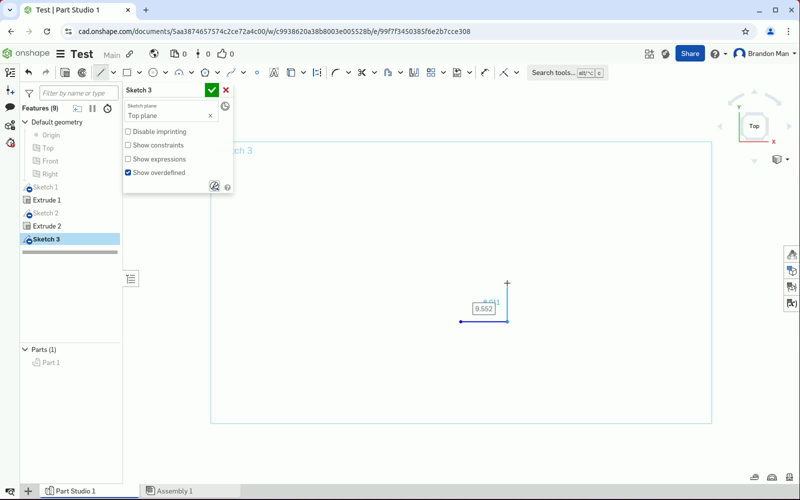
click(507, 282)
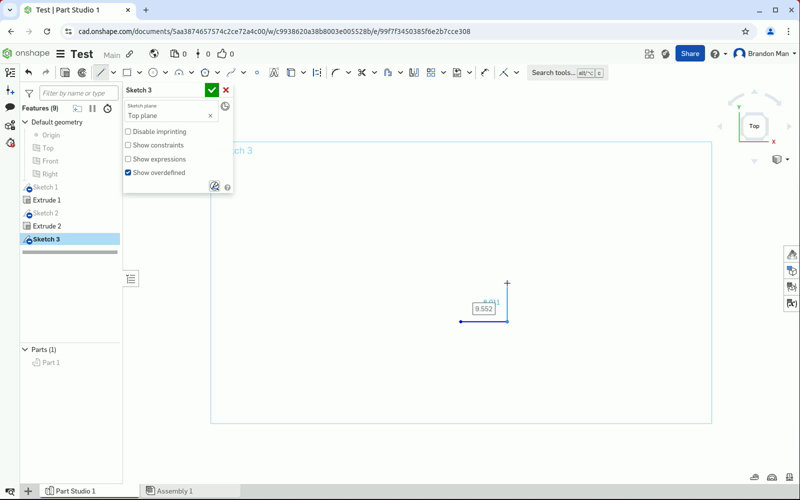
key_up(shift)
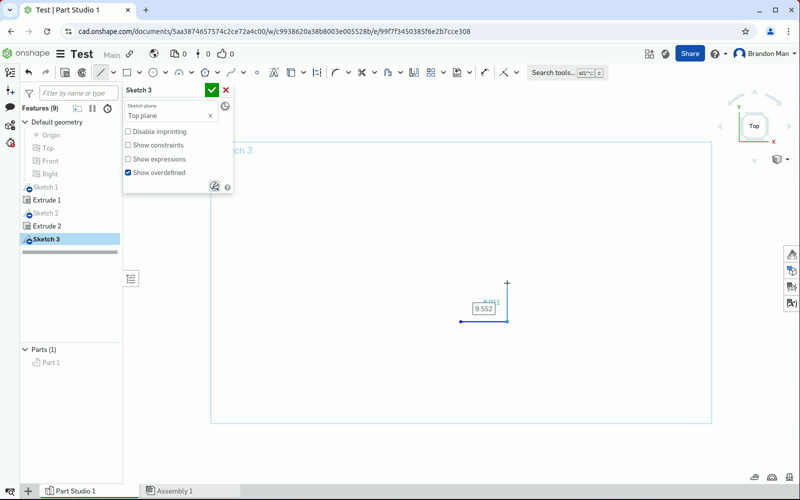
key_down(shift)
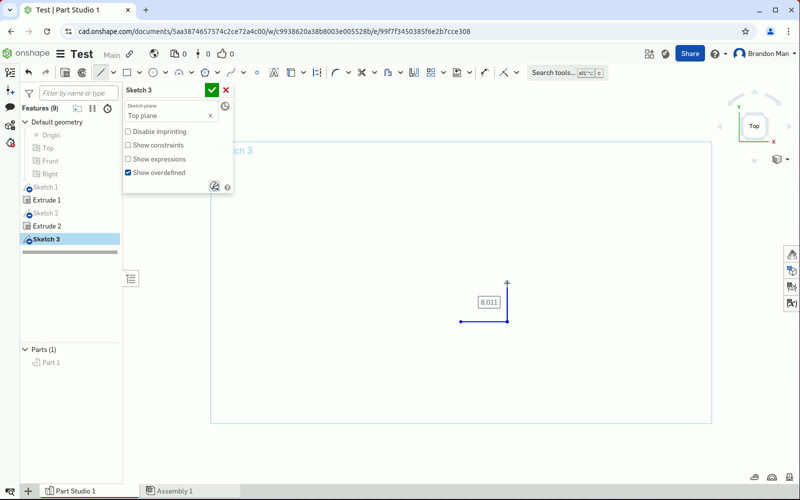
mouse_move(537, 282)
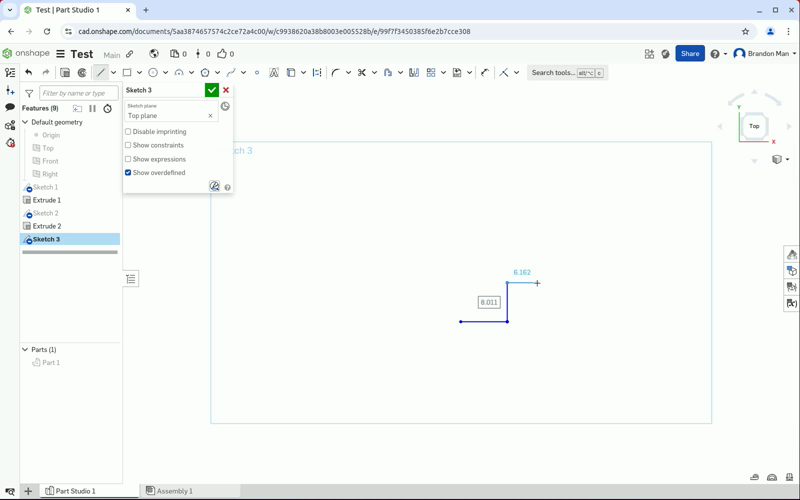
mouse_move(460, 282)
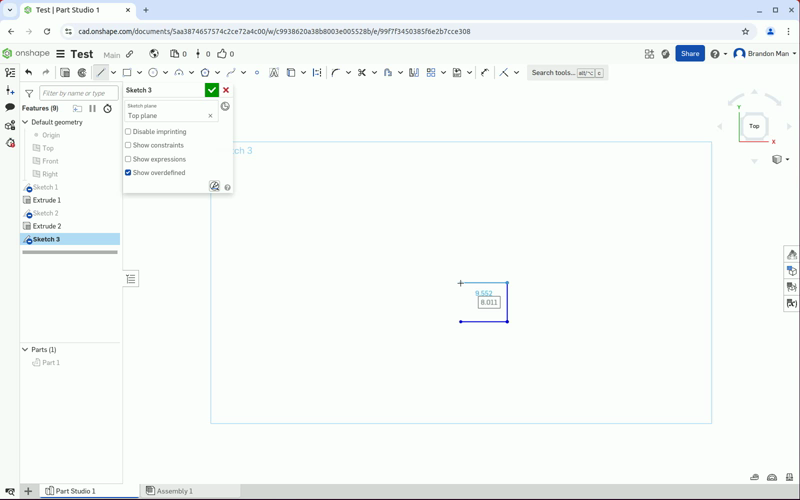
click(460, 282)
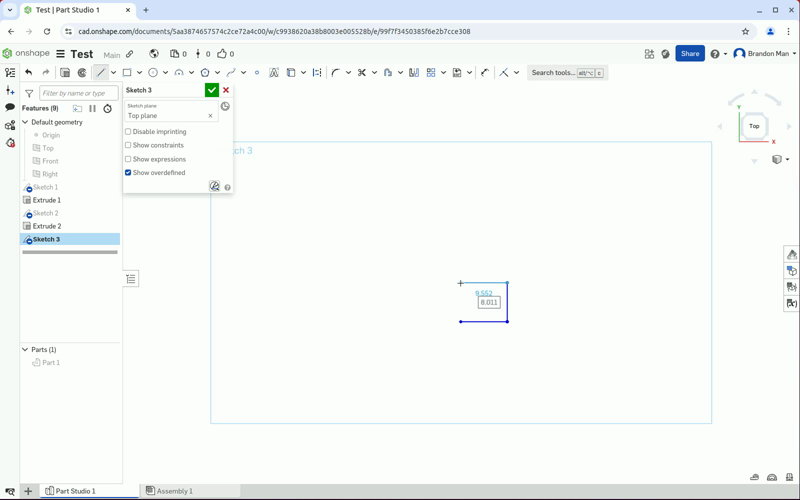
key_up(shift)
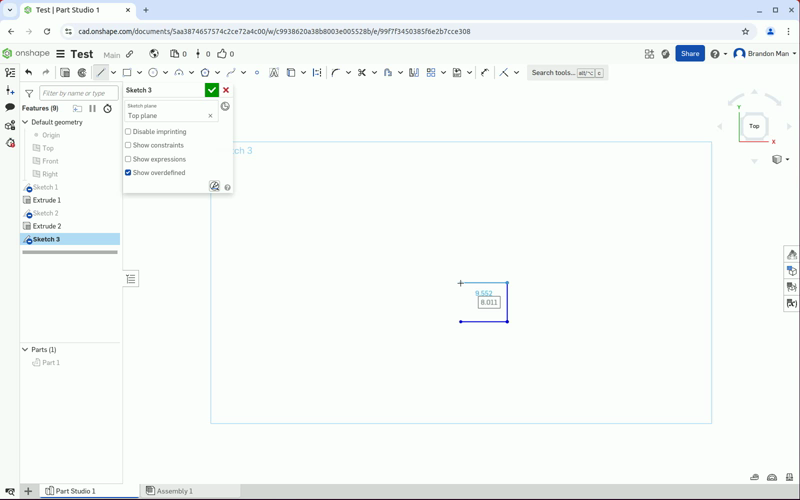
mouse_move(490, 282)
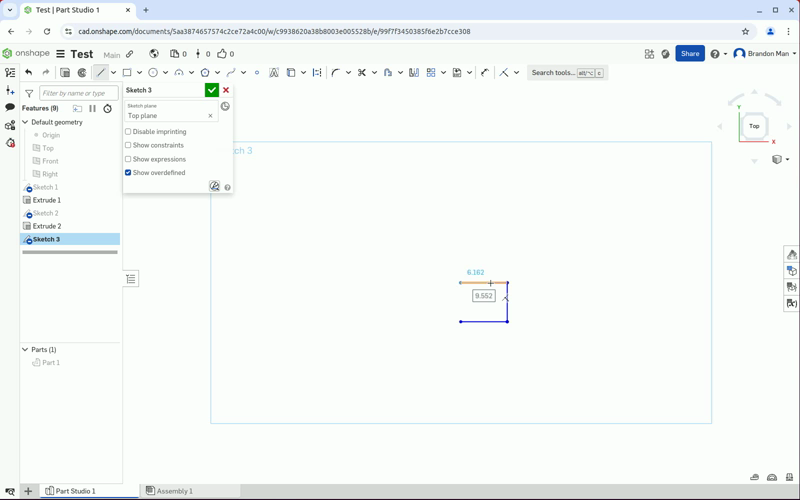
key_down(shift)
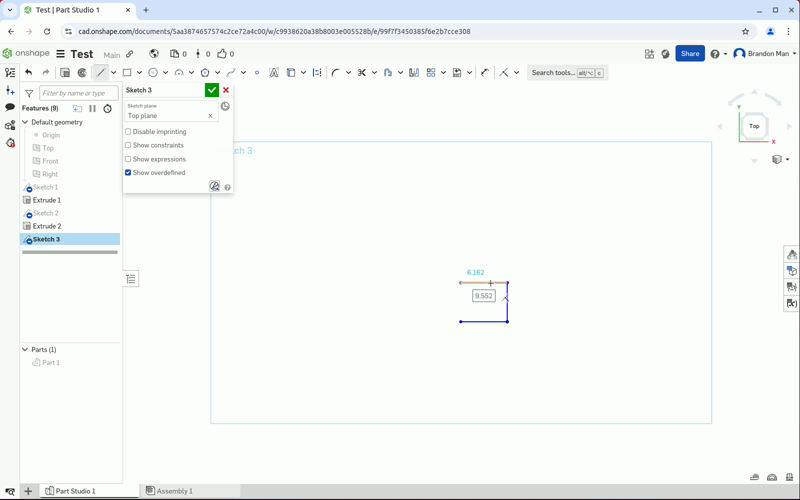
mouse_move(460, 321)
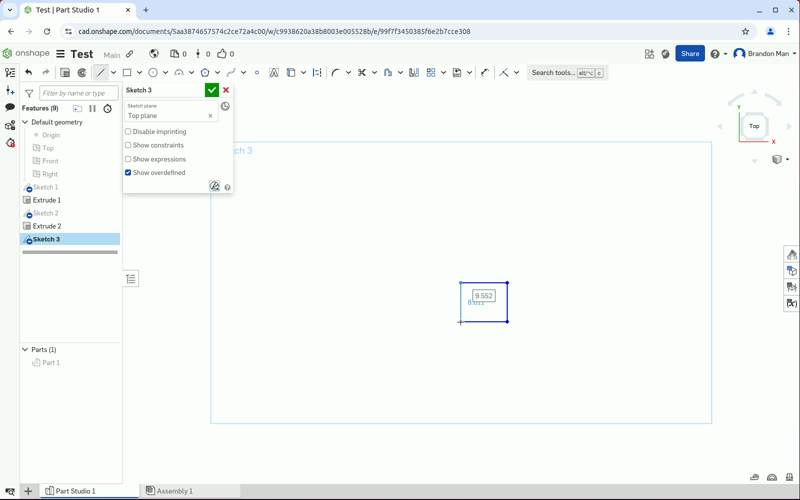
key_up(shift)
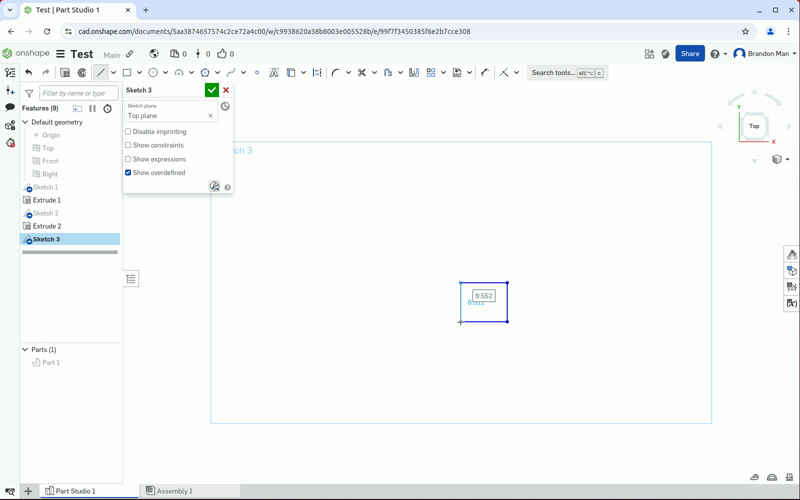
click(460, 321)
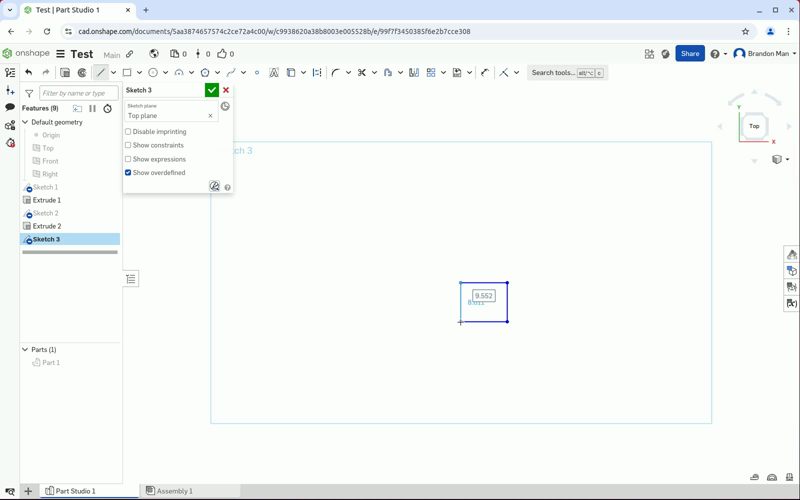
key(esc)
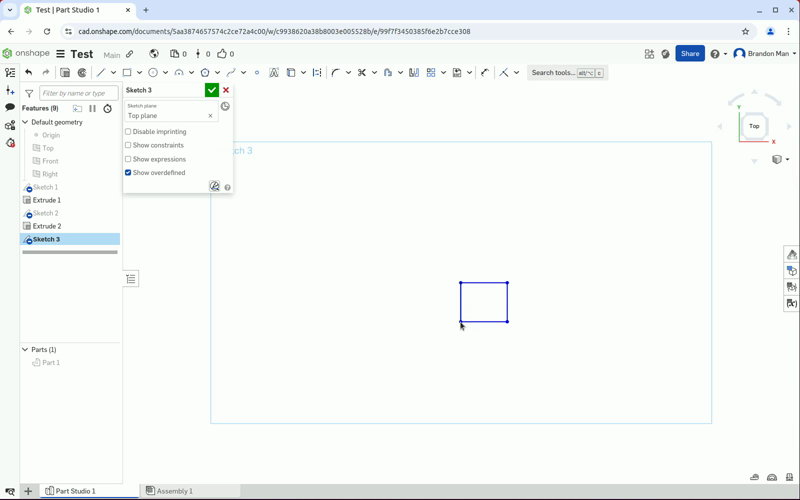
mouse_move(471, 315)
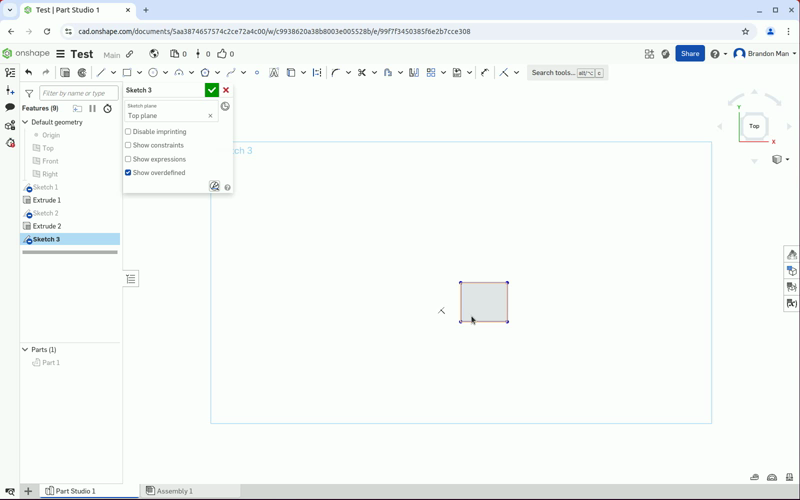
scroll(6)
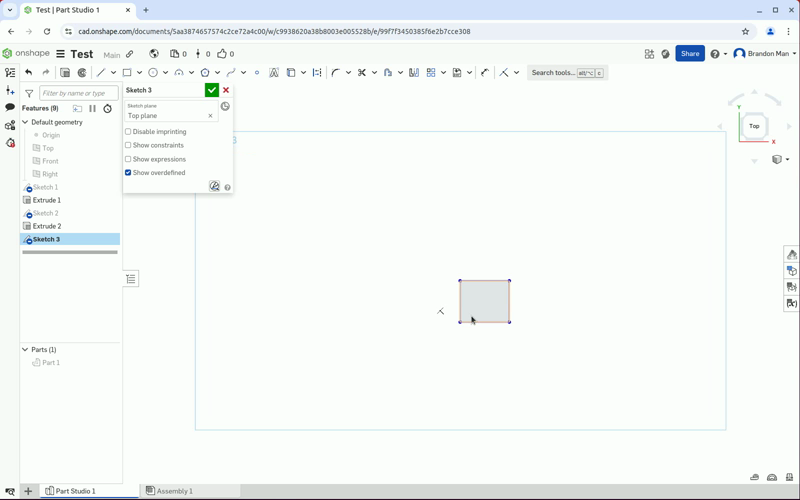
scroll(6)
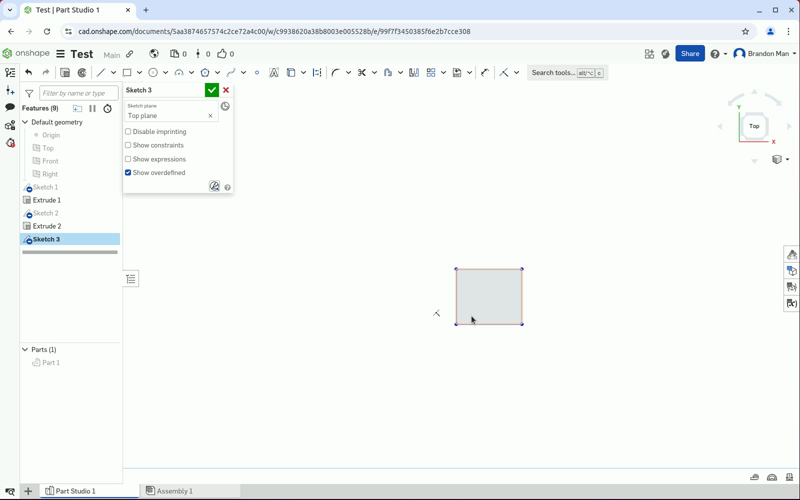
scroll(6)
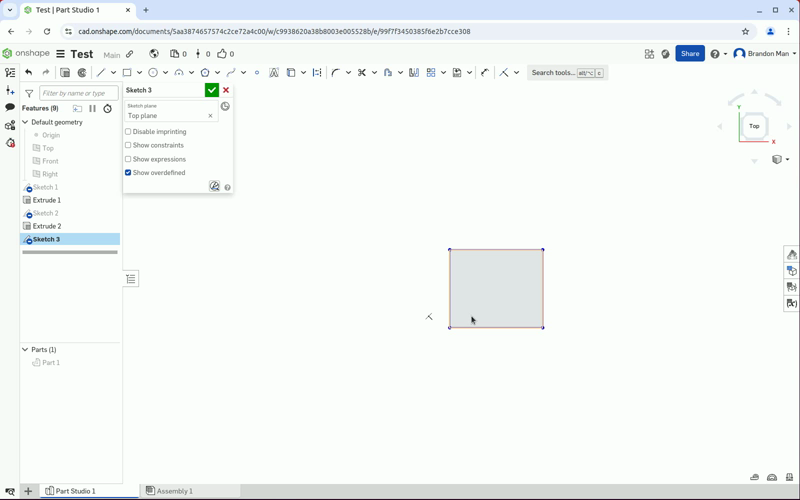
scroll(6)
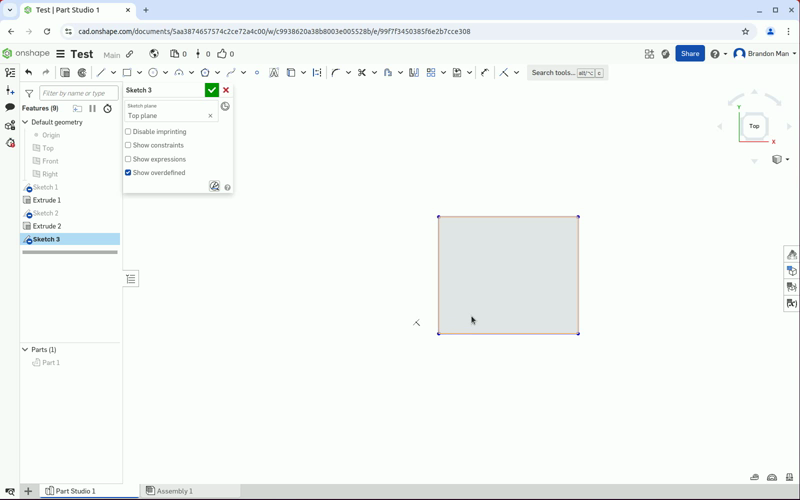
scroll(6)
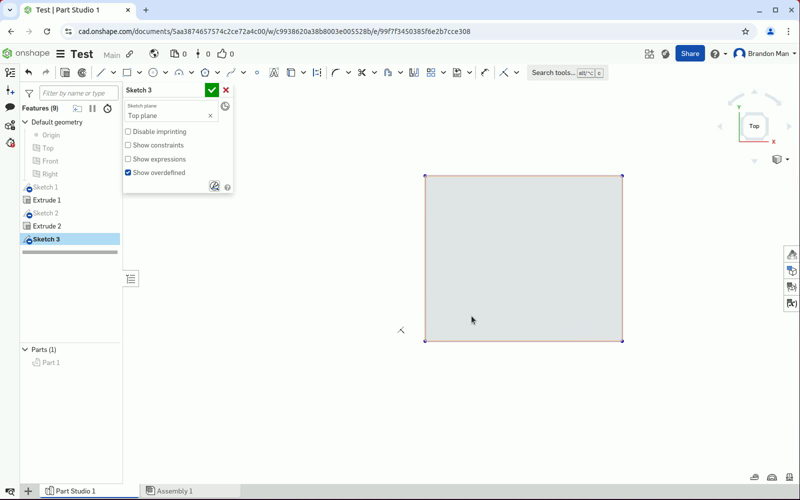
scroll(6)
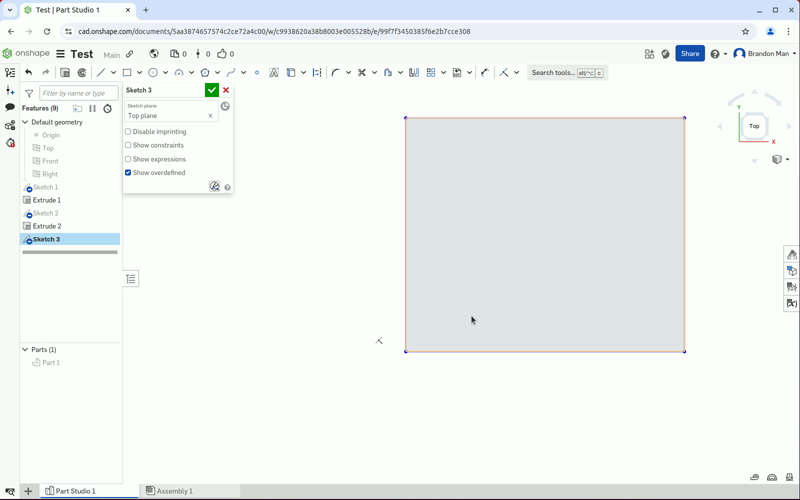
scroll(6)
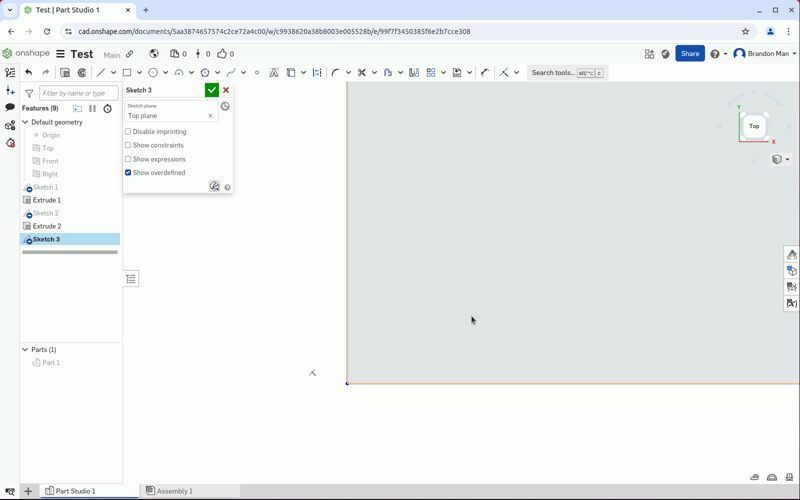
click(471, 315)
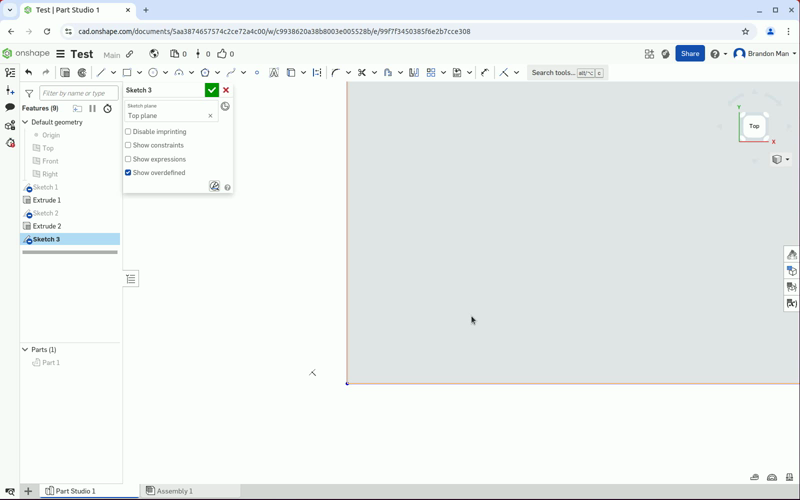
scroll(-6)
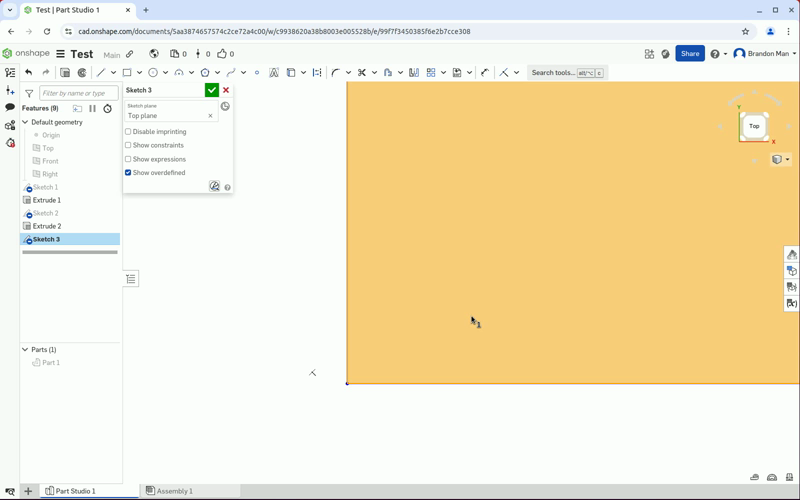
scroll(-6)
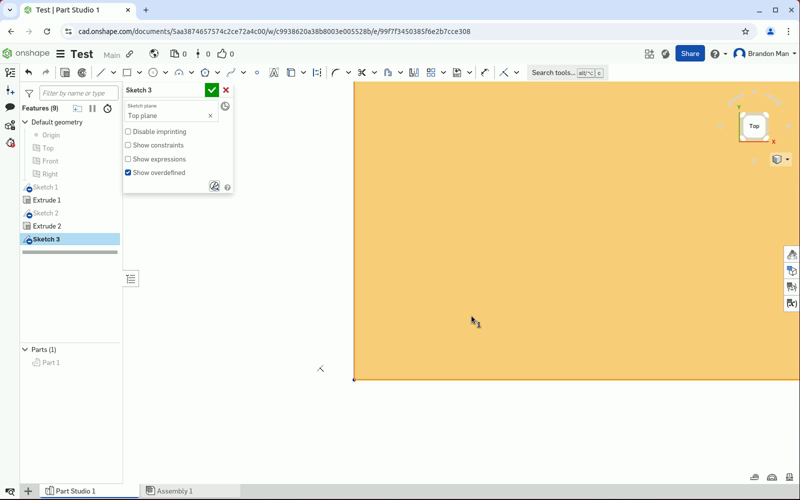
scroll(-6)
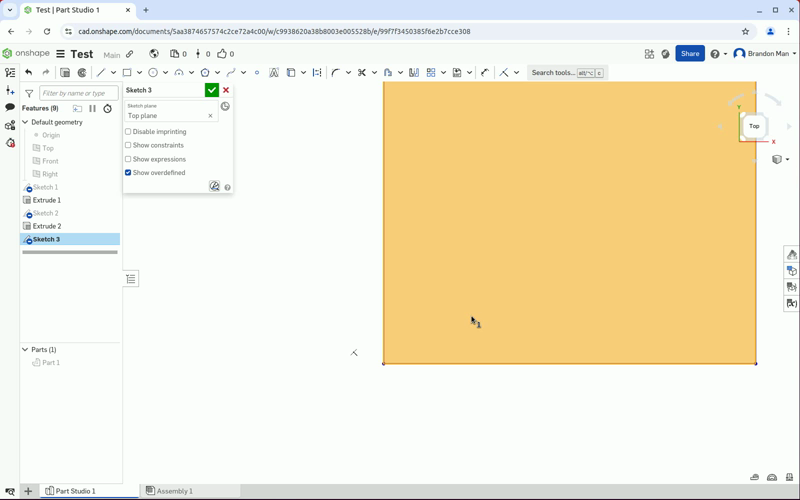
scroll(-6)
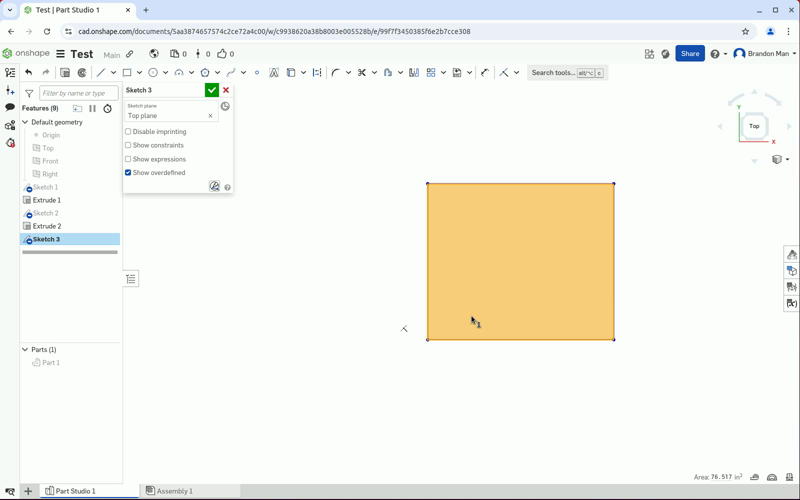
scroll(-6)
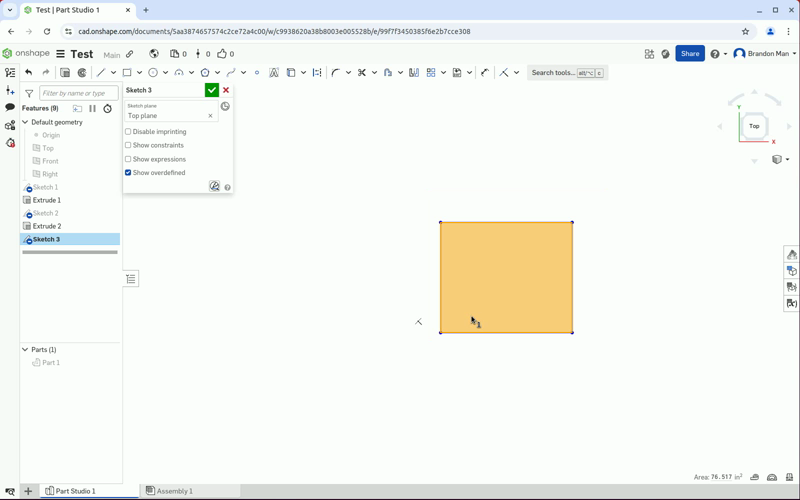
scroll(-6)
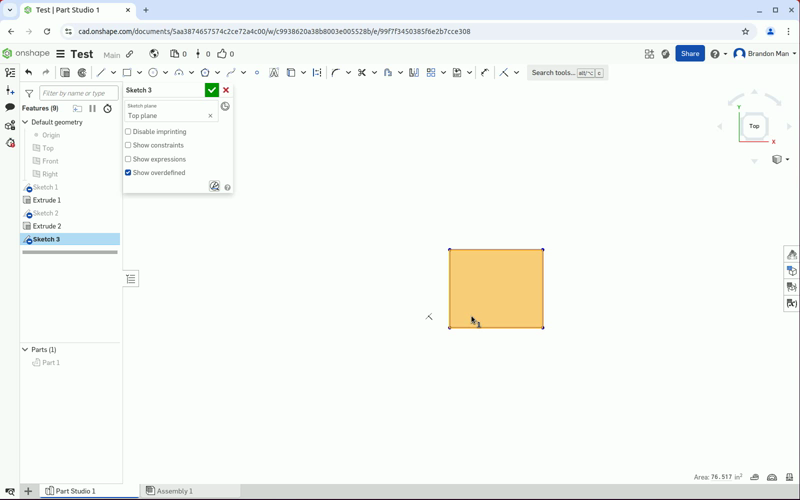
scroll(-6)
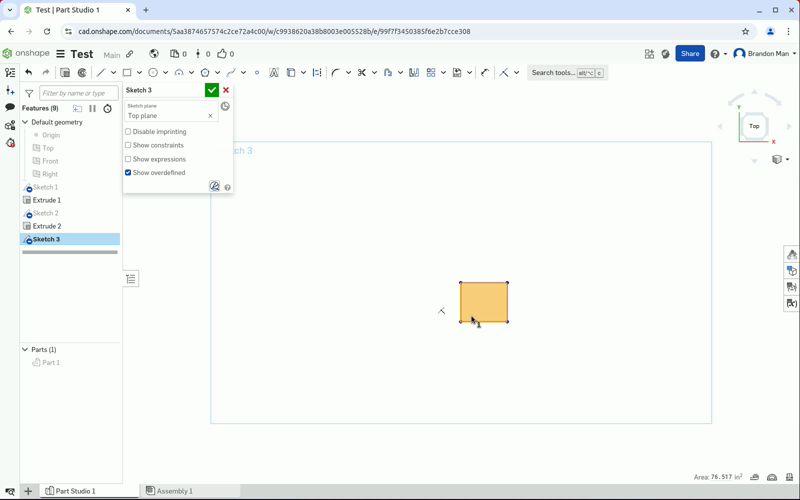
mouse_move(73, 352)
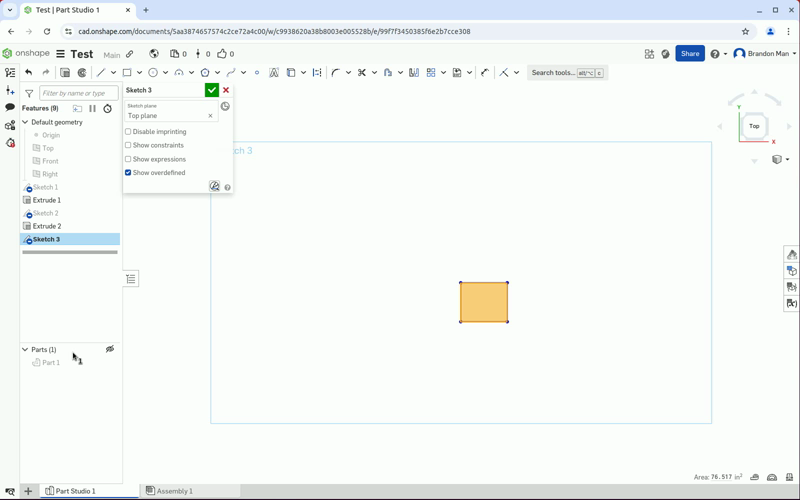
key(shift+y)
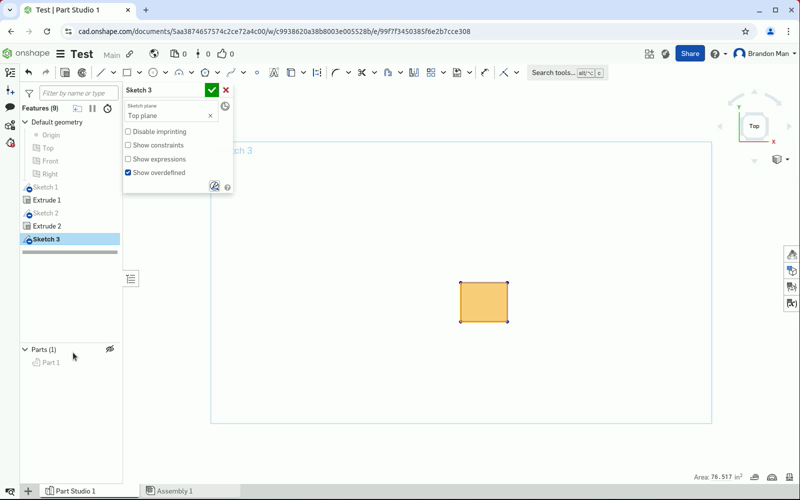
key(shift+e)
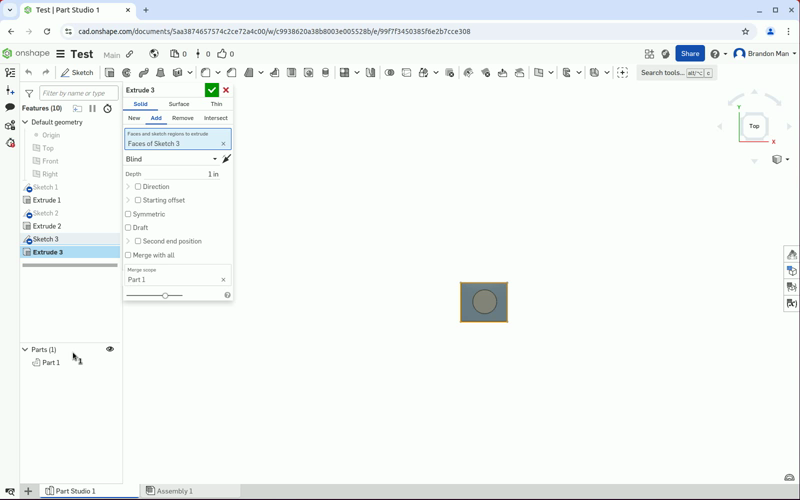
mouse_move(143, 106)
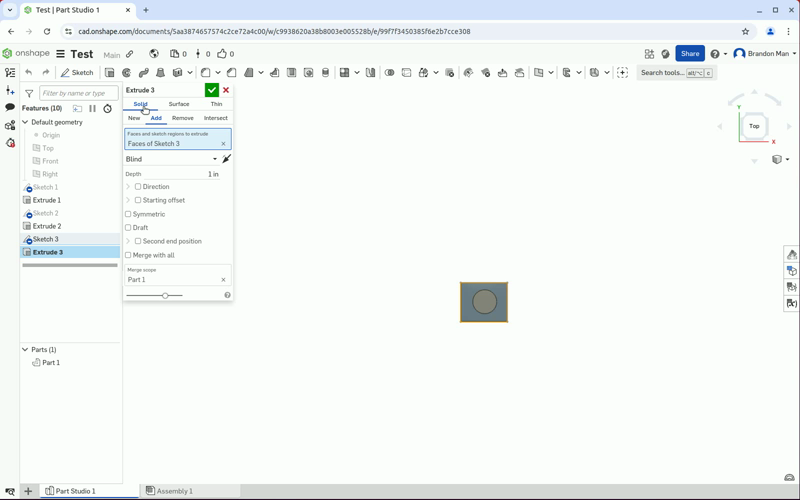
click(143, 106)
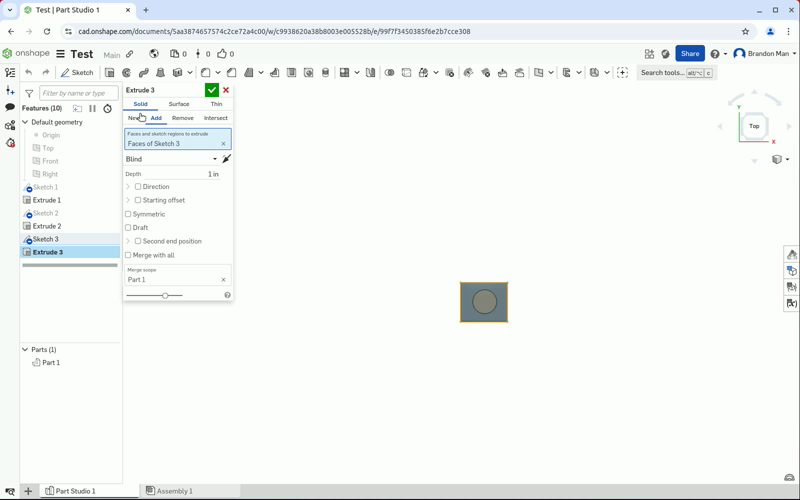
mouse_move(137, 120)
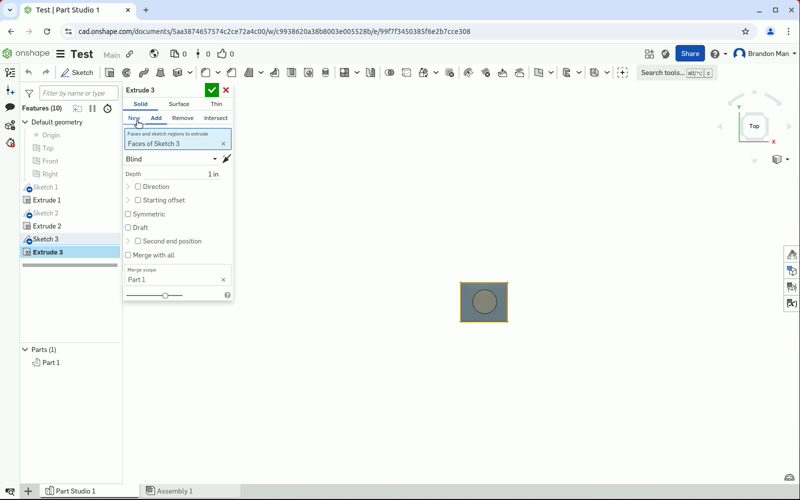
click(137, 120)
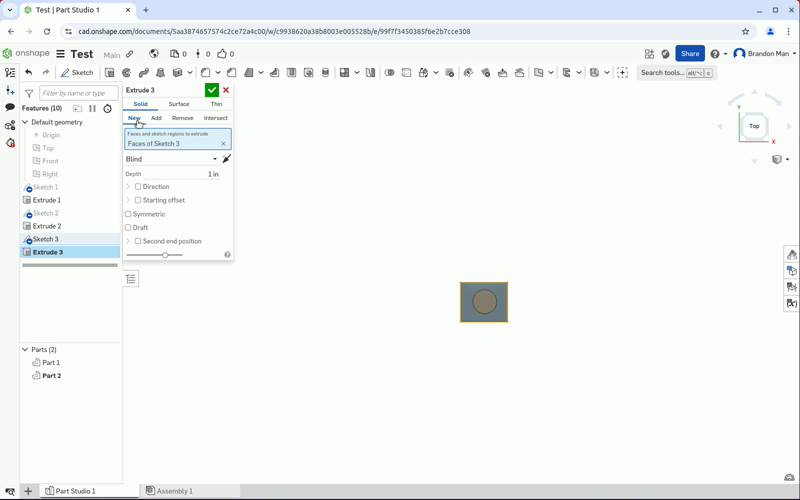
key(tab, 4)
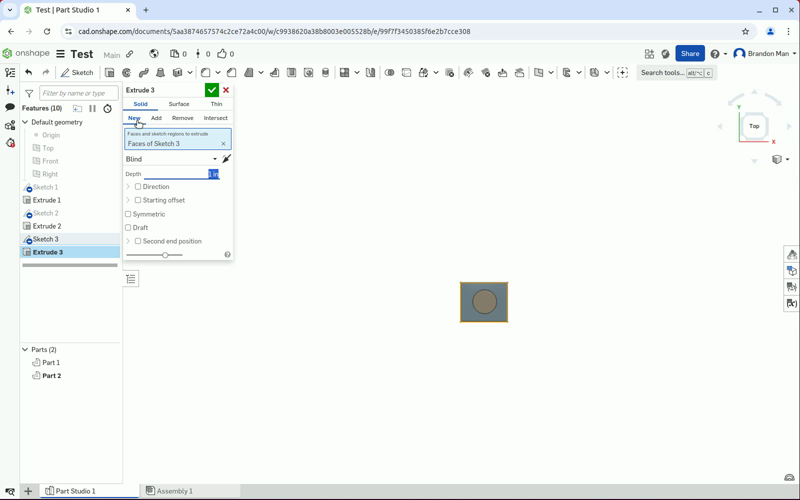
text(0.963)
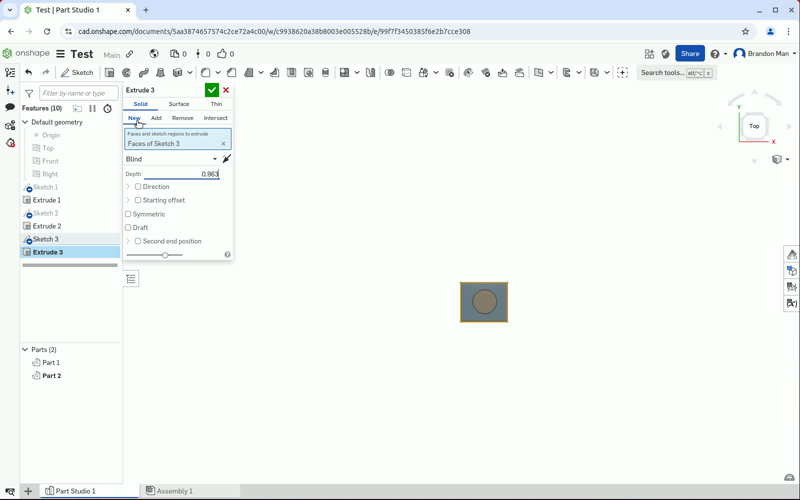
key(enter)
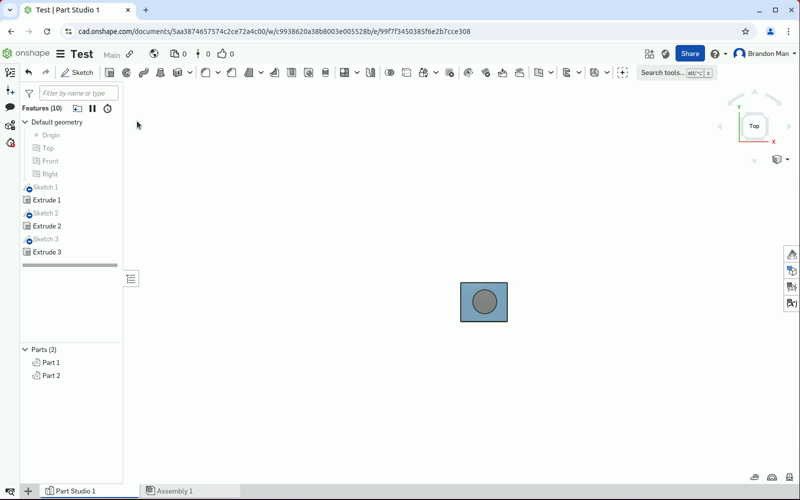
key(shift+h)
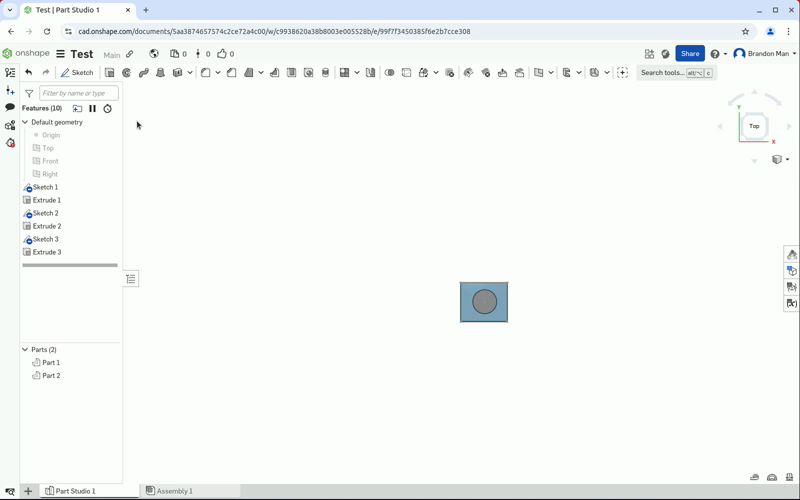
key(shift+h)
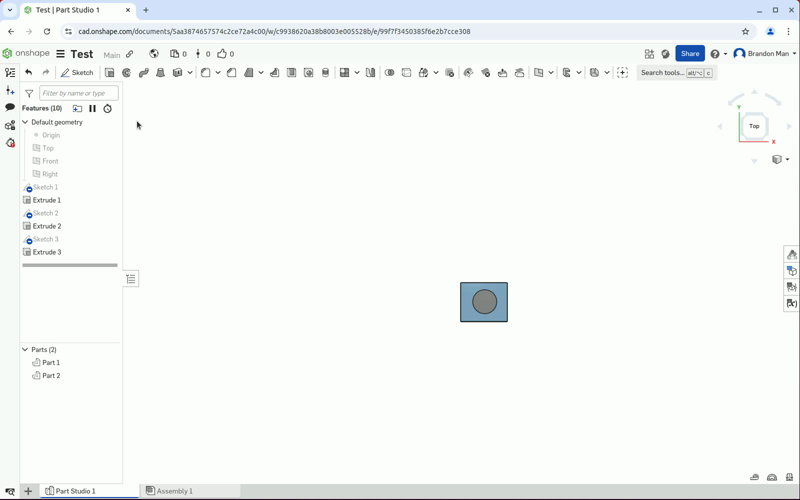
mouse_move(73, 189)
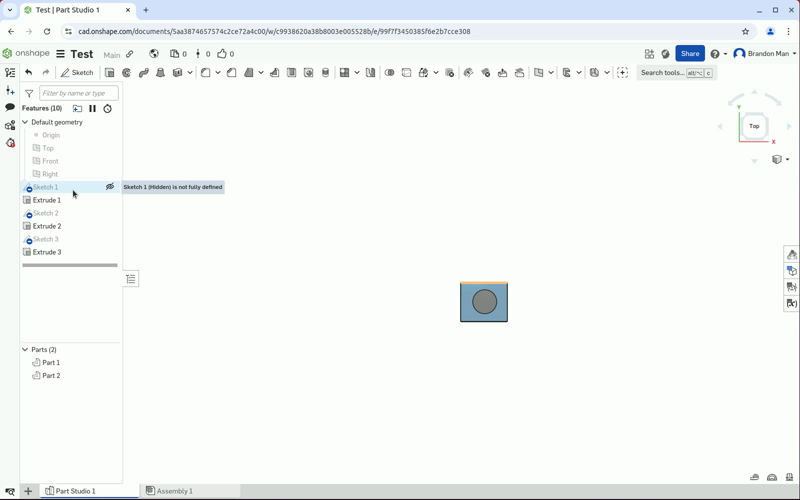
click(73, 189)
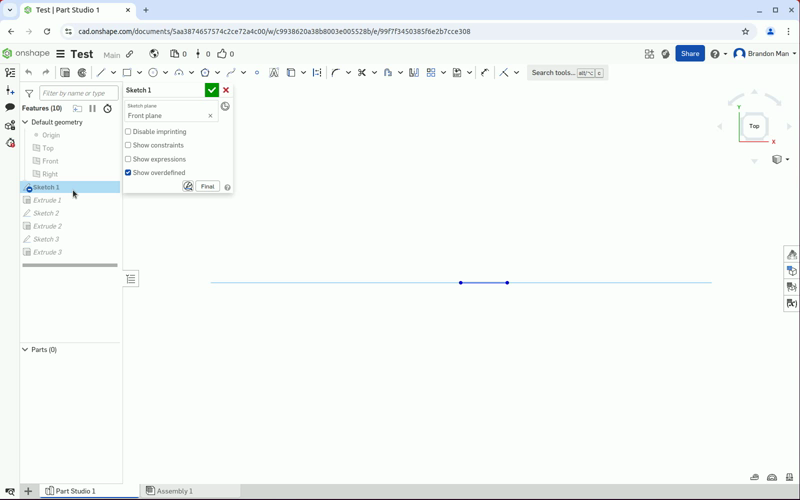
mouse_move(229, 92)
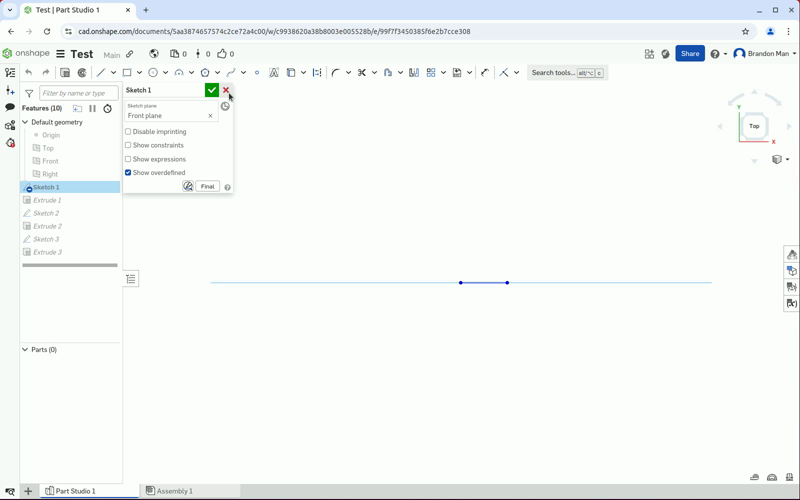
click(229, 92)
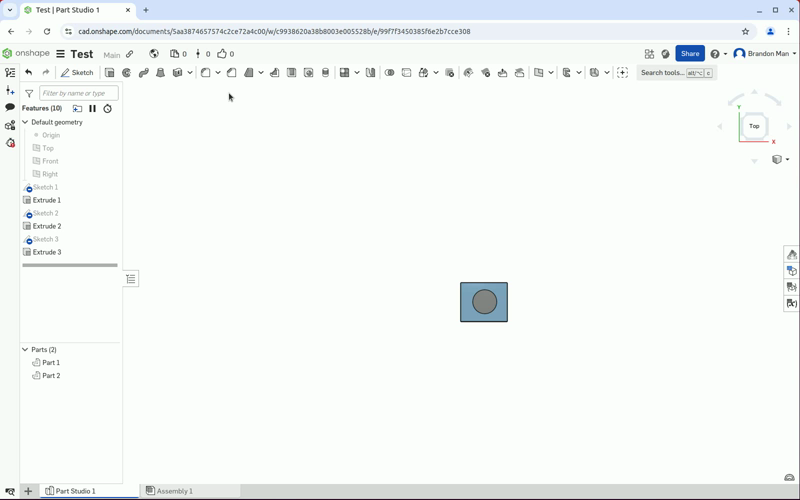
mouse_move(73, 352)
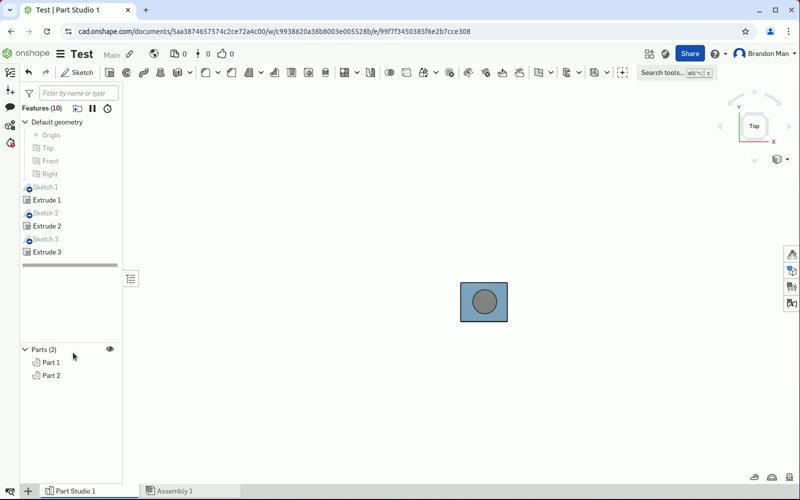
key(y)
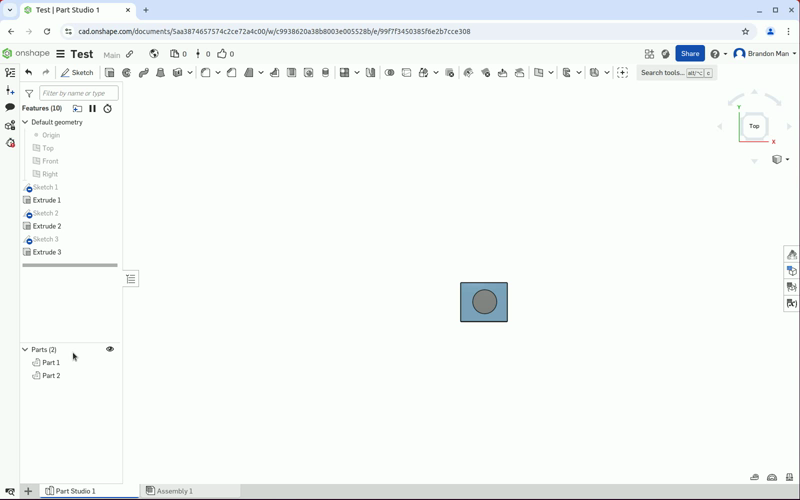
key(shift+p)
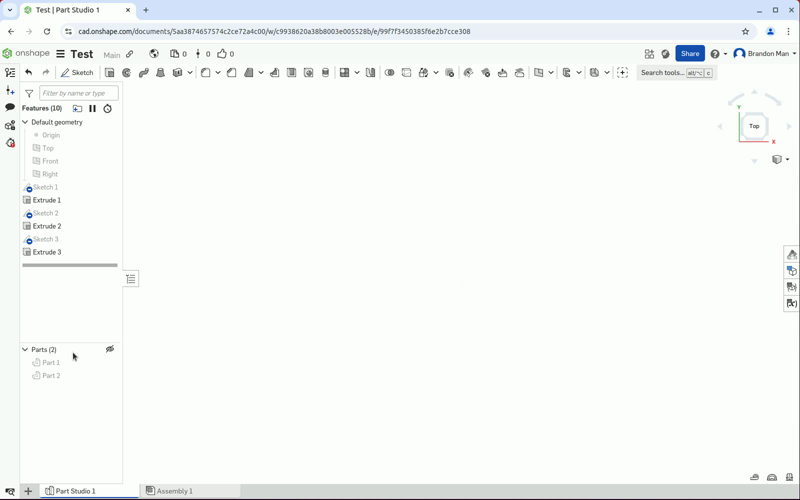
key(space)
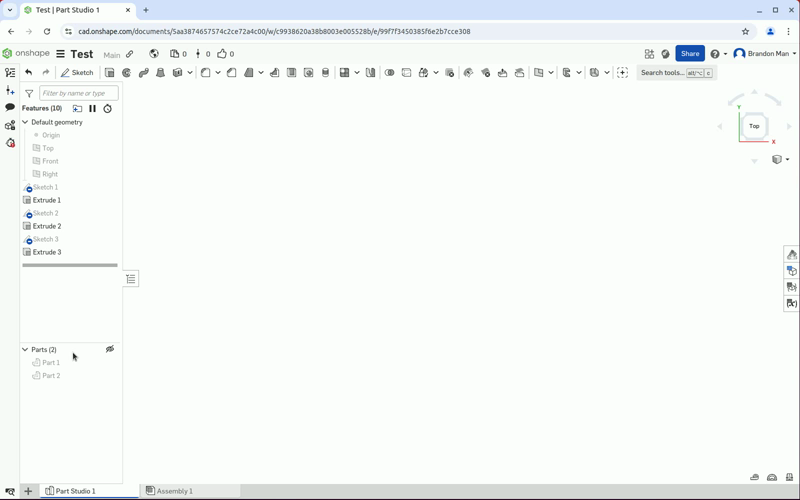
key_down(shift)
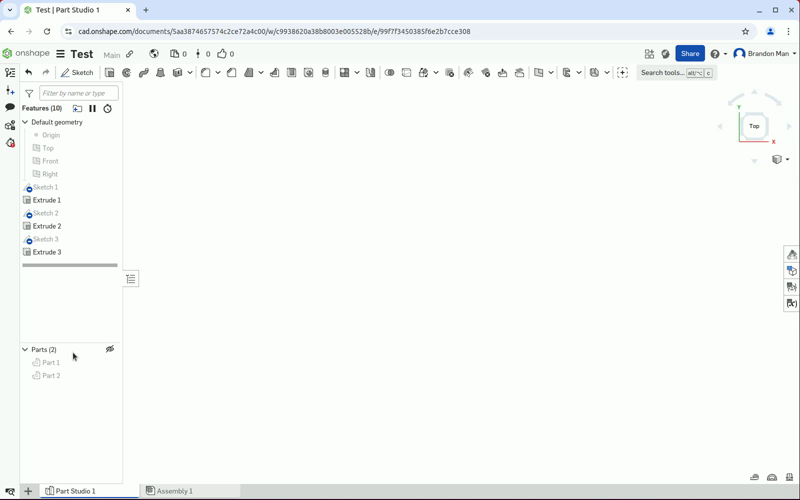
key(up)
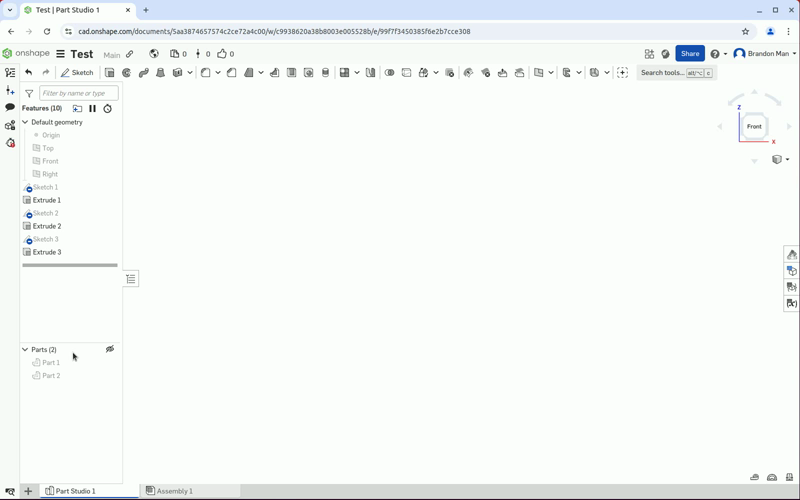
key_up(shift)
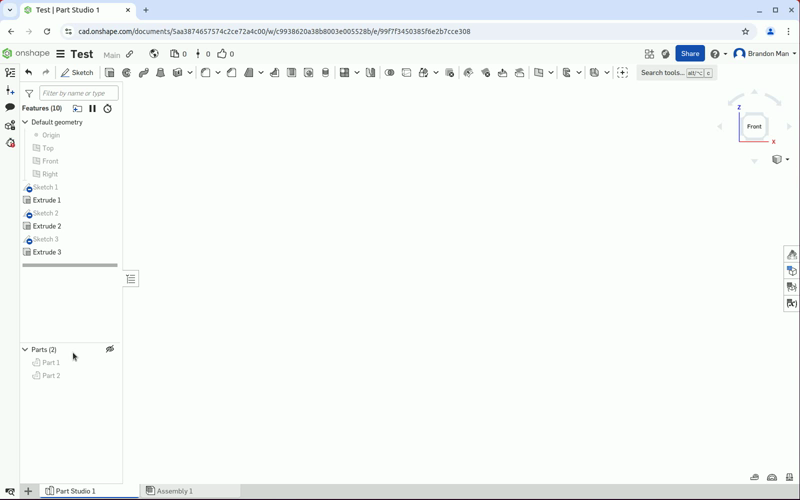
key(space)
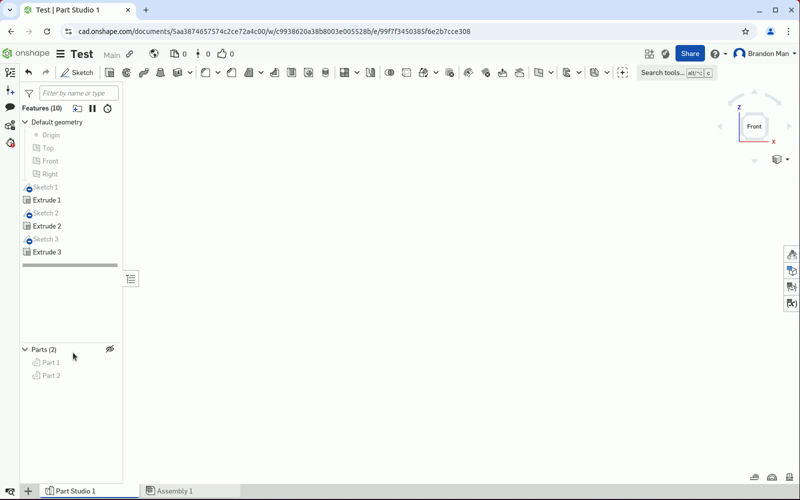
key_down(shift)
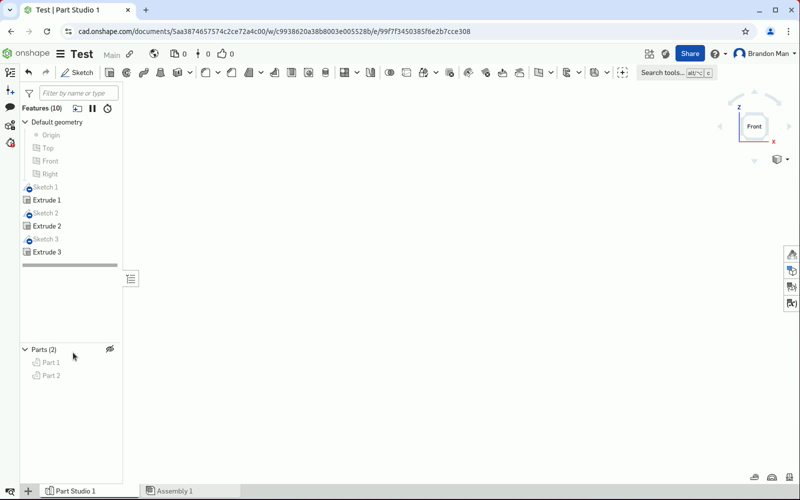
key(left)
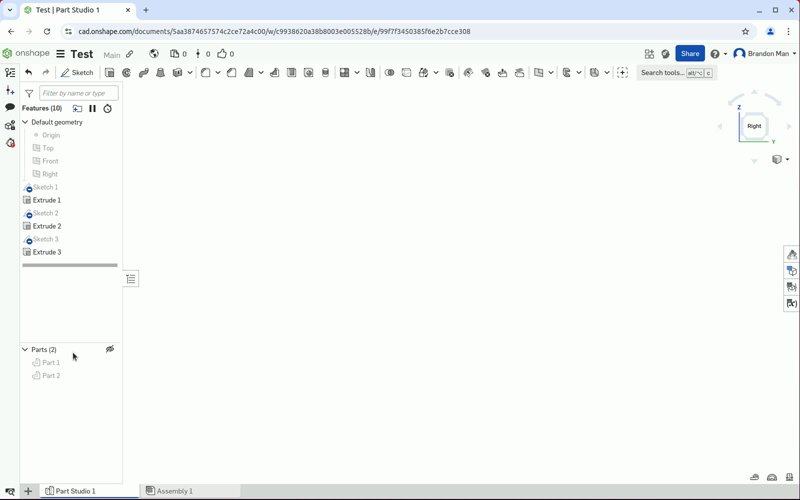
key_up(shift)
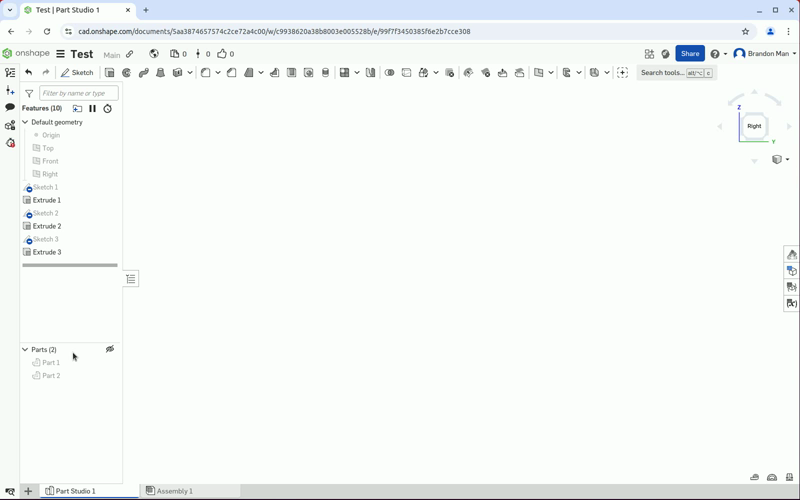
mouse_move(73, 352)
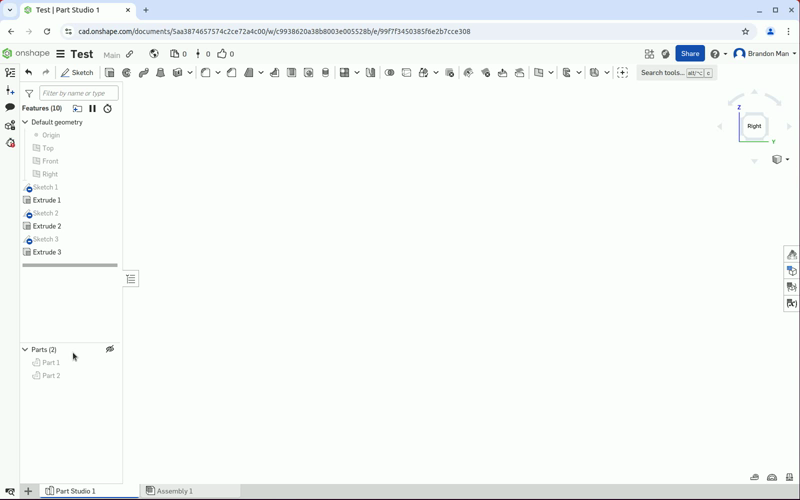
key(shift+y)
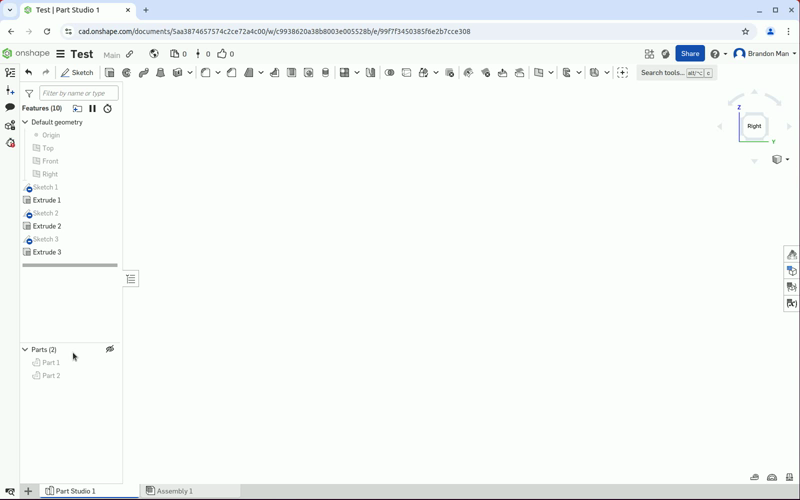
key(shift+s)
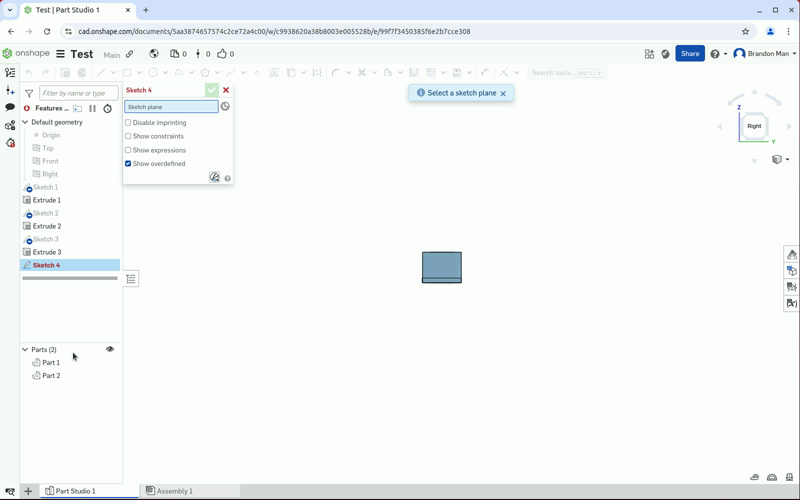
mouse_move(73, 176)
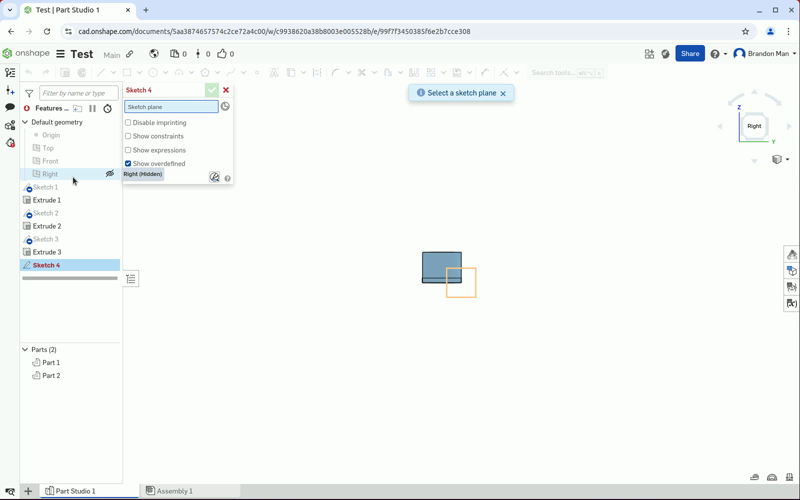
click(73, 176)
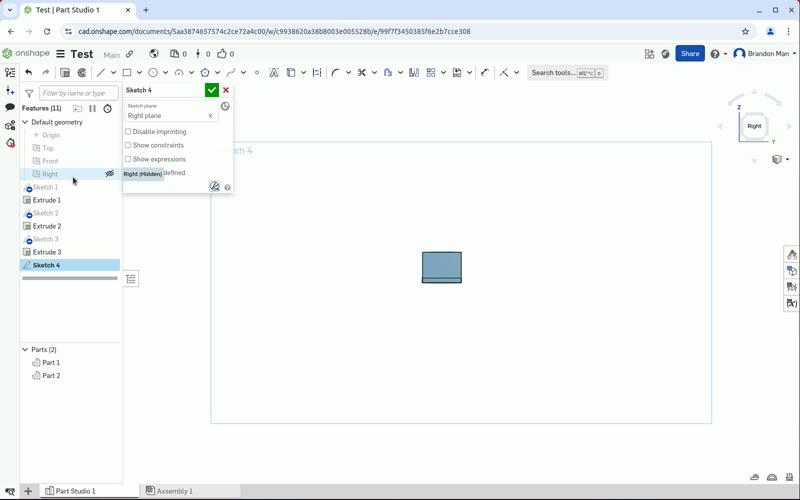
mouse_move(73, 352)
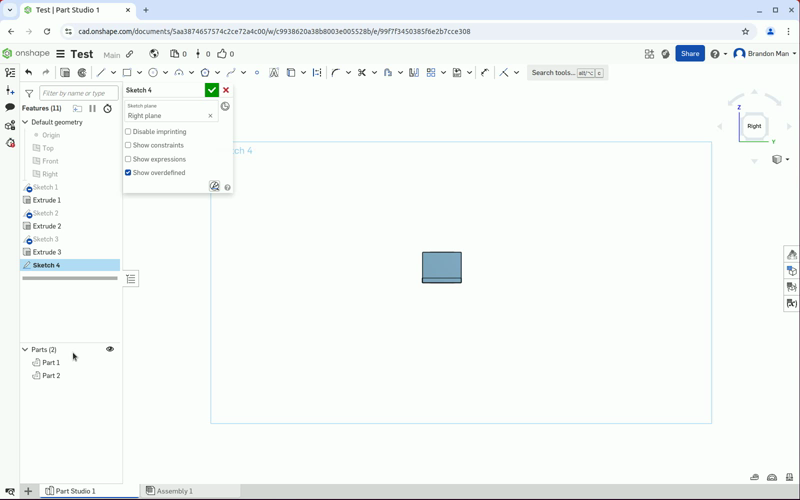
key(y)
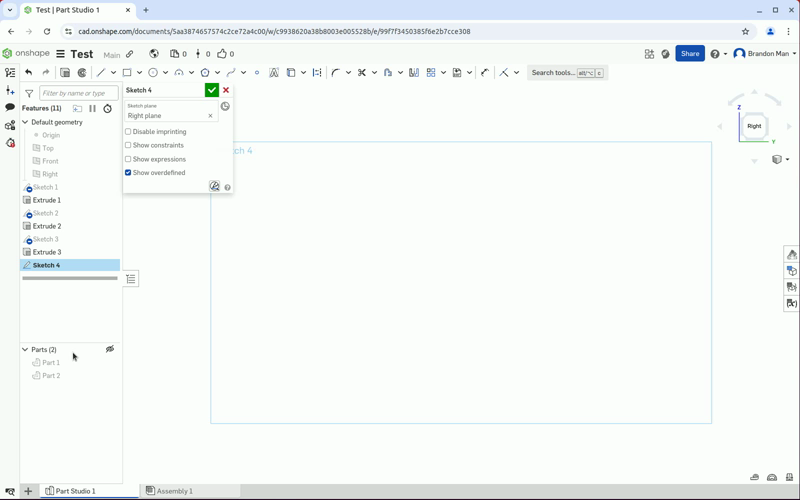
key(c)
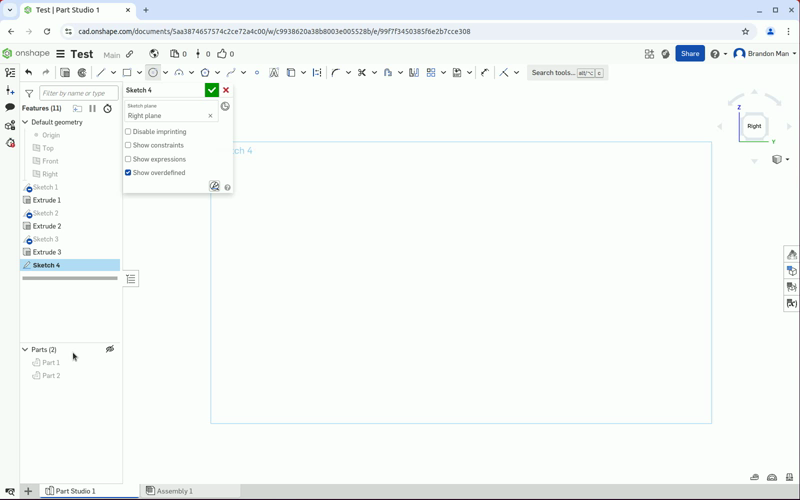
key_down(shift)
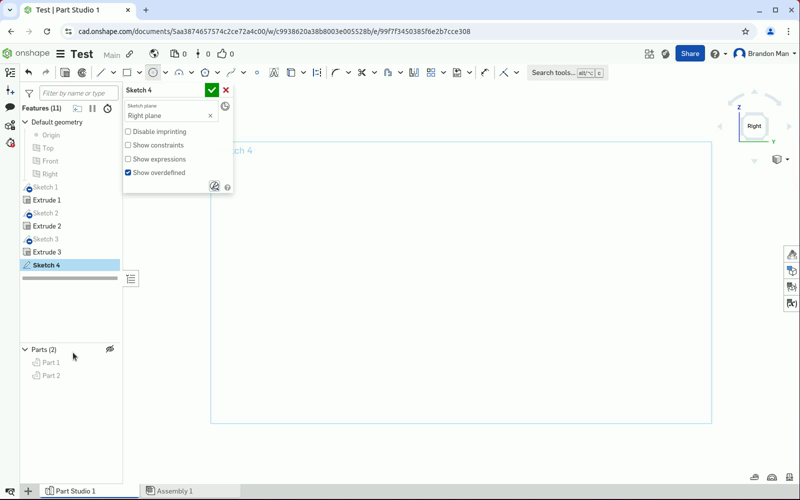
mouse_move(441, 267)
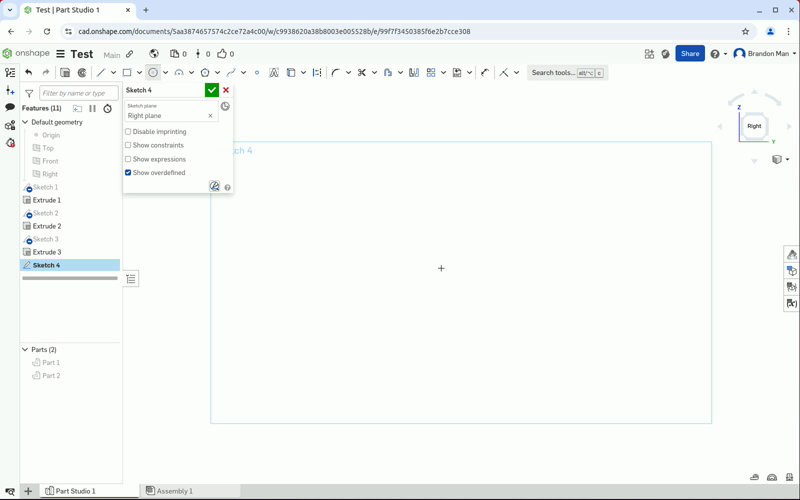
click(441, 267)
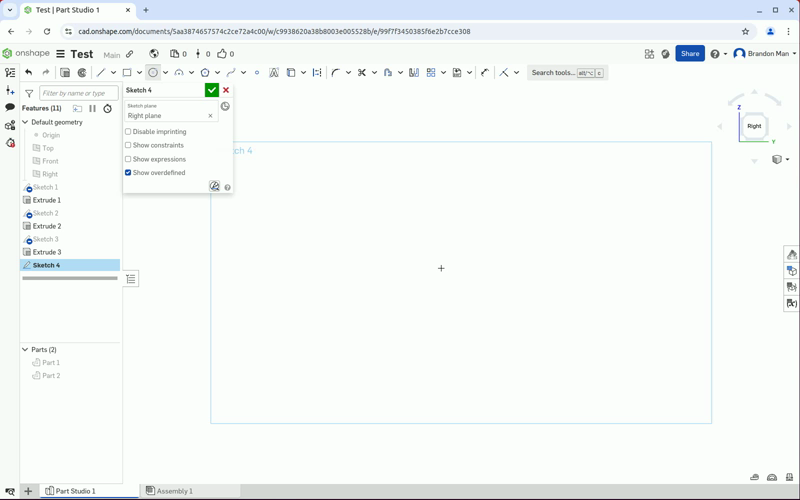
key_up(shift)
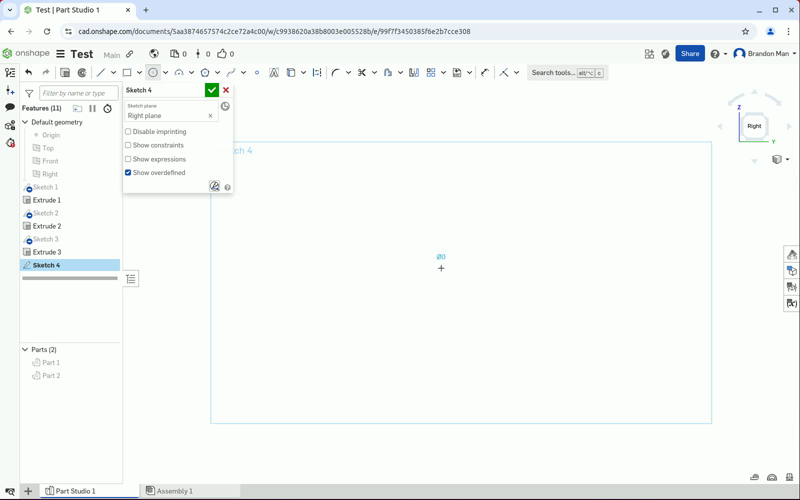
mouse_move(447, 267)
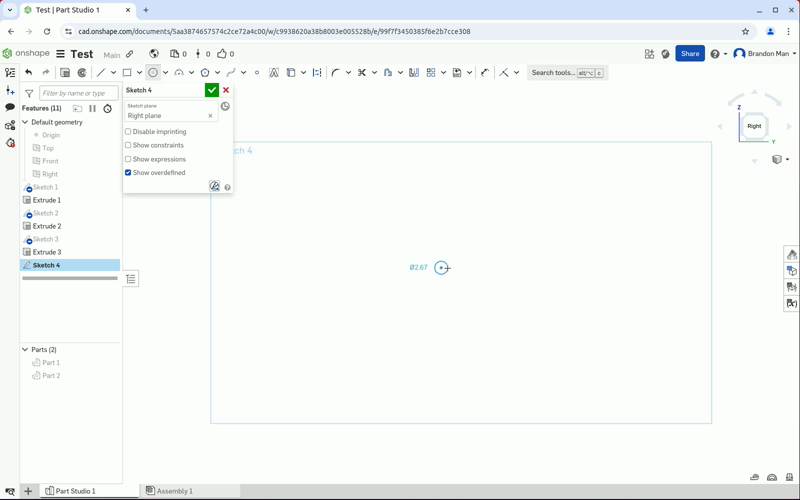
click(447, 267)
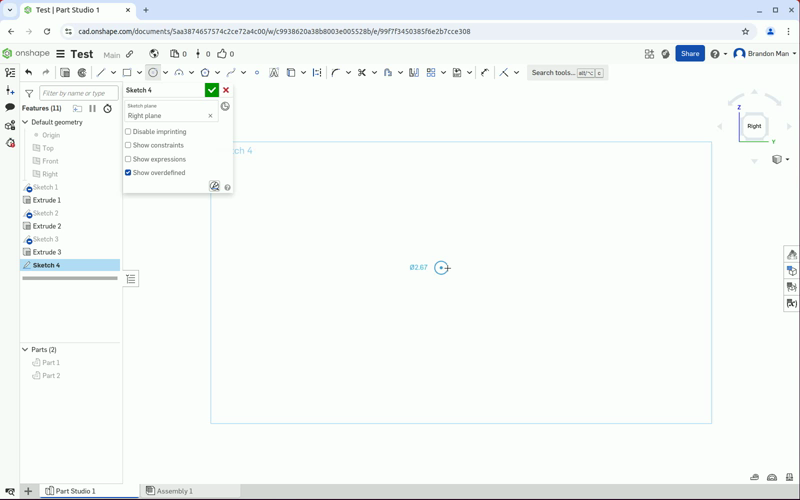
key(esc)
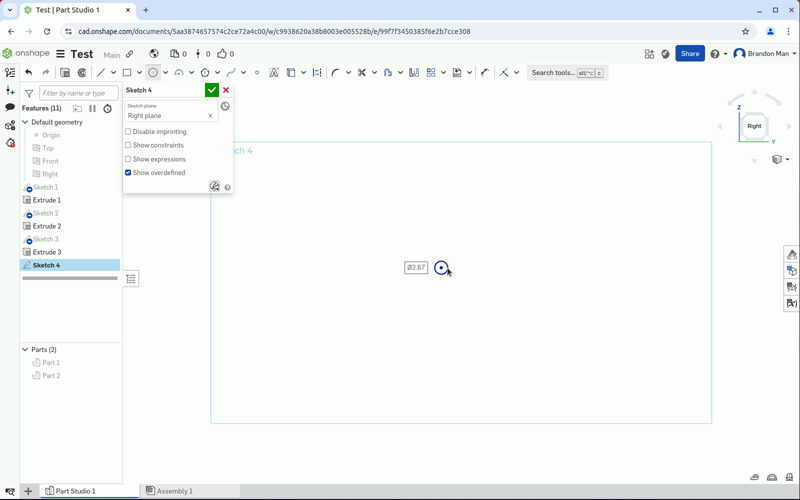
mouse_move(436, 269)
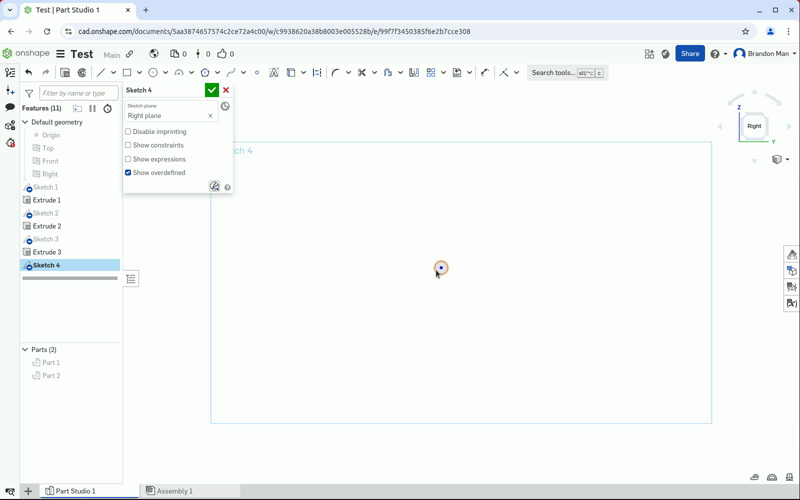
scroll(6)
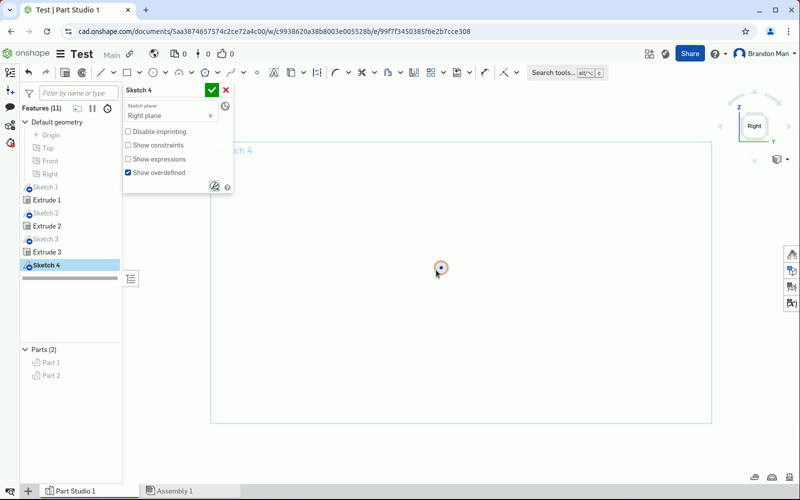
scroll(6)
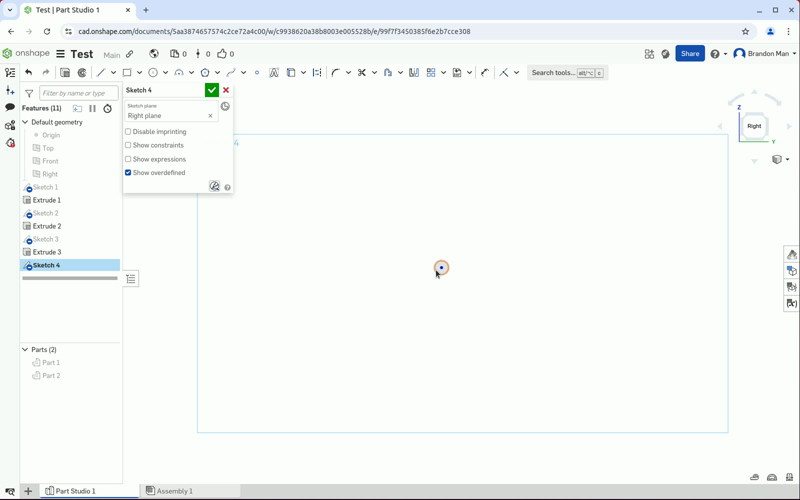
scroll(6)
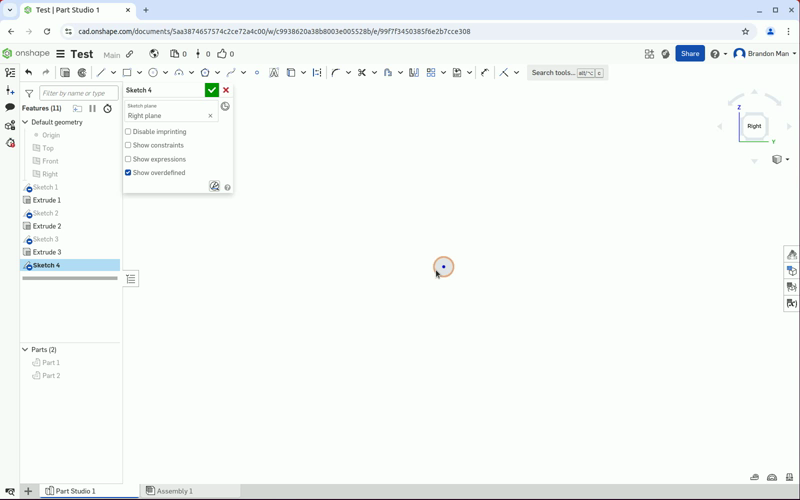
scroll(6)
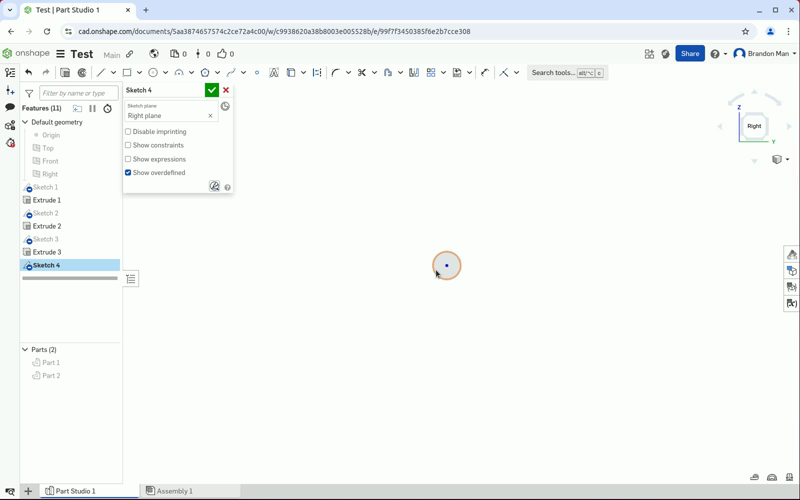
scroll(6)
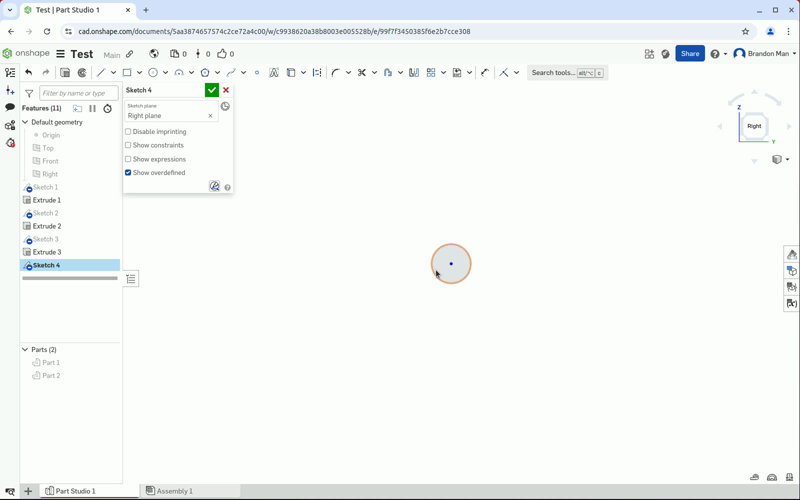
scroll(6)
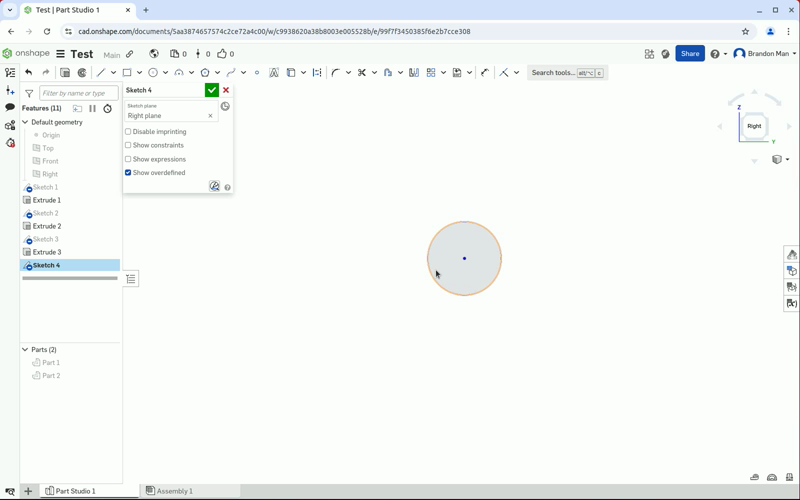
scroll(6)
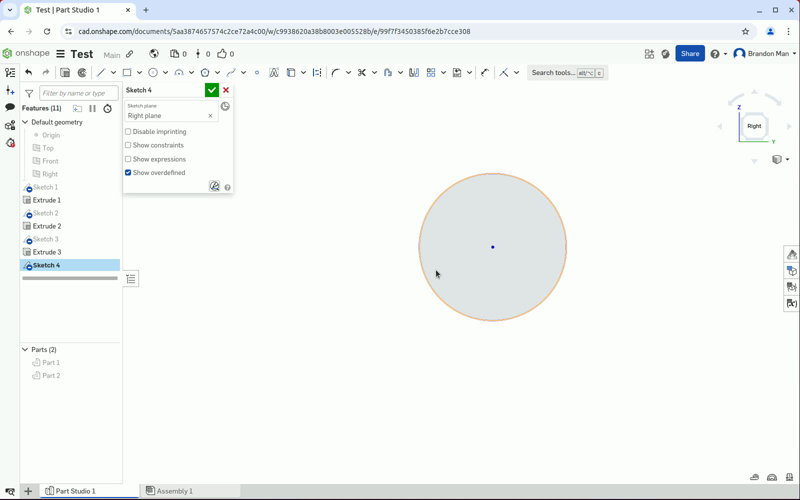
click(436, 269)
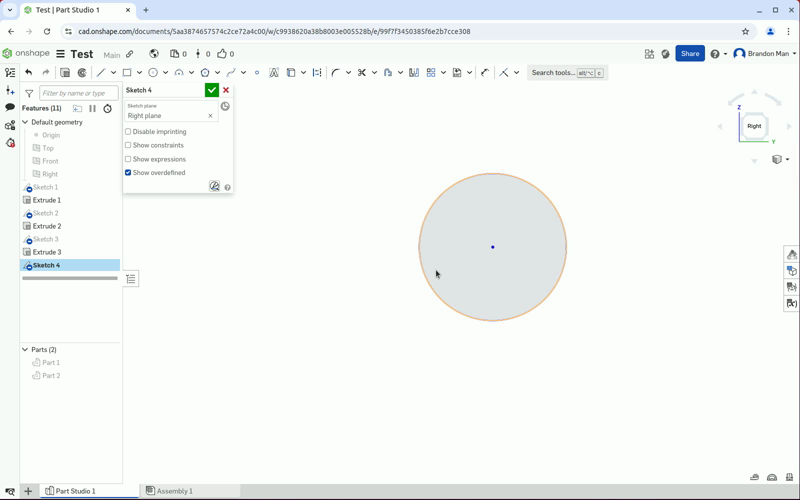
scroll(-6)
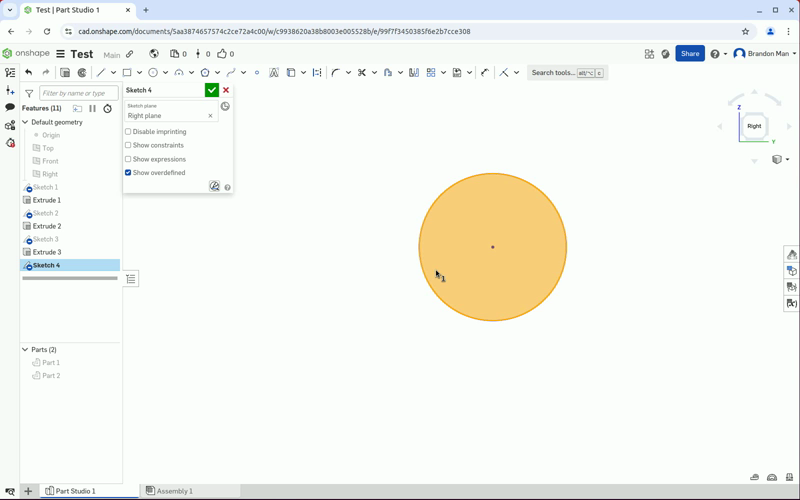
scroll(-6)
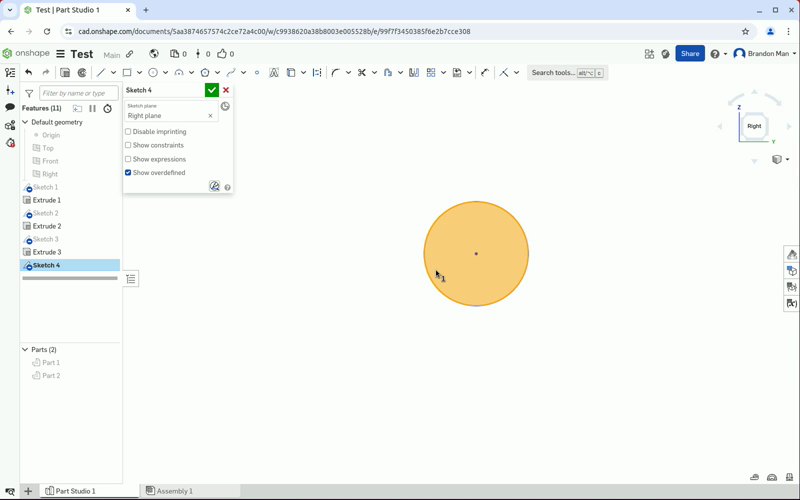
scroll(-6)
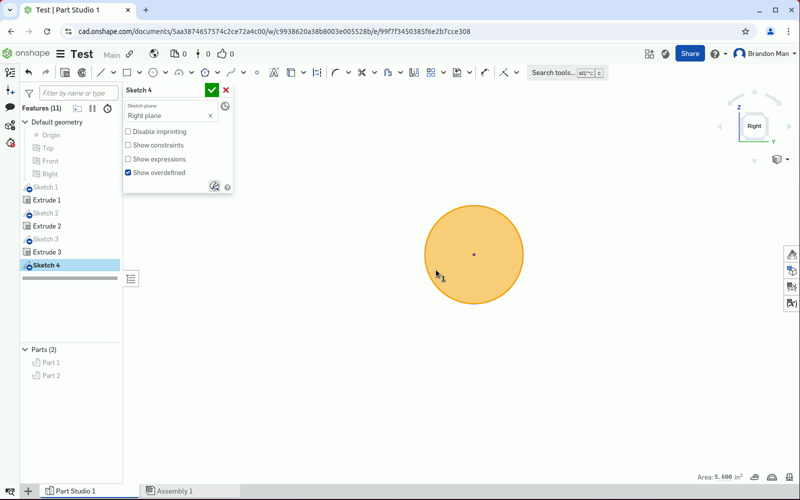
scroll(-6)
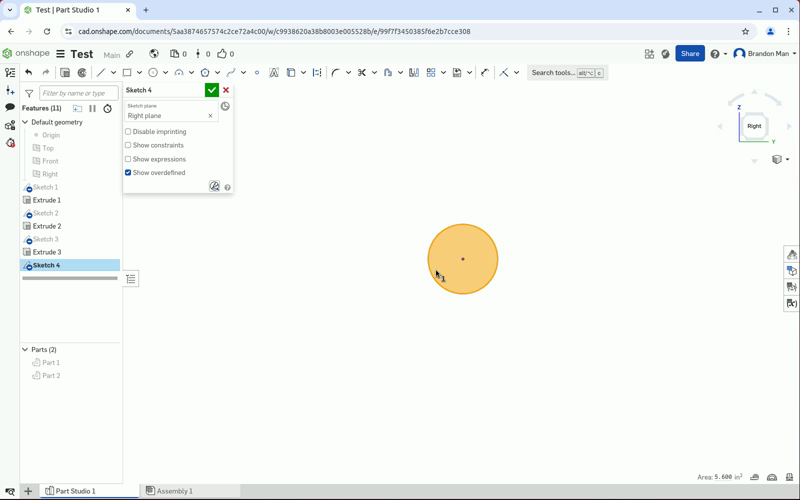
scroll(-6)
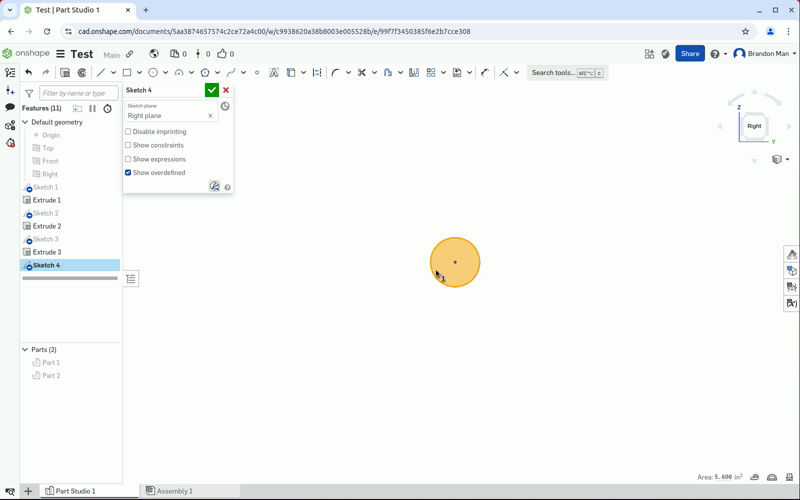
scroll(-6)
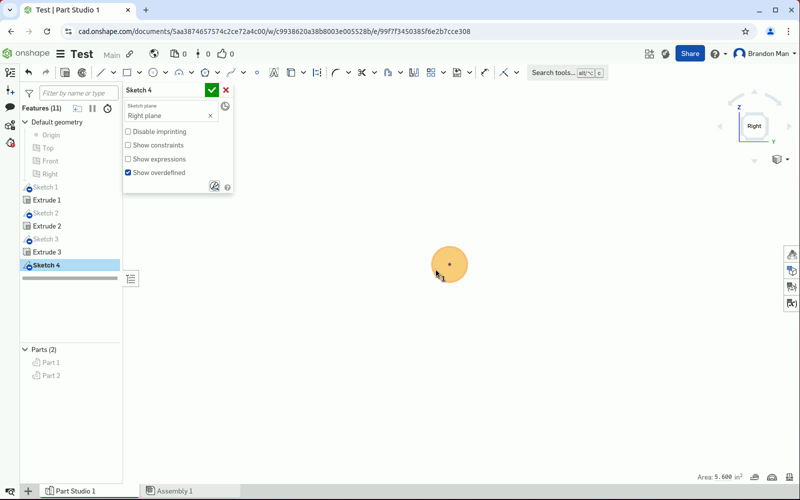
scroll(-6)
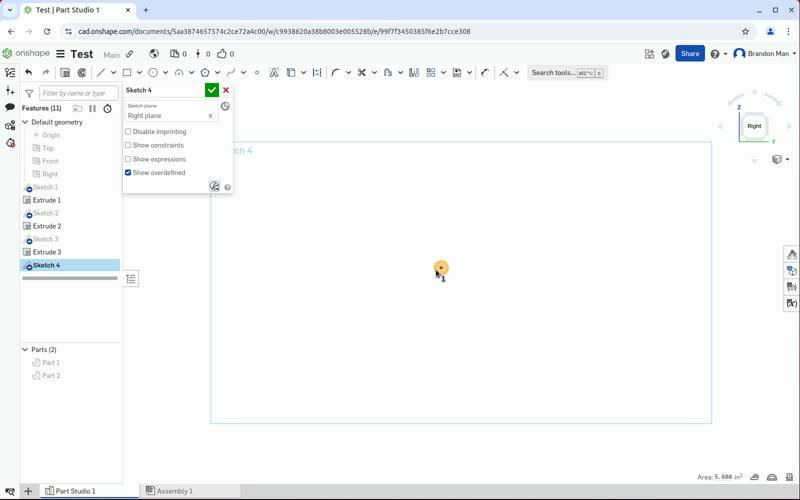
mouse_move(73, 352)
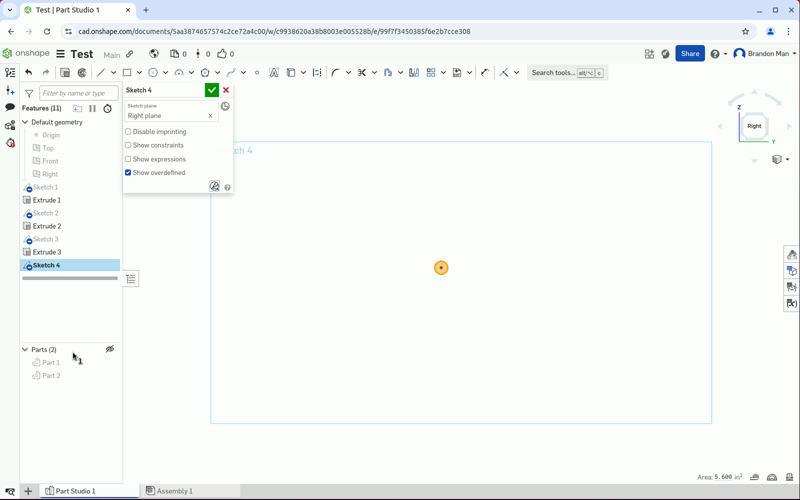
key(shift+y)
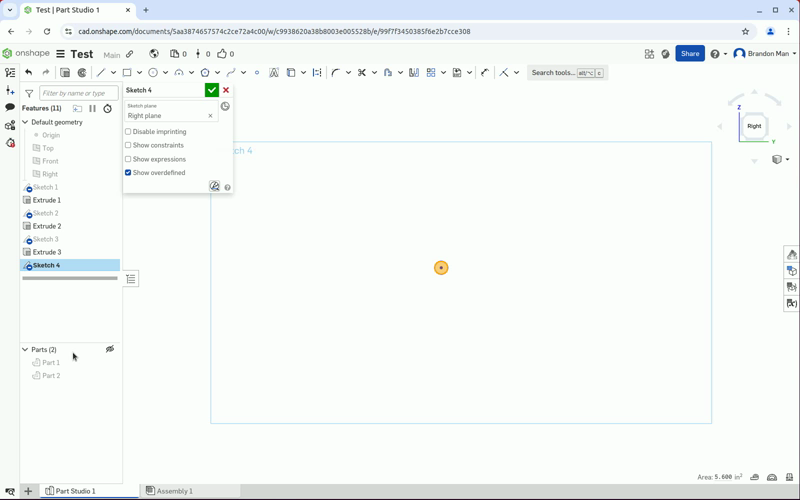
key(shift+e)
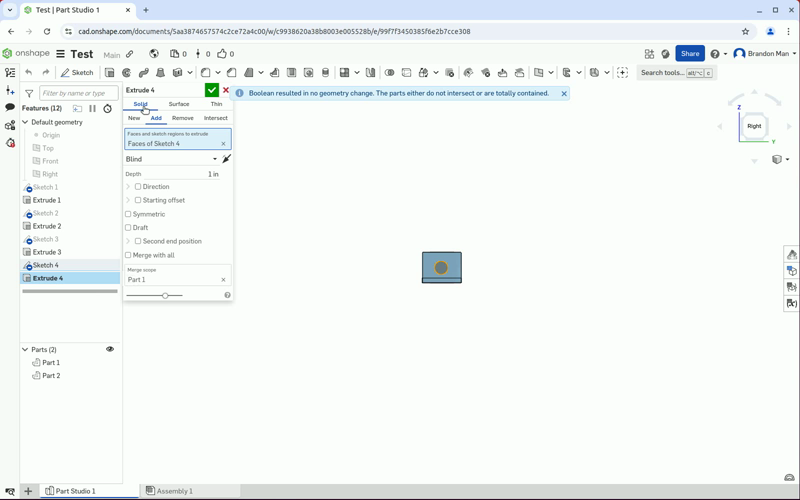
mouse_move(143, 106)
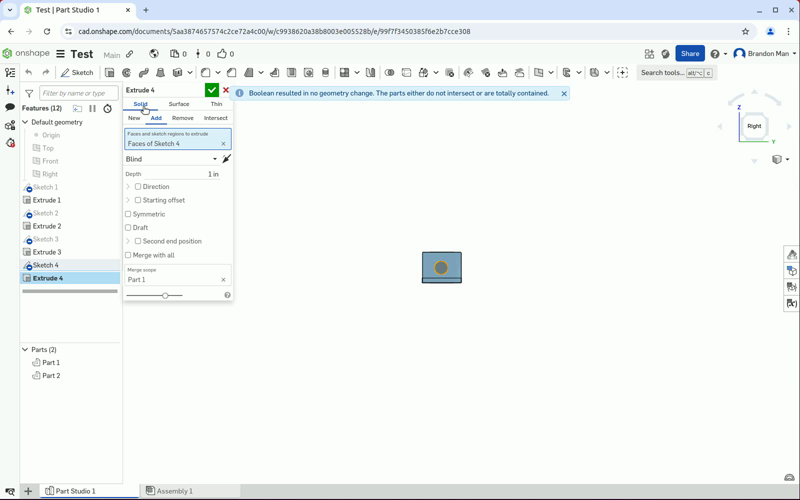
click(143, 106)
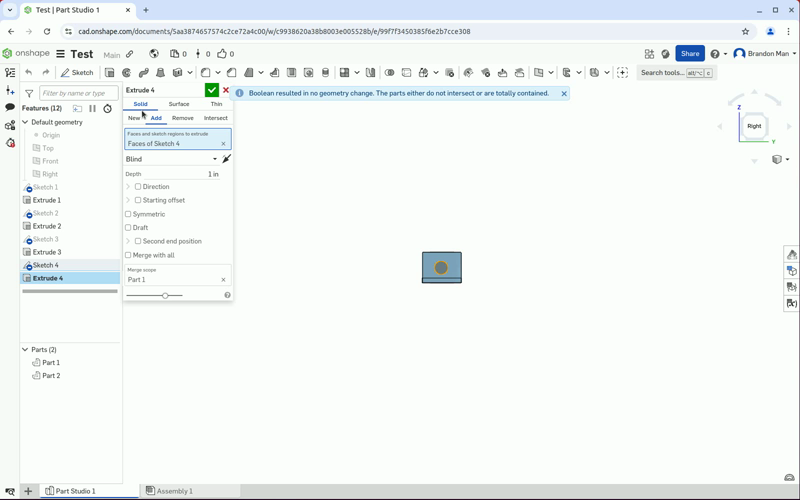
mouse_move(137, 120)
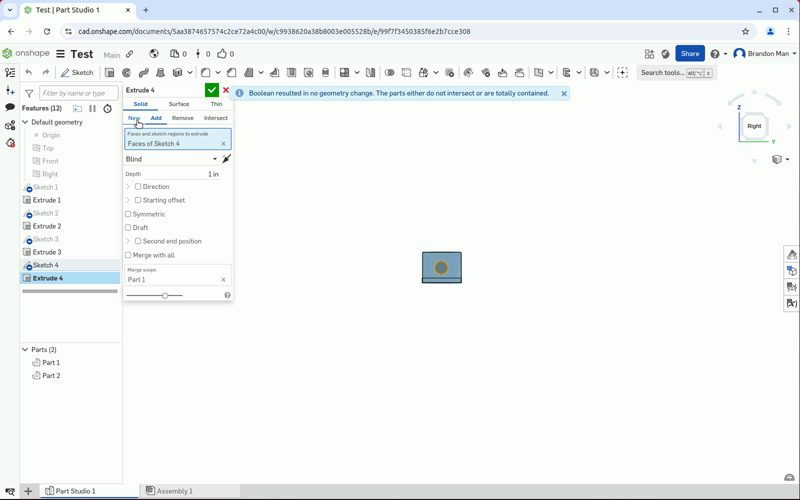
click(137, 120)
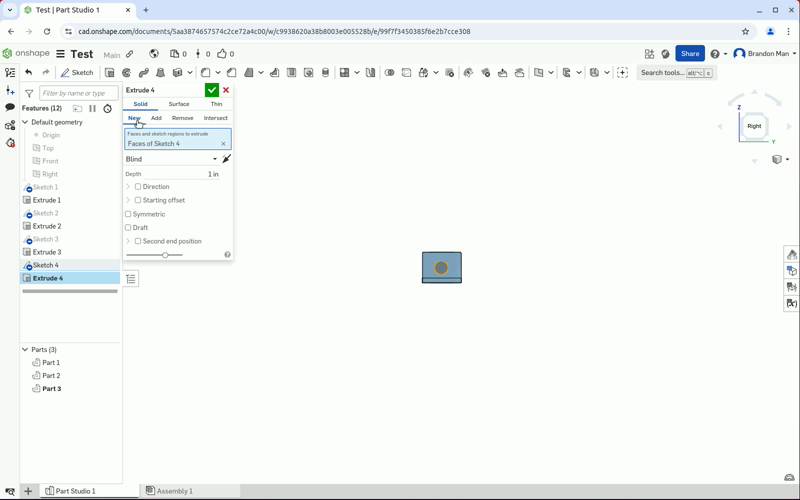
key(tab, 4)
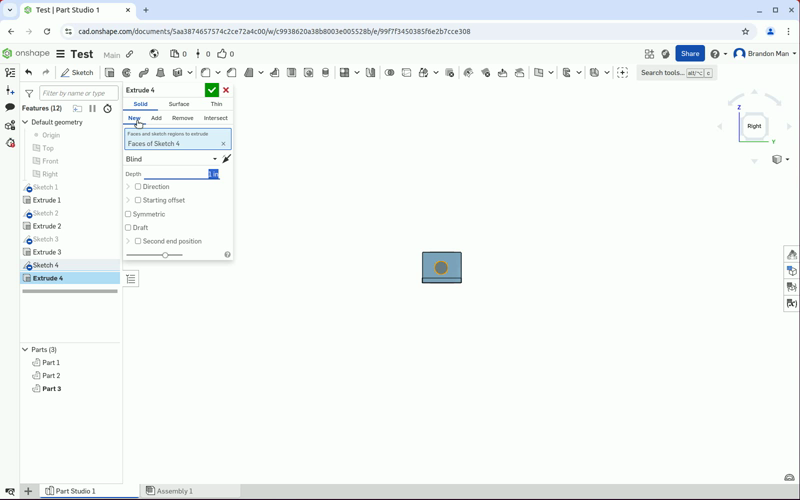
text(23.108)
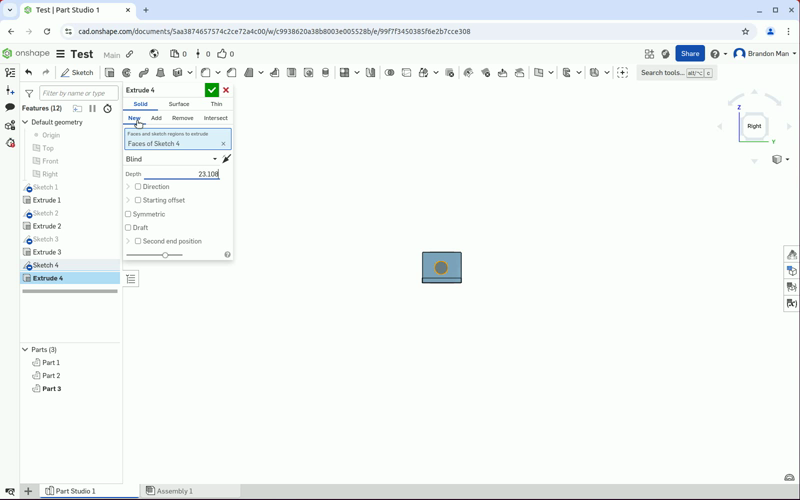
key(tab, 3)
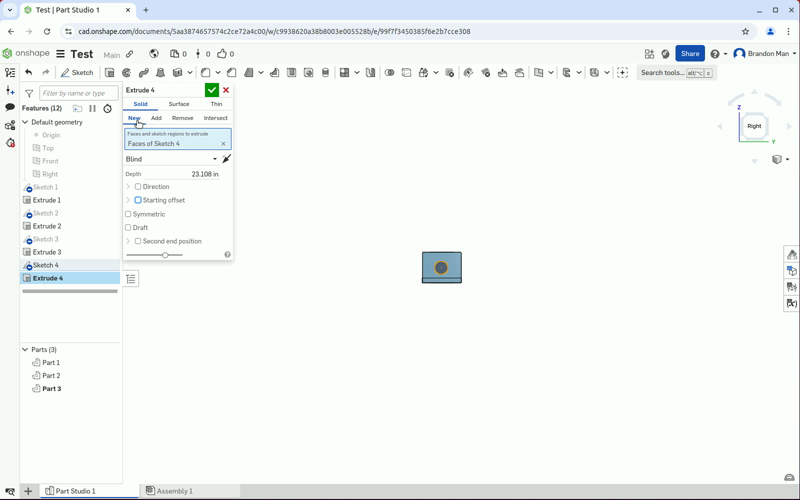
key(tab, 2)
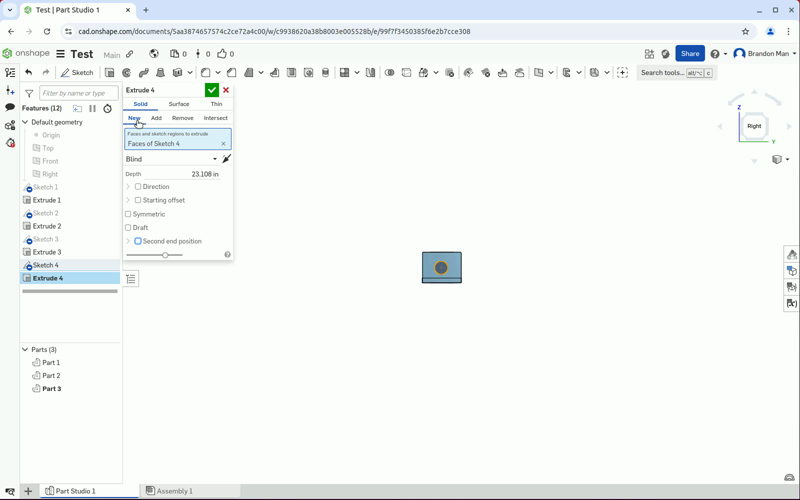
key(space)
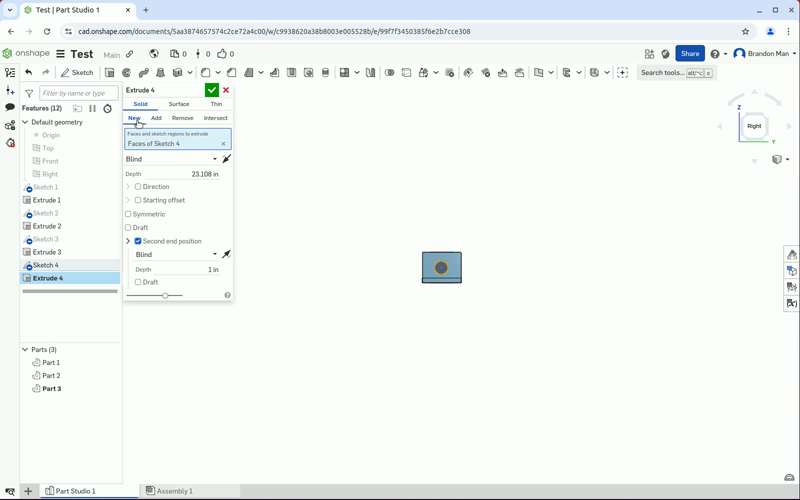
key(tab, 3)
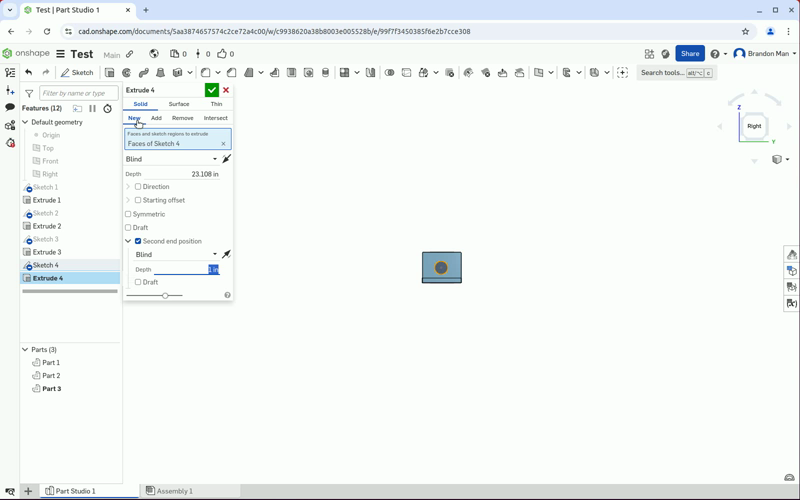
text(8.184)
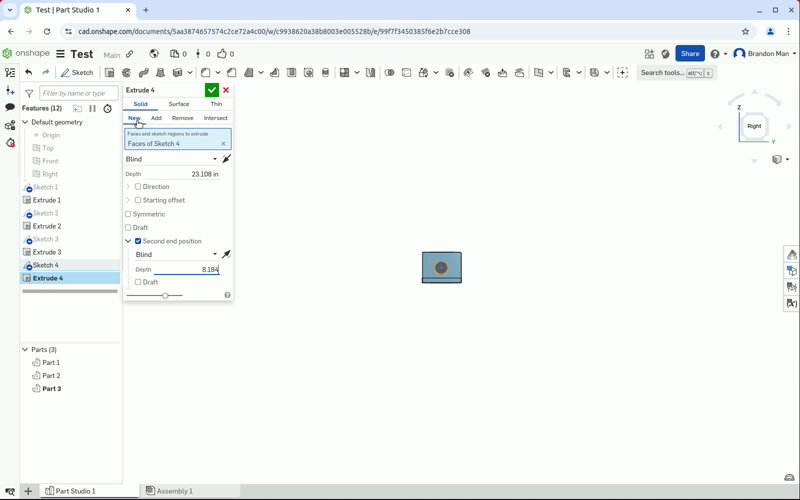
key(enter)
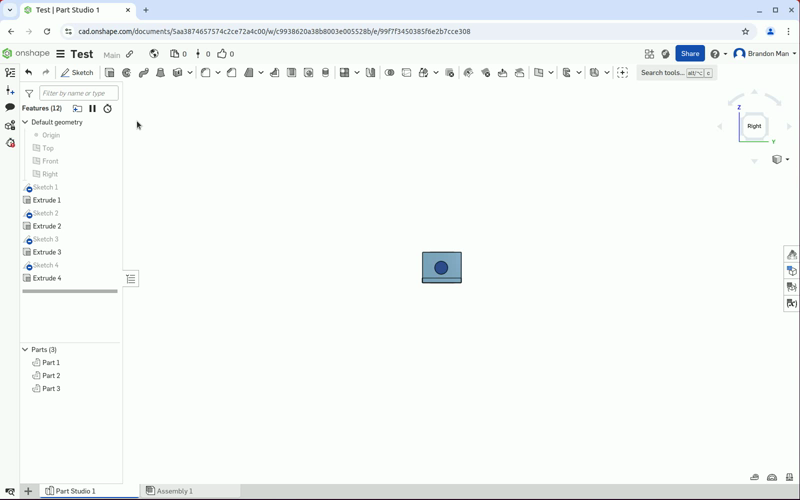
key(shift+h)
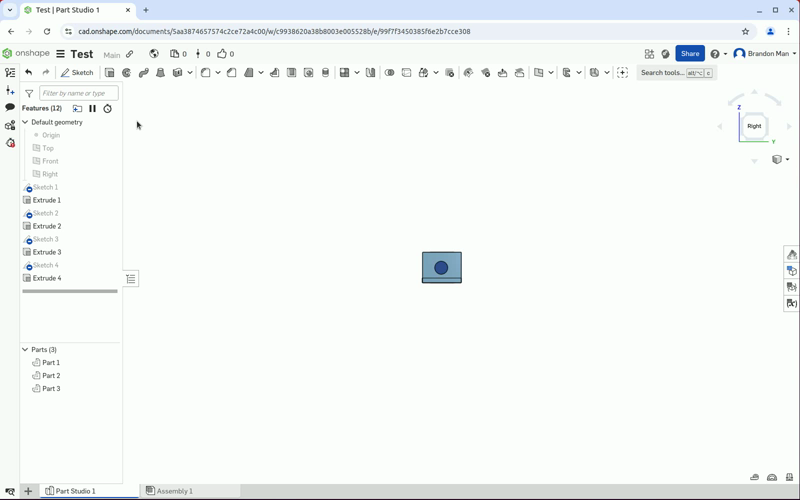
key(shift+h)
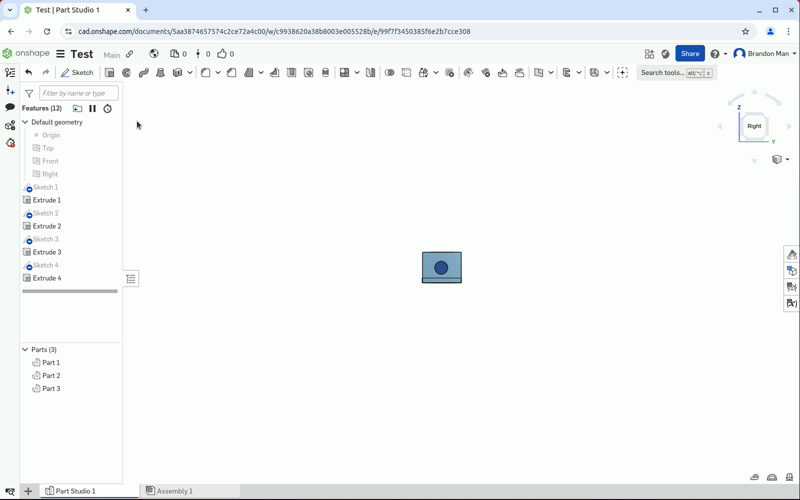
mouse_move(73, 189)
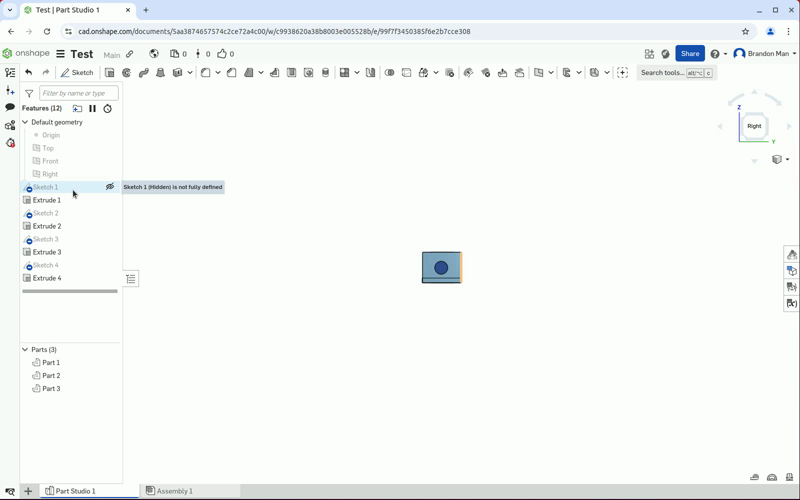
click(73, 189)
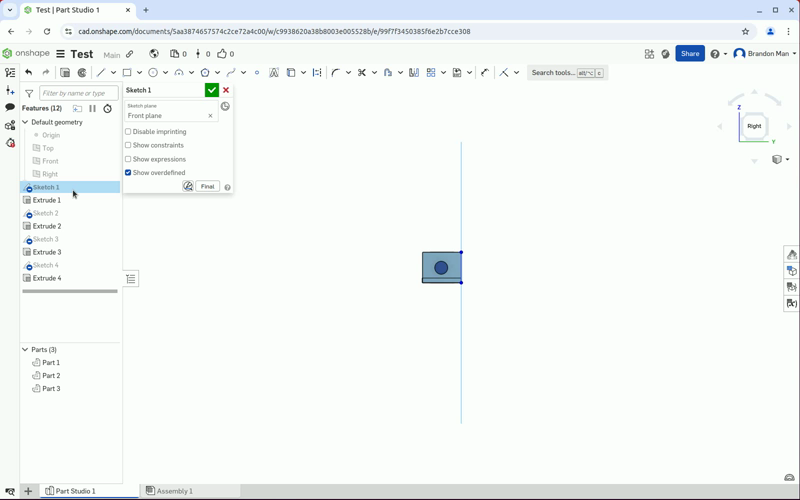
mouse_move(229, 92)
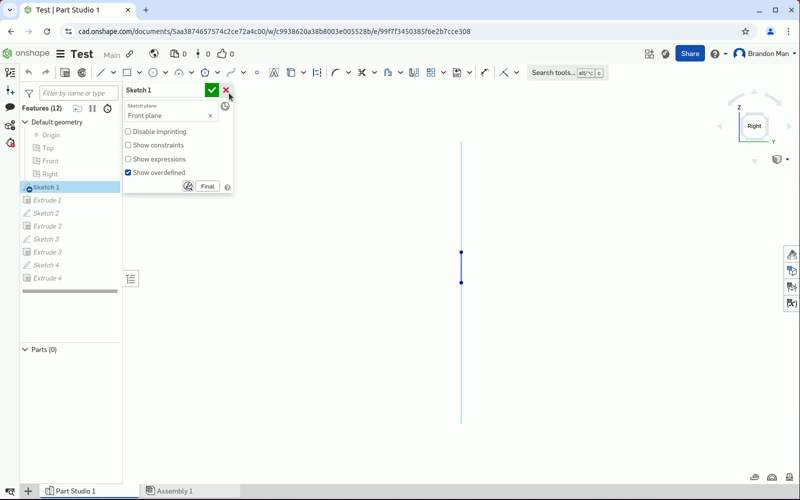
click(229, 92)
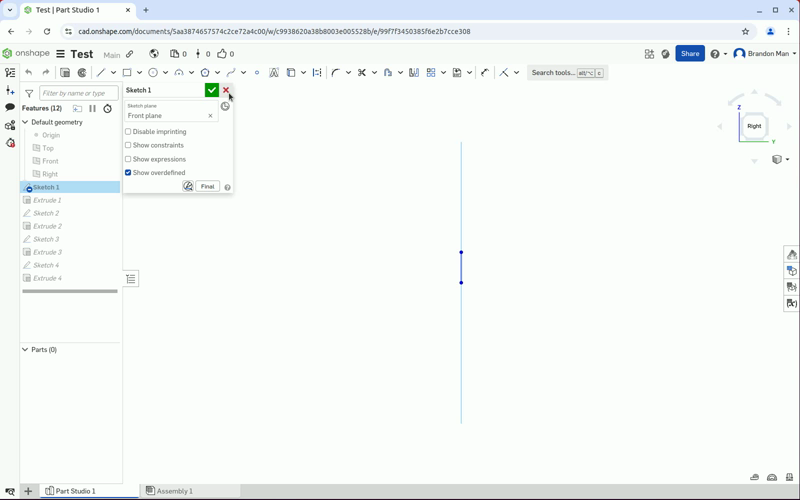
key(shift+s)
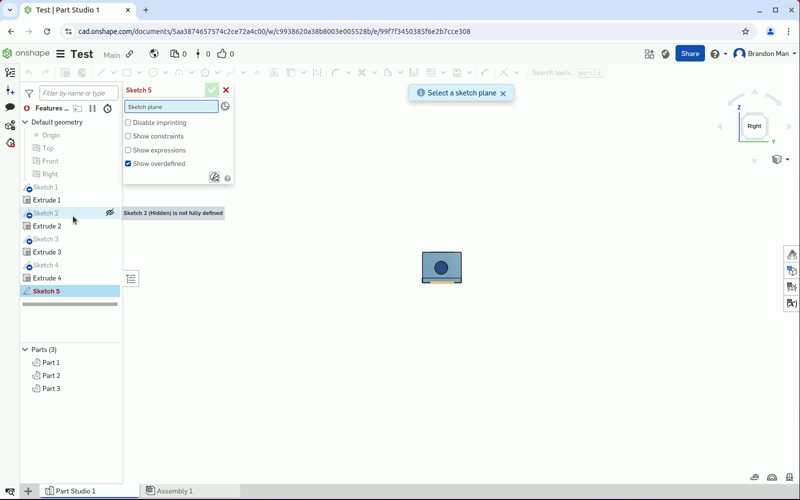
scroll(3)
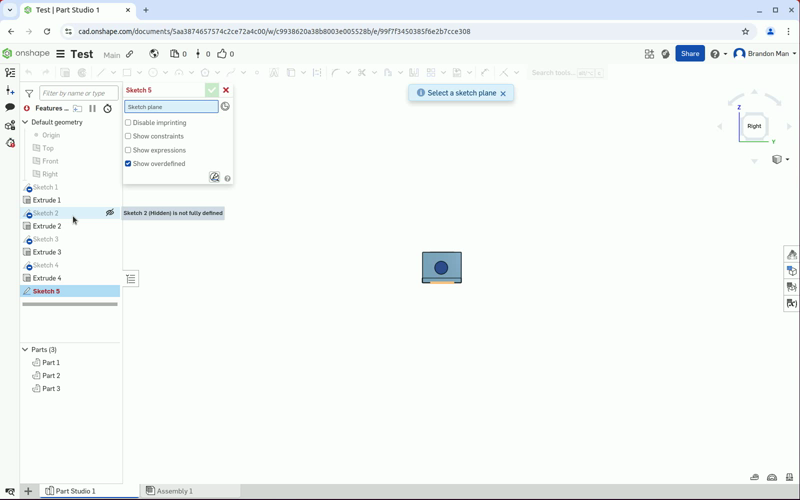
mouse_move(73, 176)
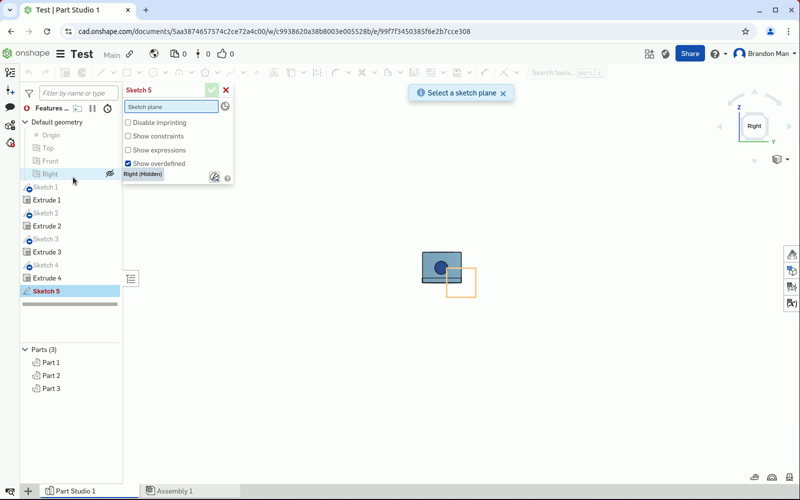
click(73, 176)
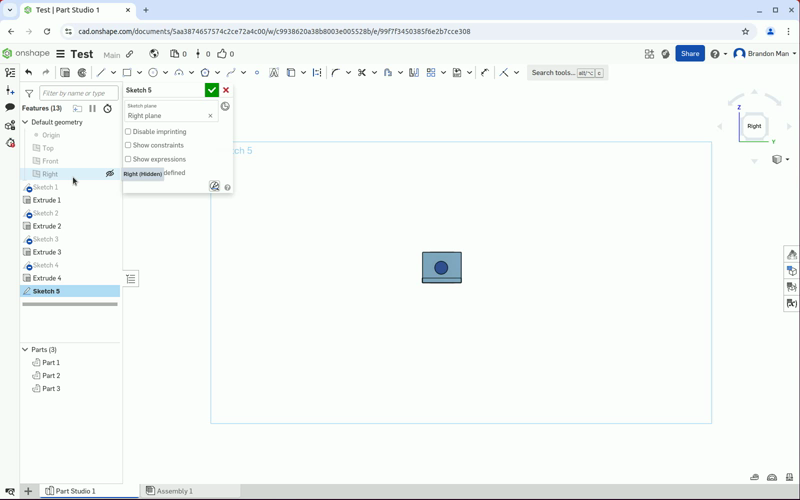
mouse_move(73, 352)
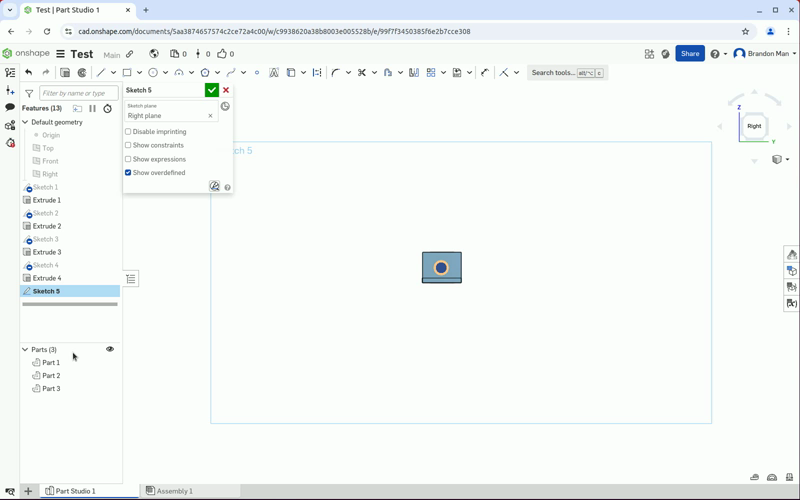
key(y)
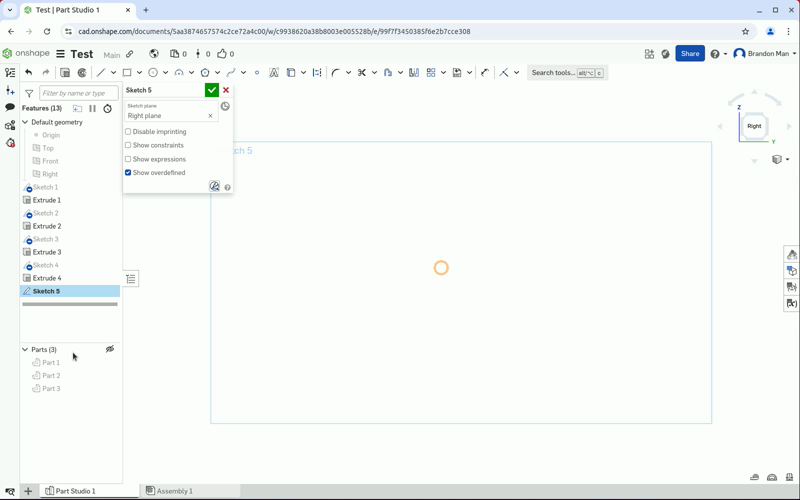
key(c)
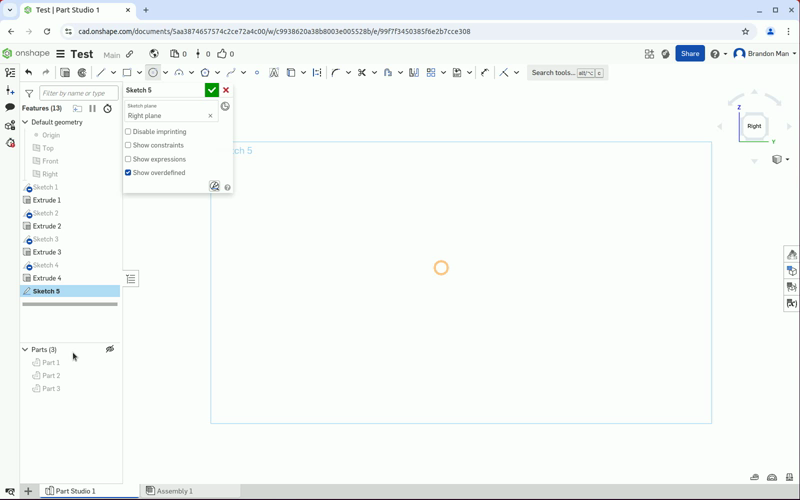
key_down(shift)
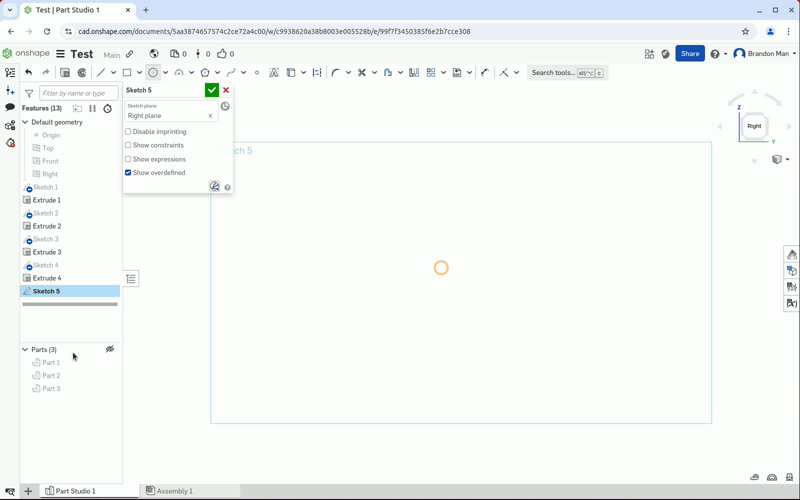
mouse_move(442, 267)
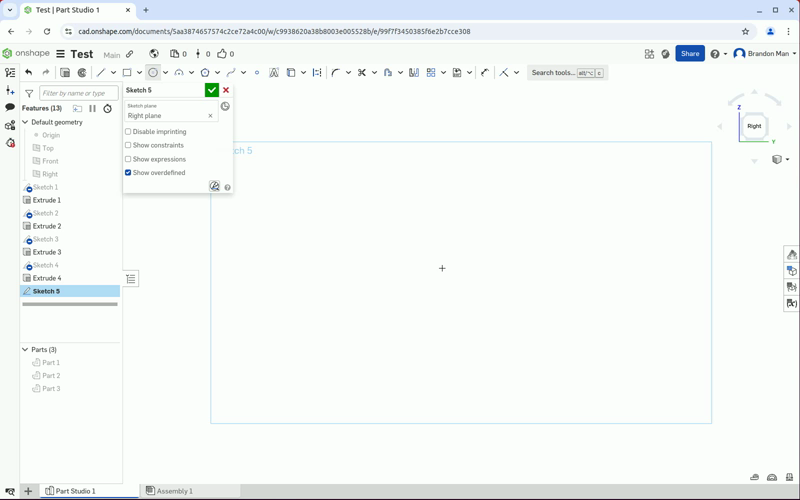
click(442, 267)
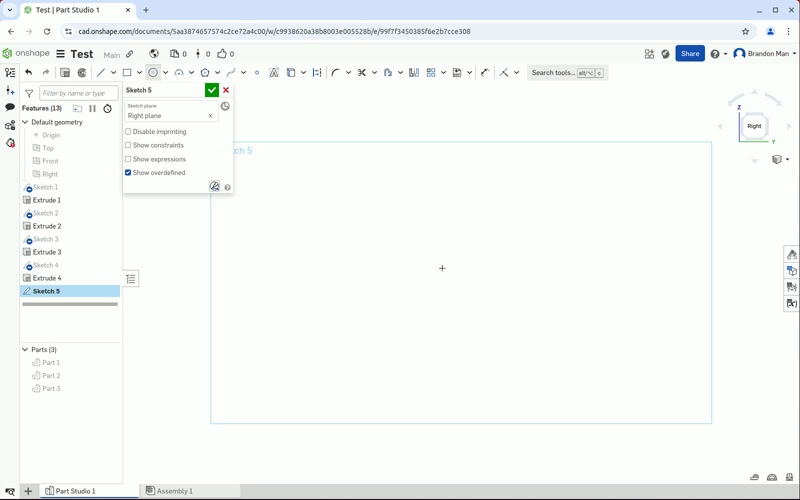
key_up(shift)
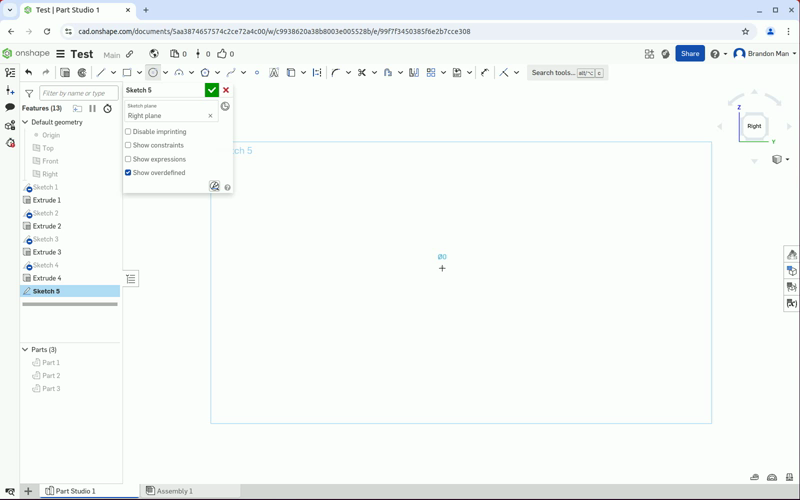
mouse_move(446, 267)
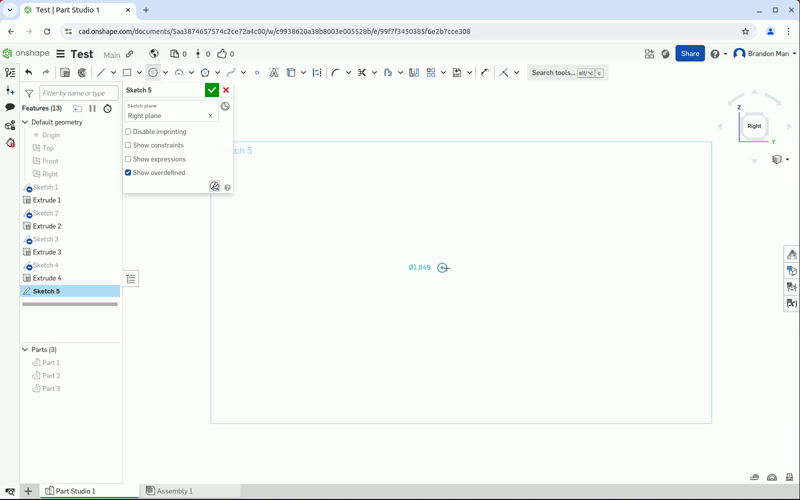
click(446, 267)
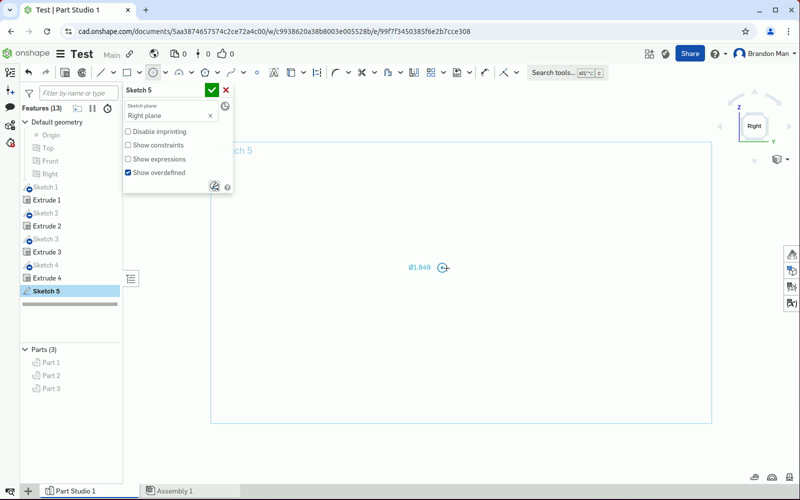
key(esc)
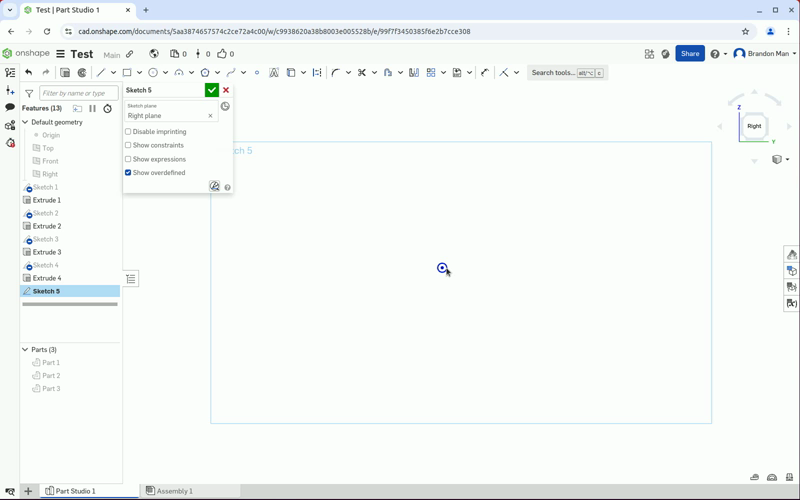
mouse_move(439, 265)
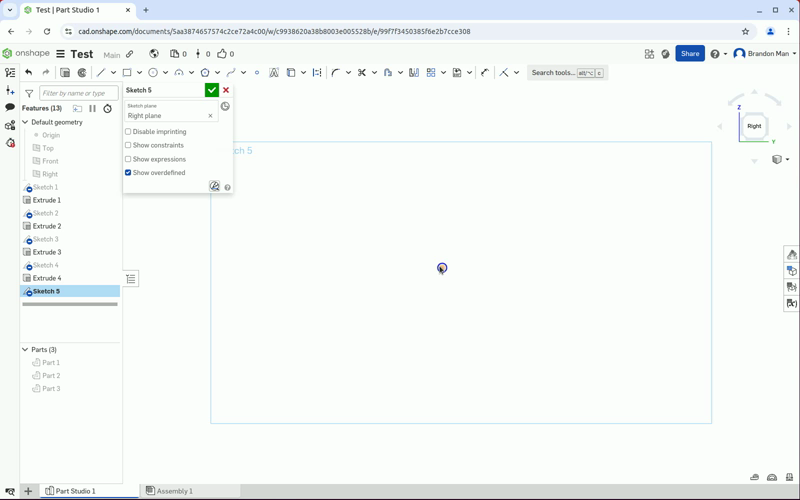
scroll(6)
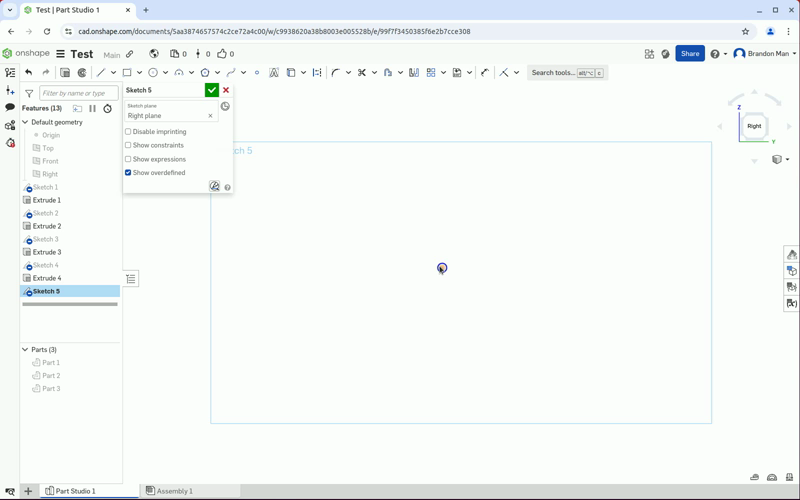
scroll(6)
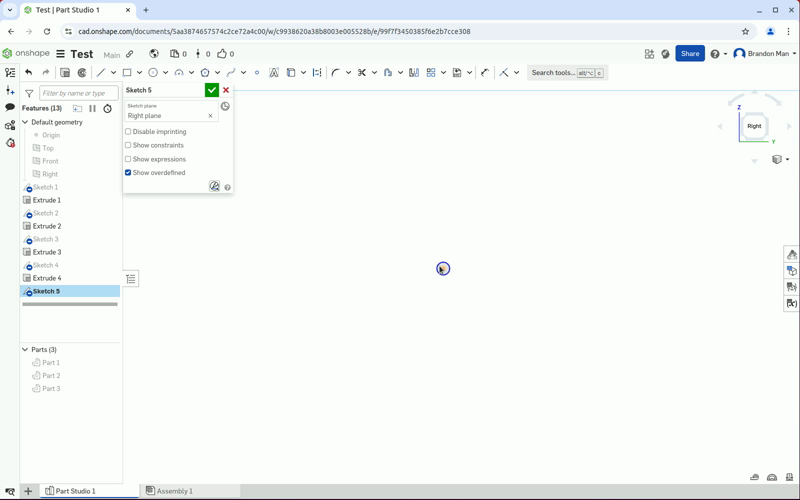
scroll(6)
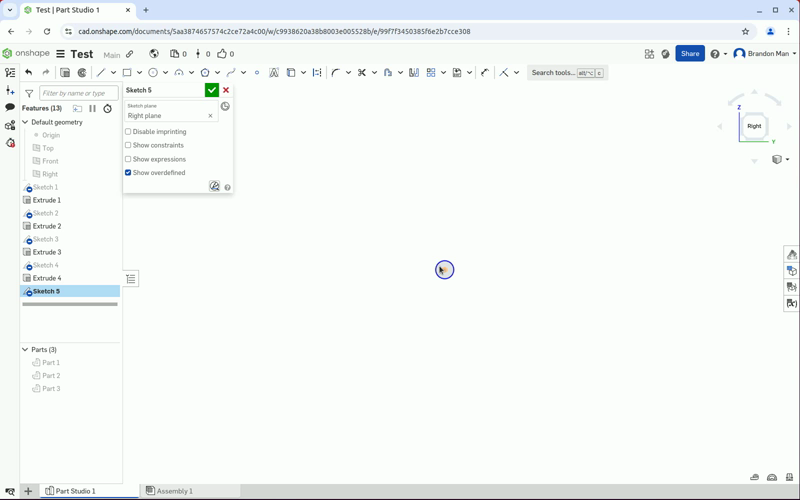
scroll(6)
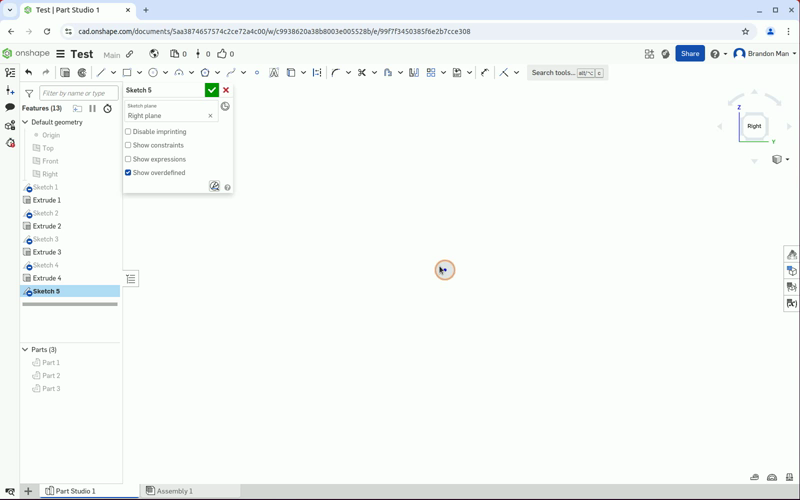
scroll(6)
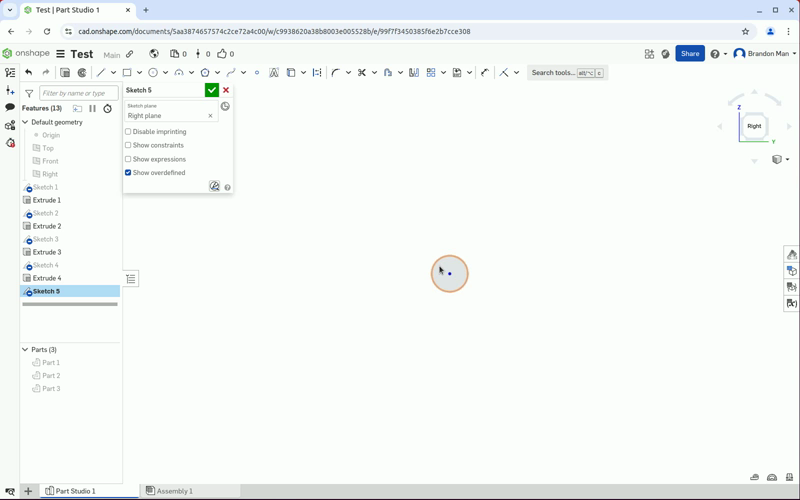
scroll(6)
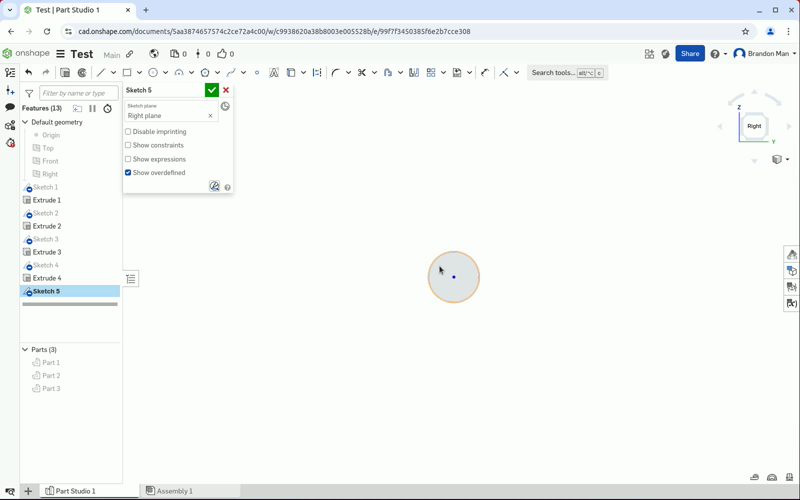
scroll(6)
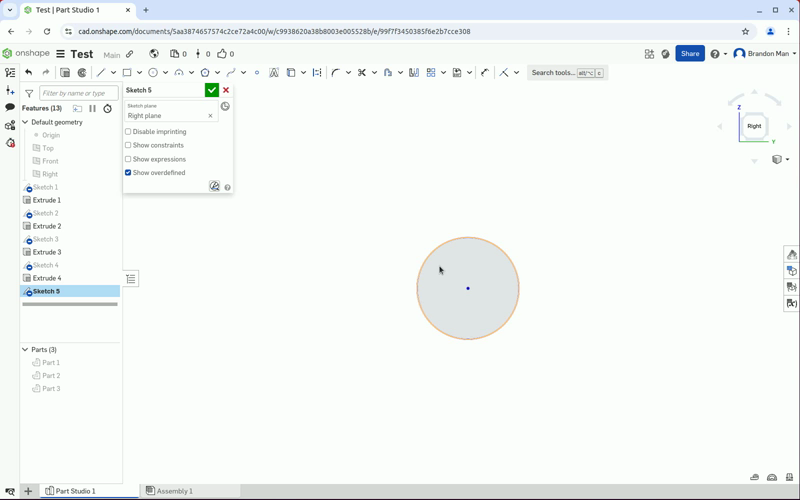
click(439, 265)
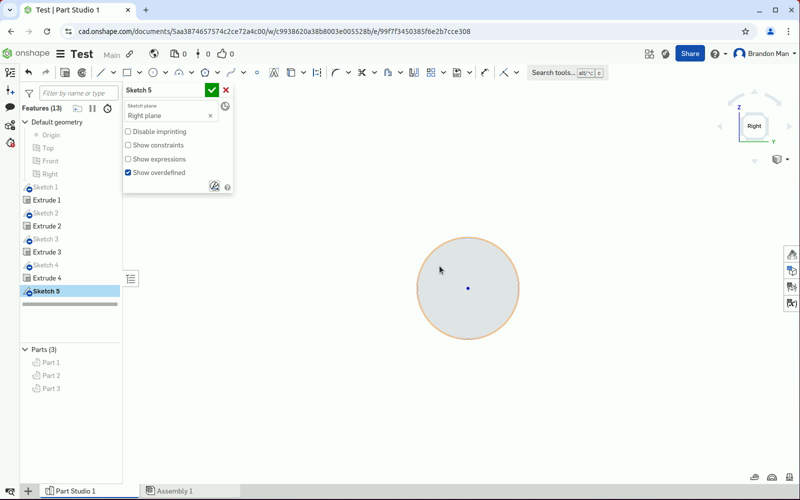
scroll(-6)
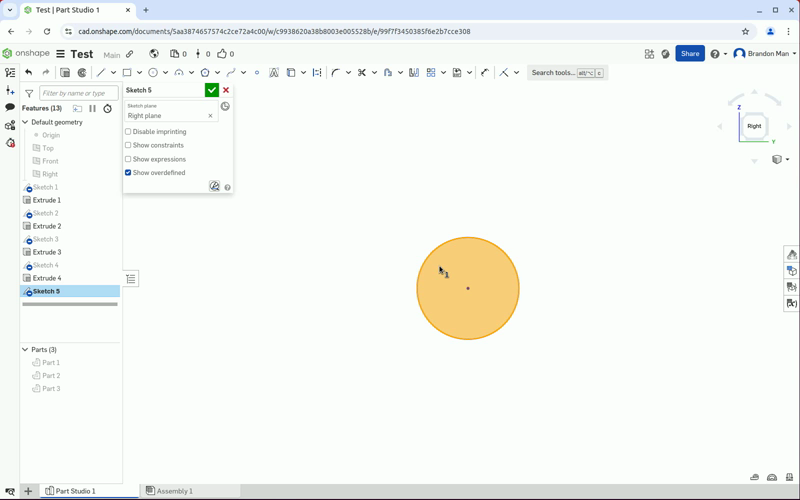
scroll(-6)
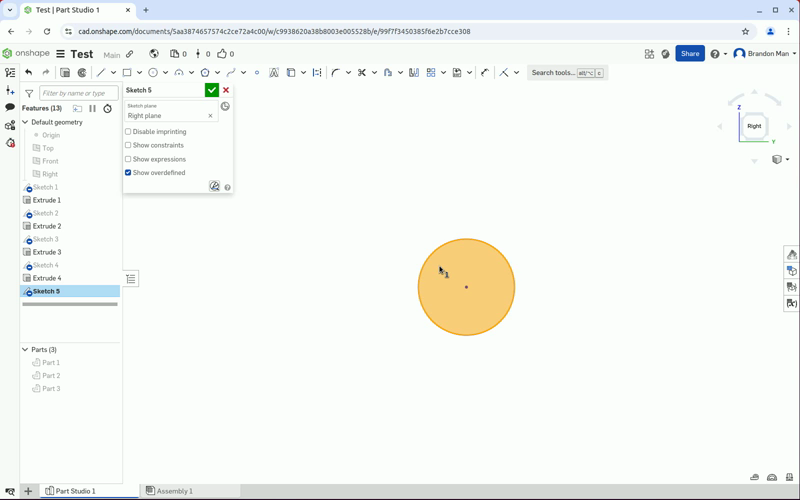
scroll(-6)
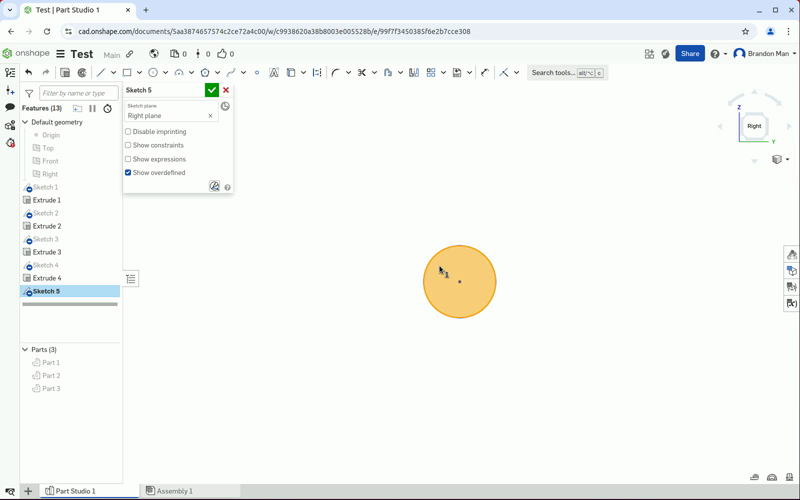
scroll(-6)
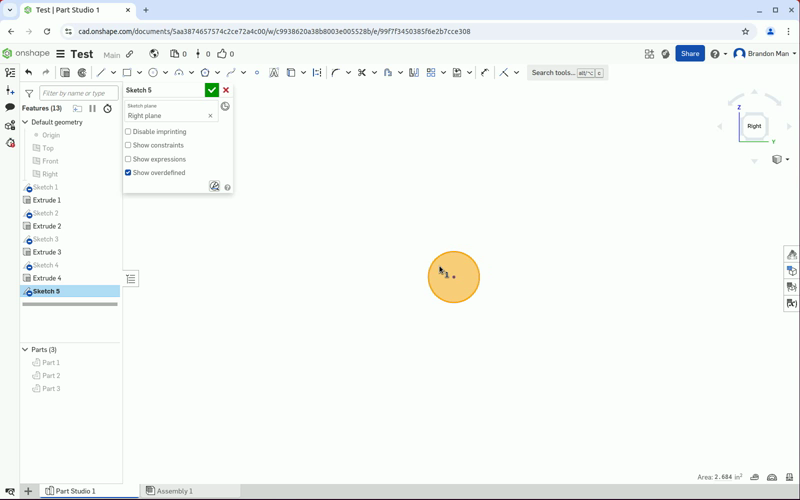
scroll(-6)
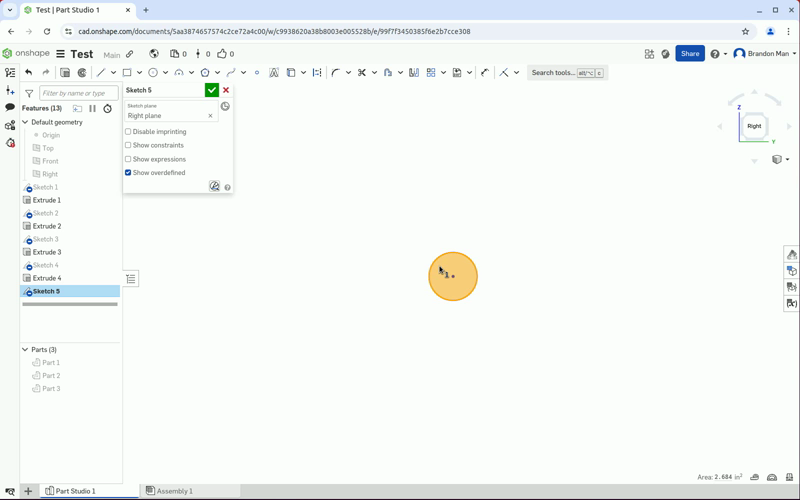
scroll(-6)
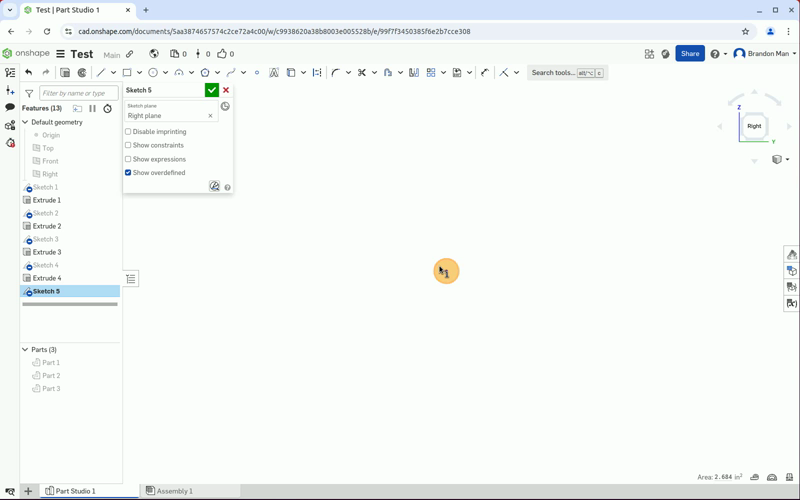
scroll(-6)
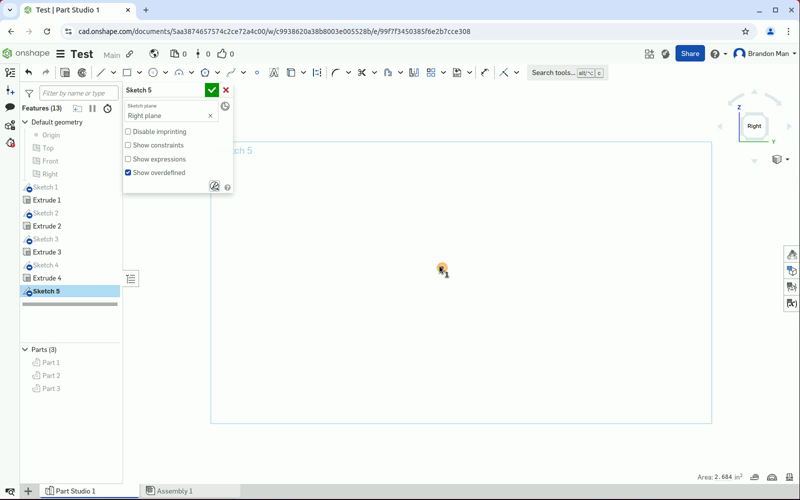
mouse_move(73, 352)
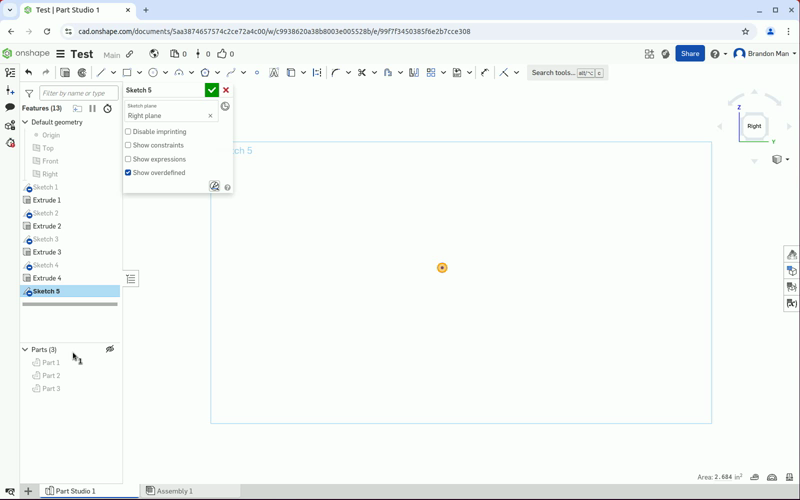
key(shift+y)
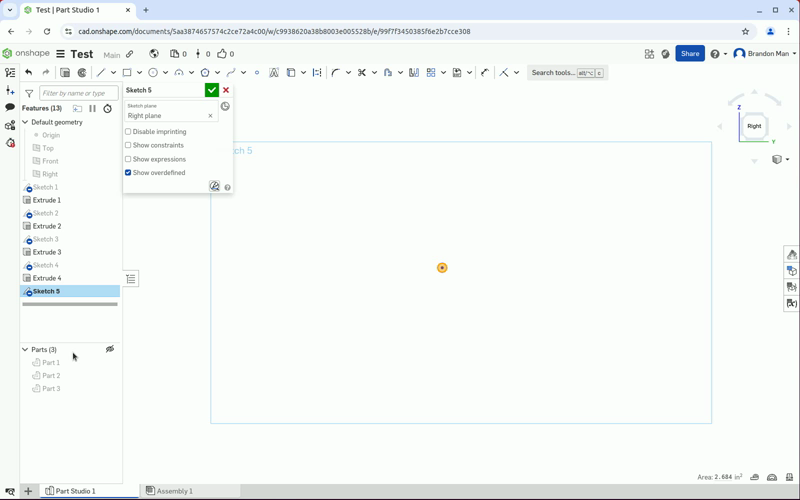
key(shift+e)
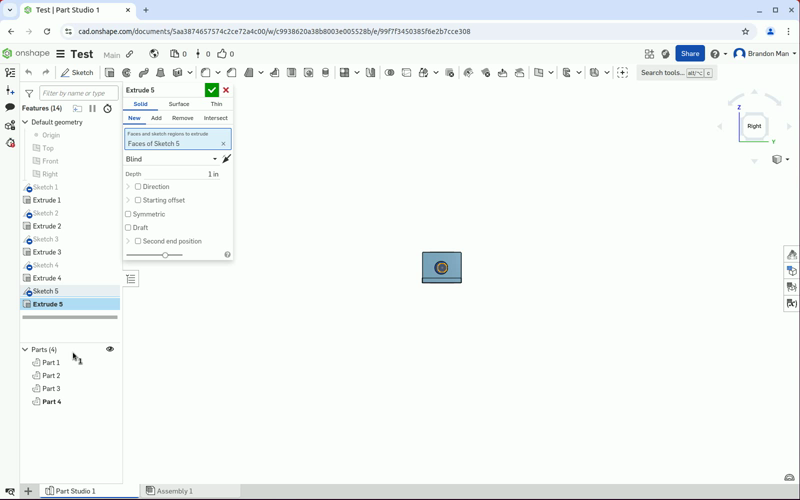
mouse_move(143, 106)
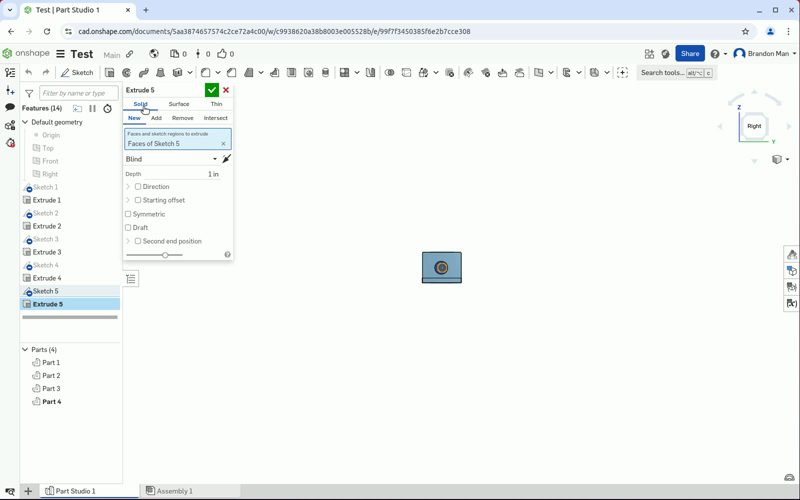
click(143, 106)
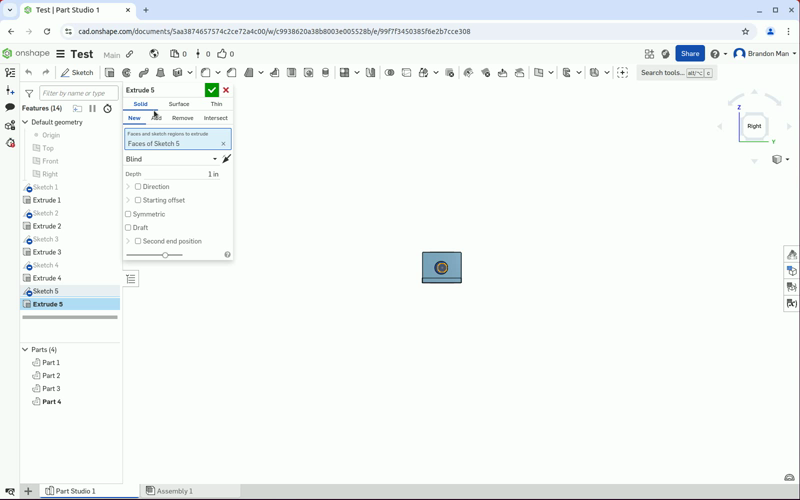
mouse_move(186, 120)
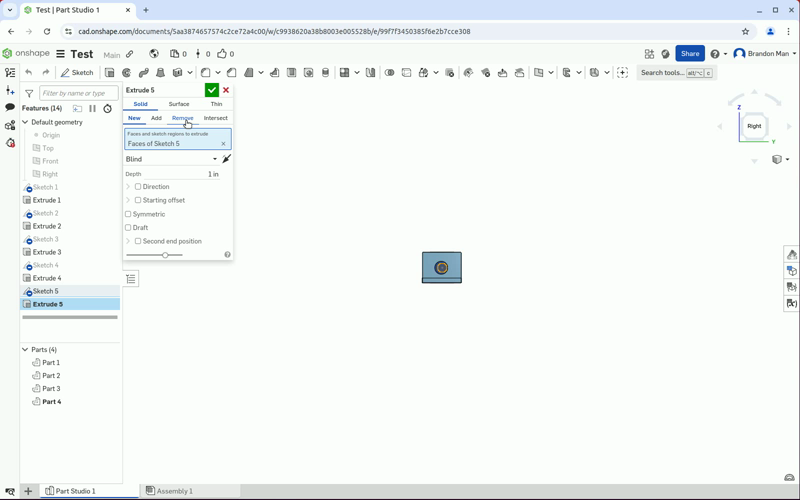
click(186, 120)
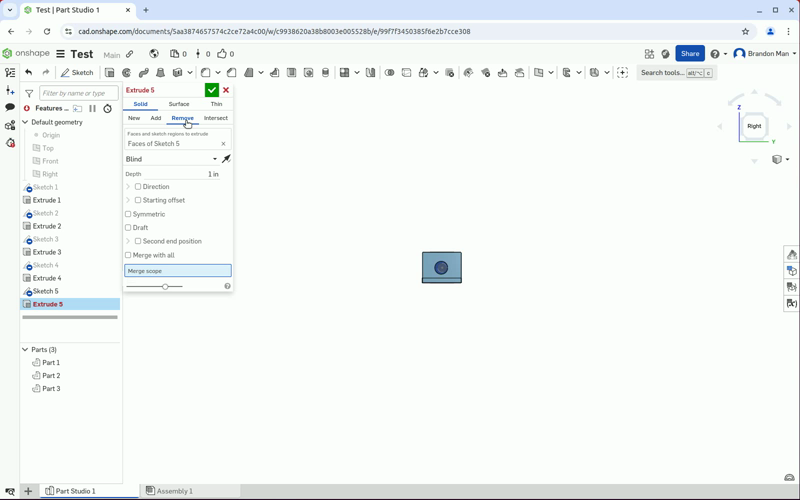
key(tab, 4)
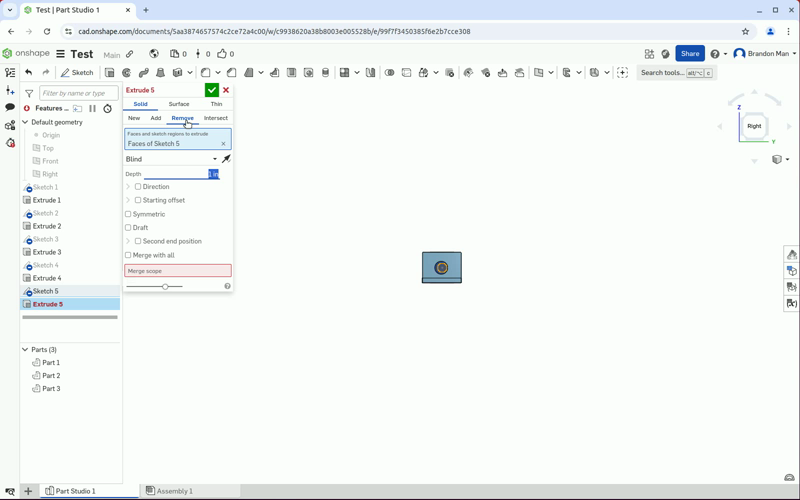
text(-27.922)
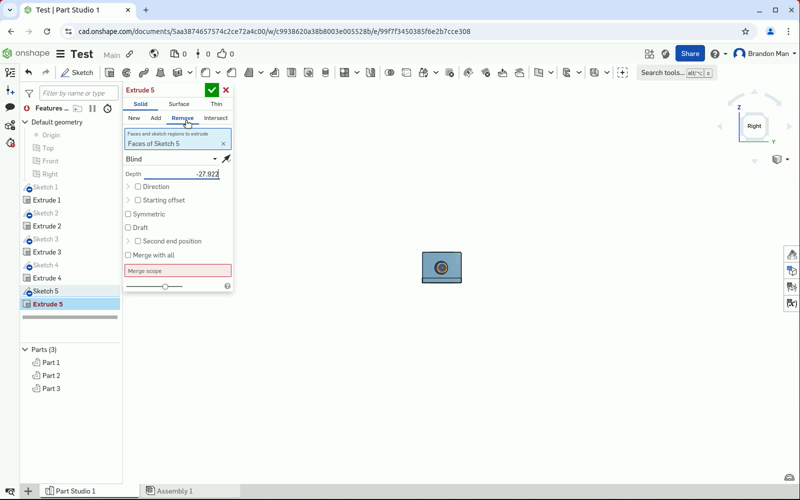
key(tab, 3)
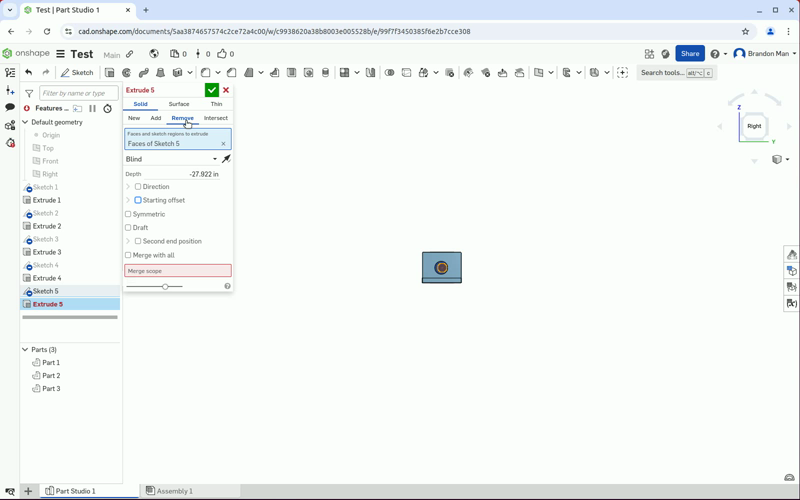
key(tab, 2)
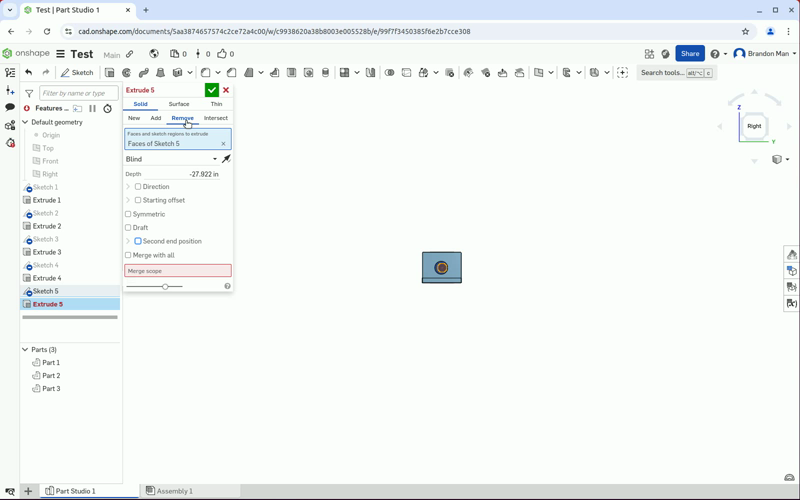
key(space)
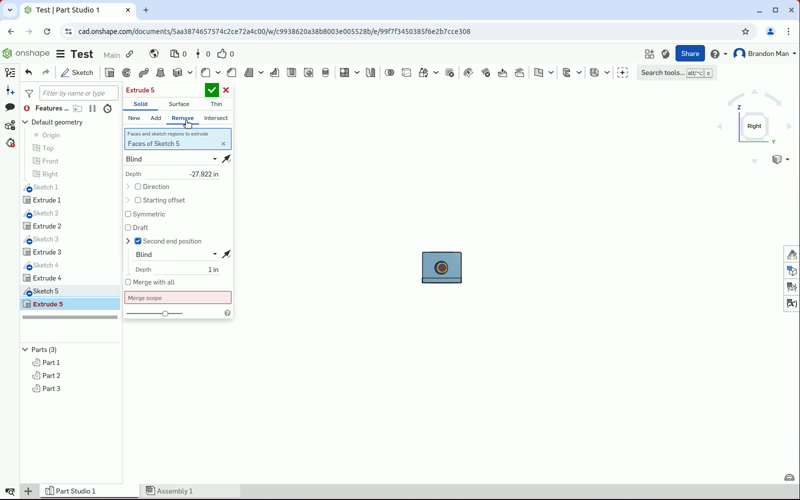
key(tab, 3)
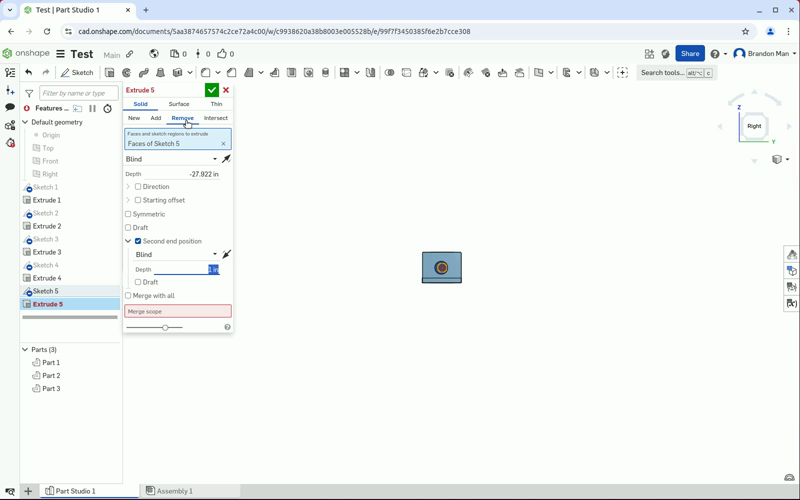
text(5.536)
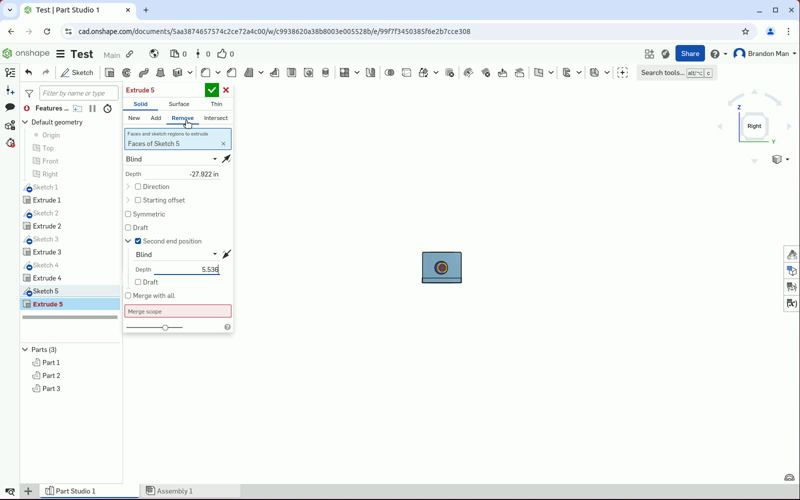
key(tab, 2)
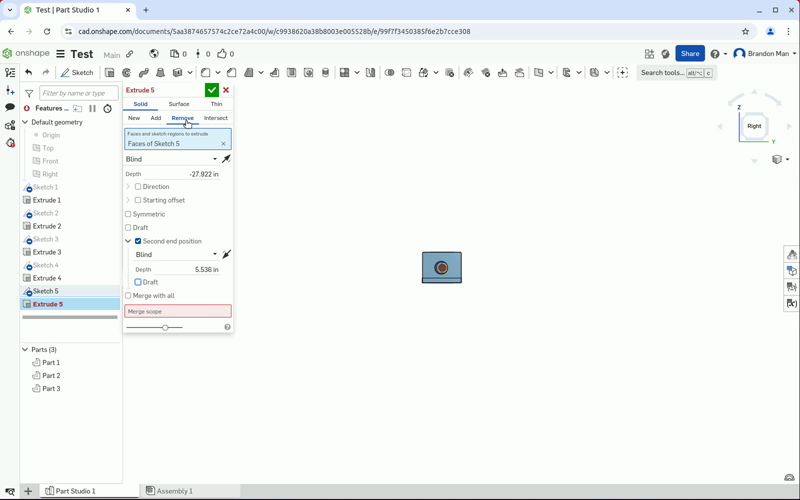
key(space)
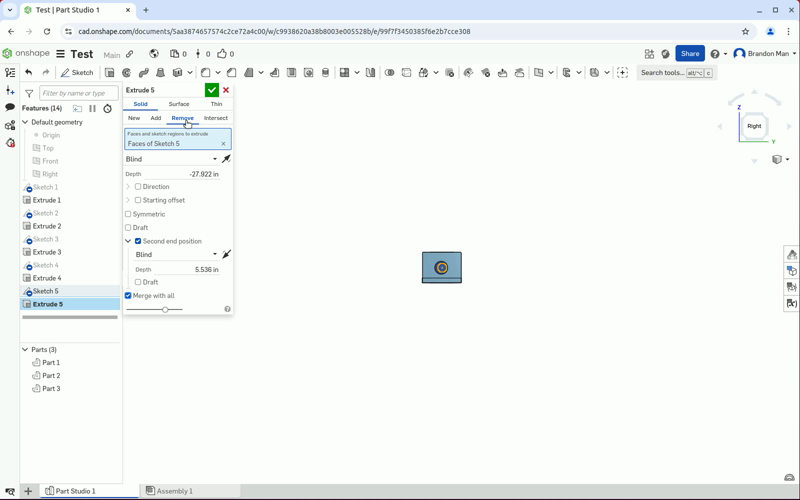
key(enter)
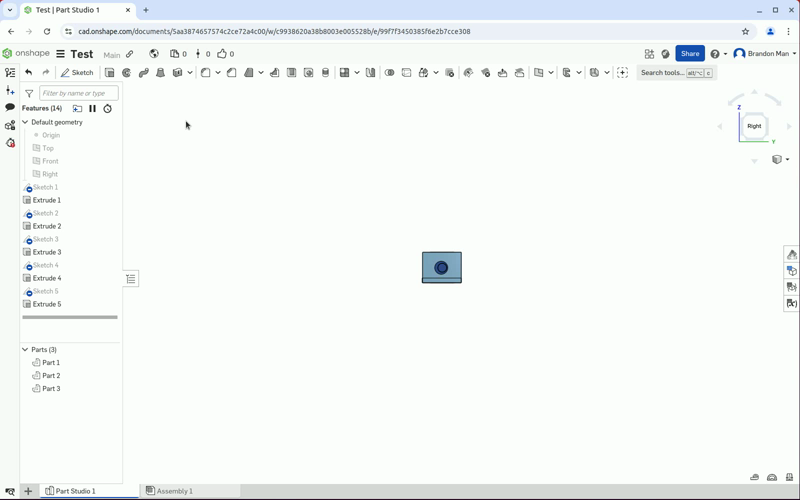
key(shift+h)
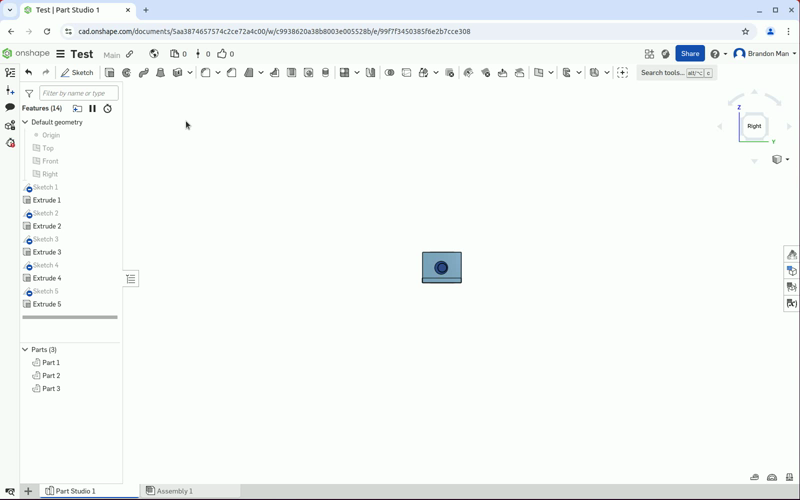
key(shift+h)
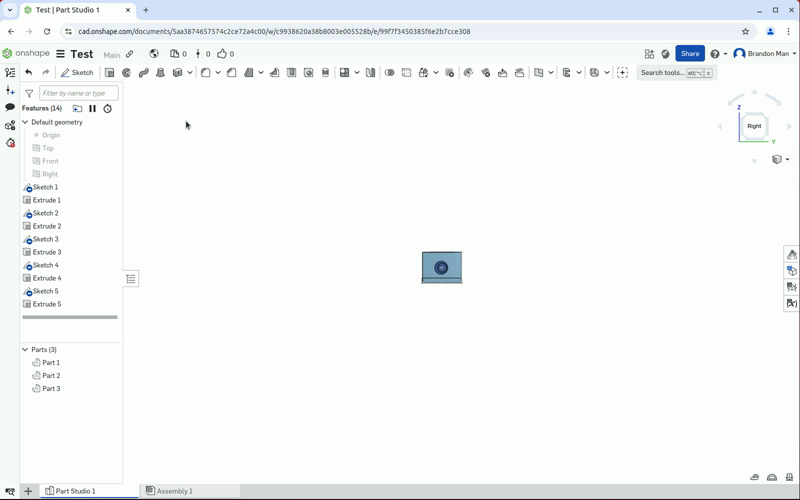
key(shift+7)
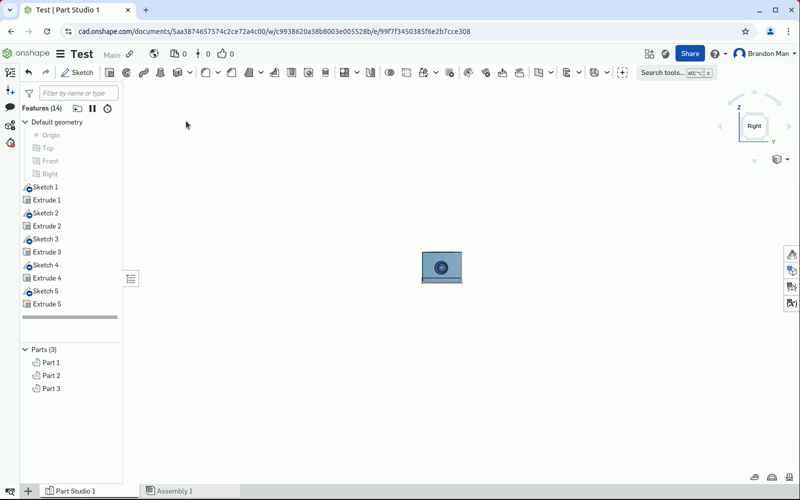
key(right, 2)
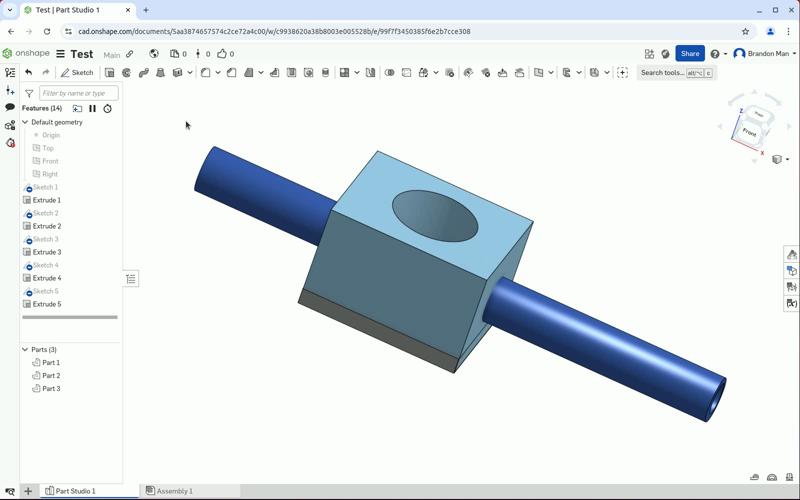
key(down, 2)
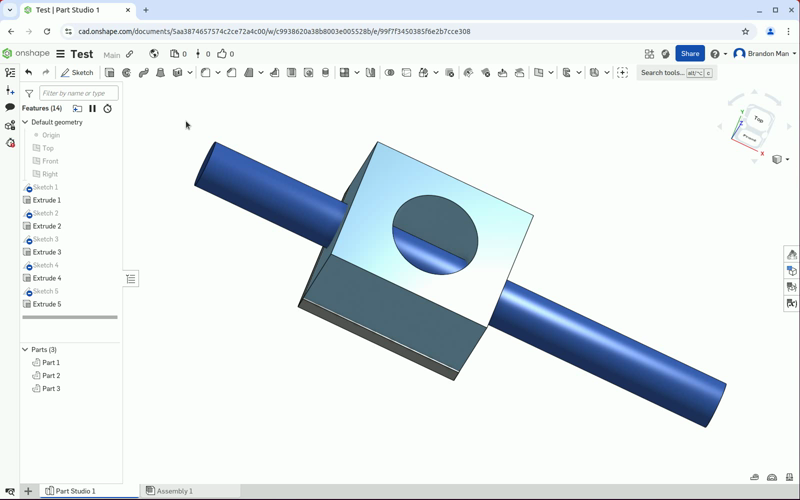
key(up, 2)
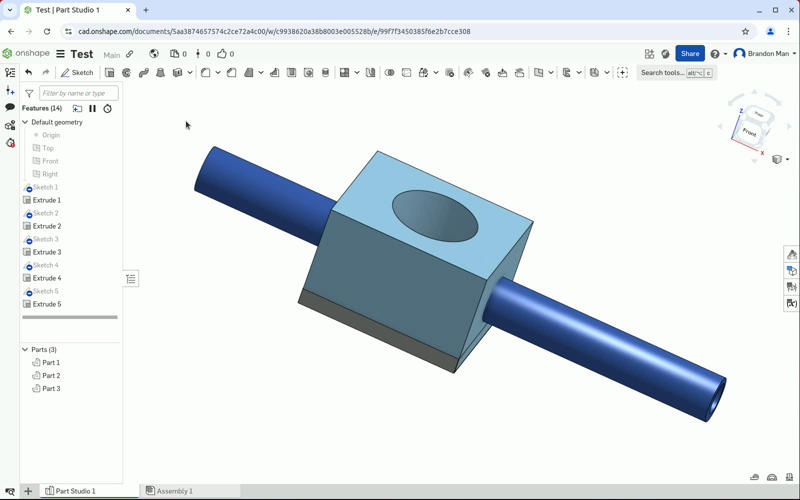
key(left, 2)
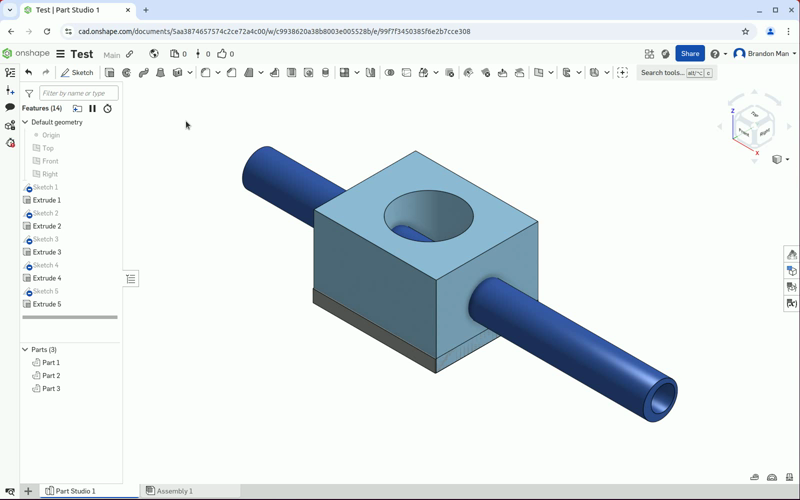
mouse_move(73, 189)
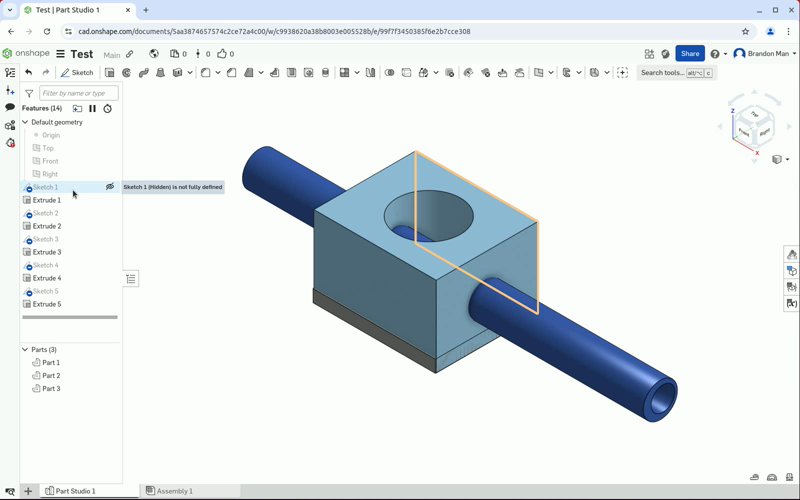
click(73, 189)